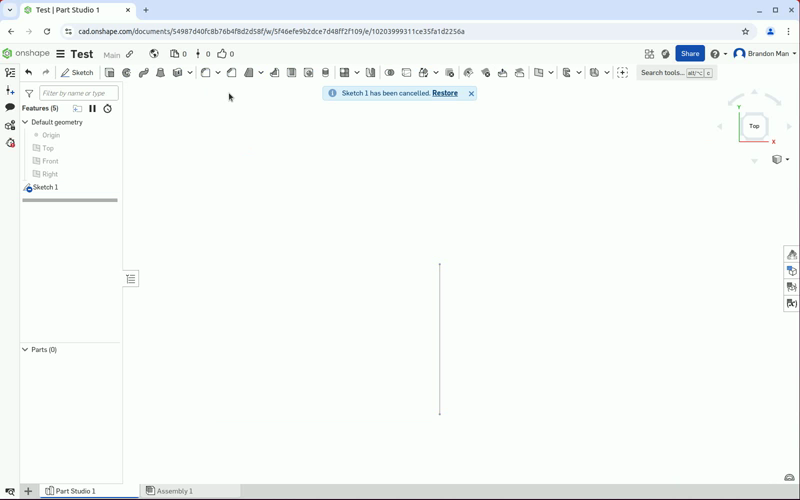
key(shift+h)
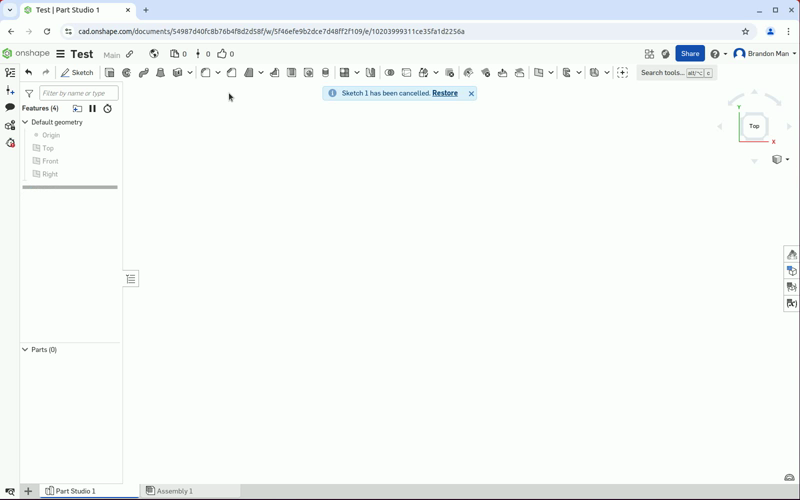
key(shift+s)
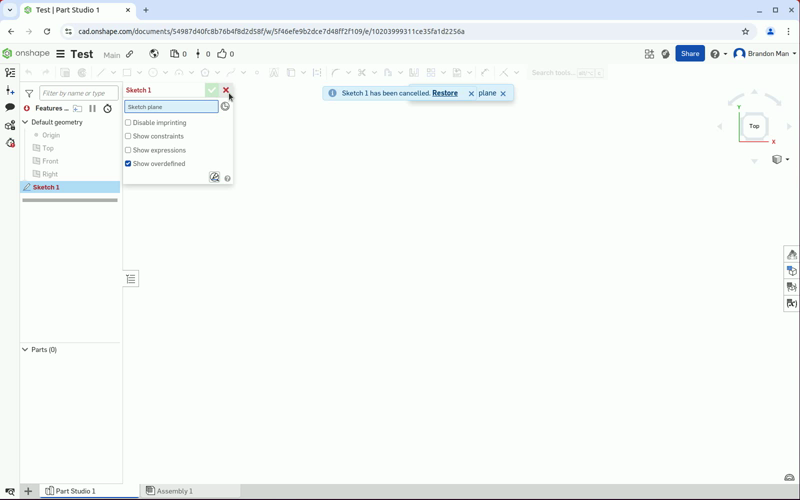
mouse_move(73, 150)
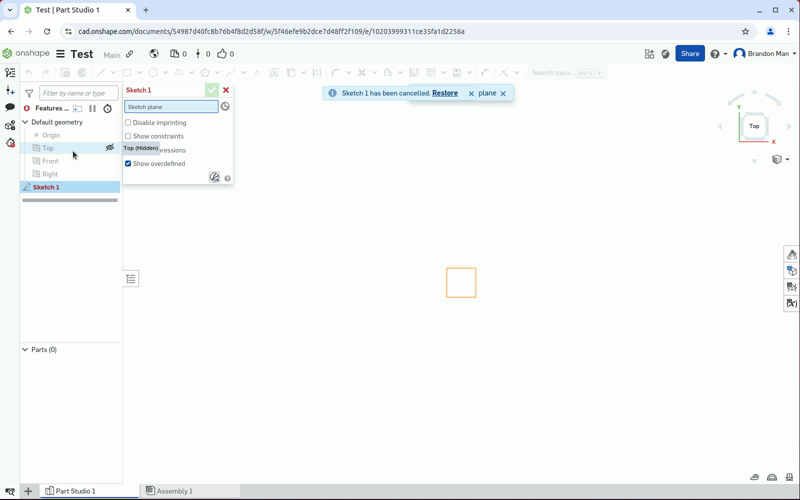
click(73, 150)
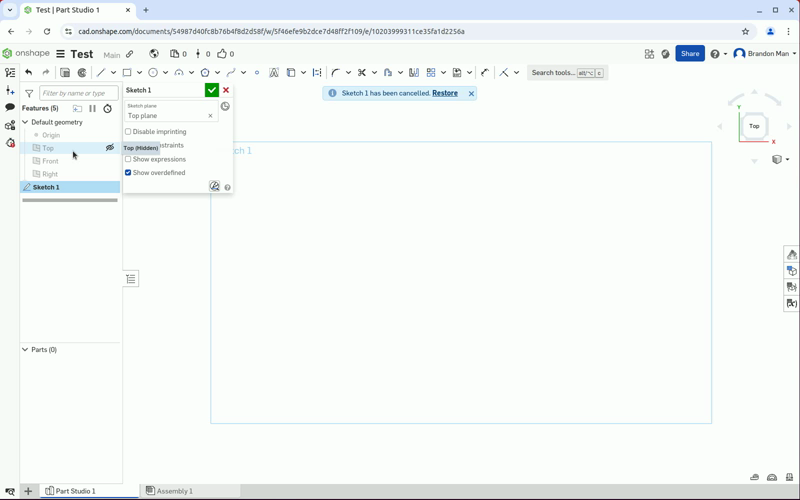
mouse_move(73, 352)
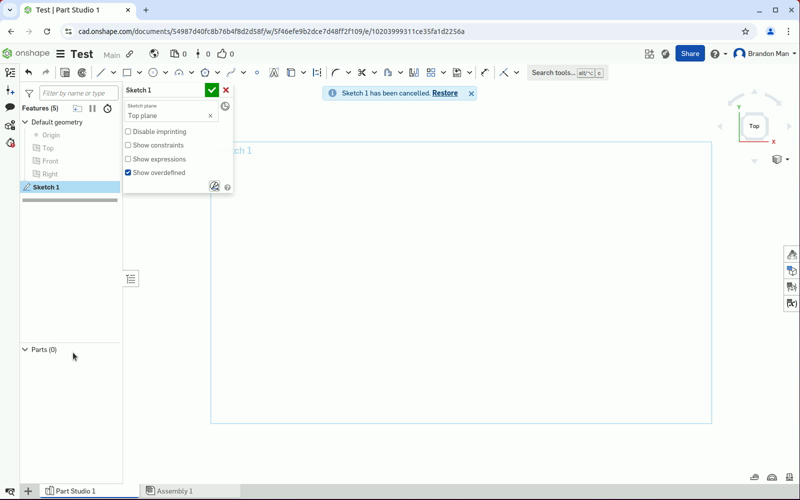
key(y)
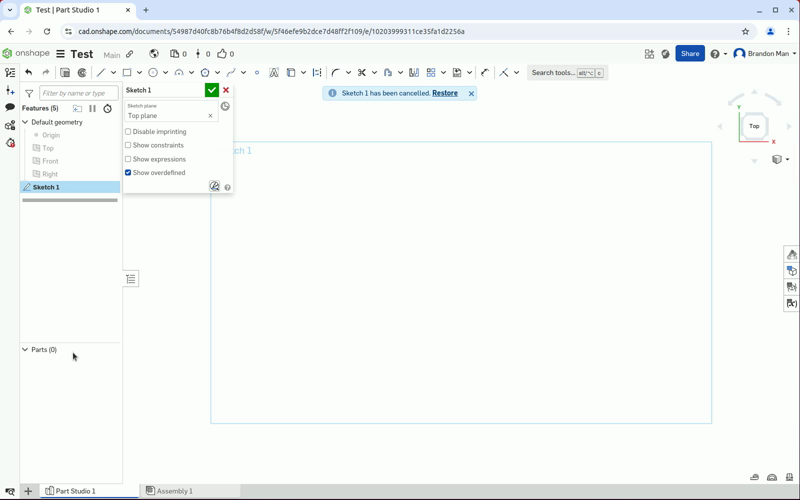
key(l)
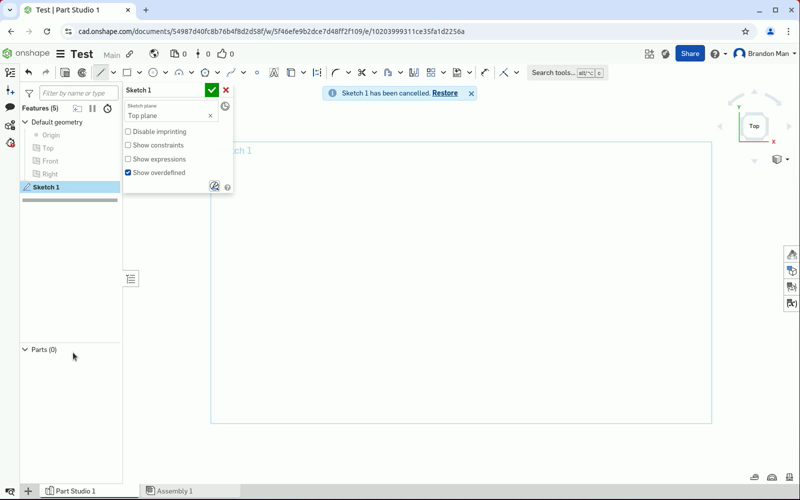
key_down(shift)
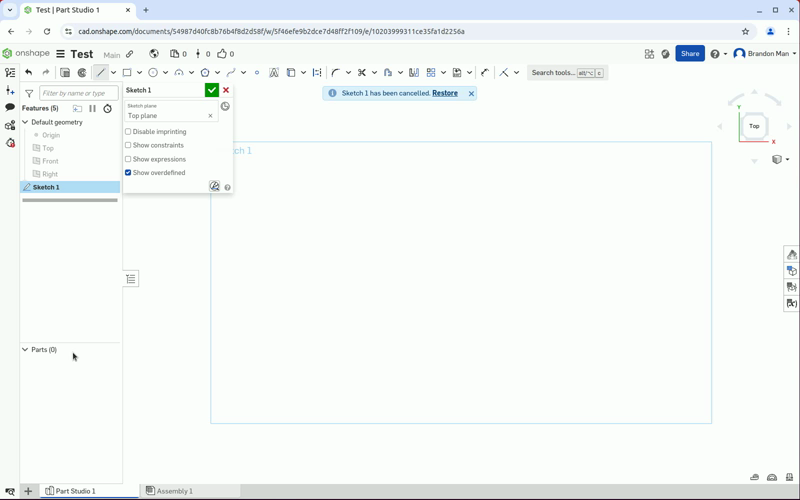
mouse_move(443, 300)
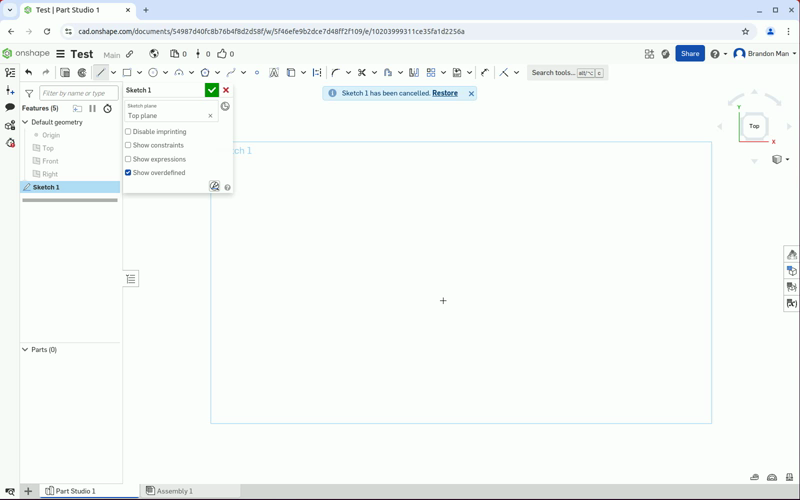
click(443, 300)
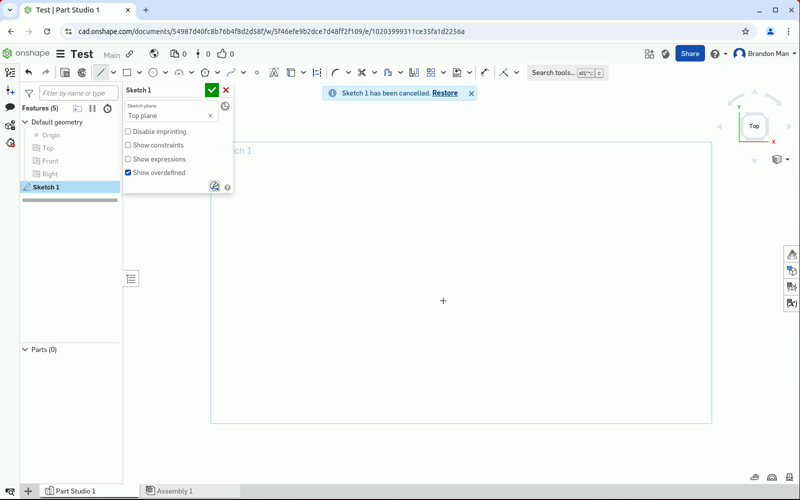
key_up(shift)
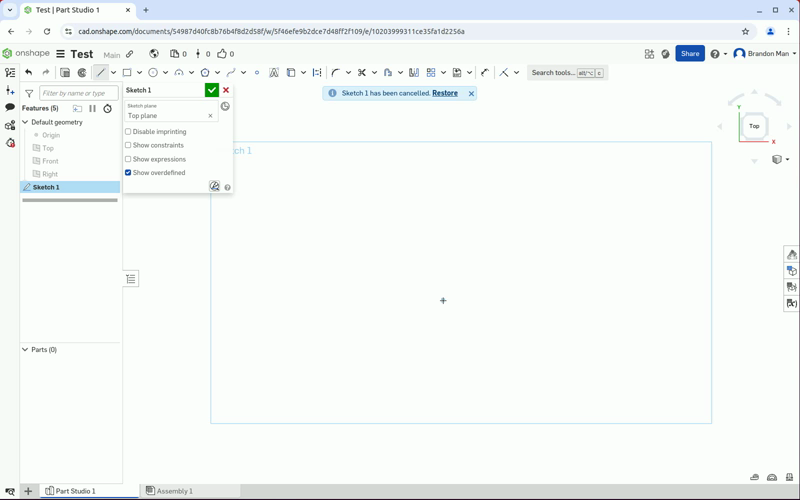
key_down(shift)
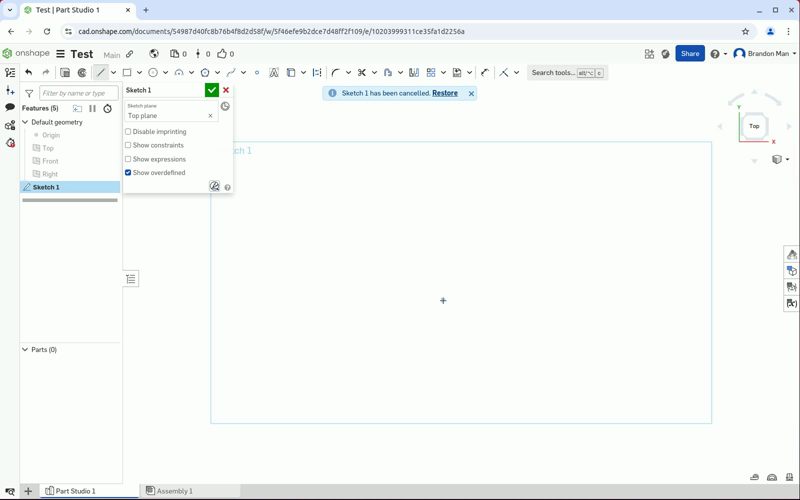
mouse_move(473, 300)
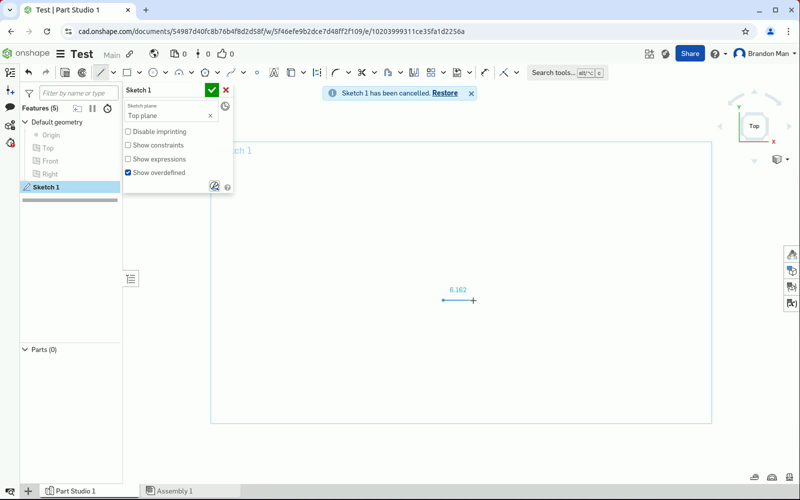
mouse_move(447, 300)
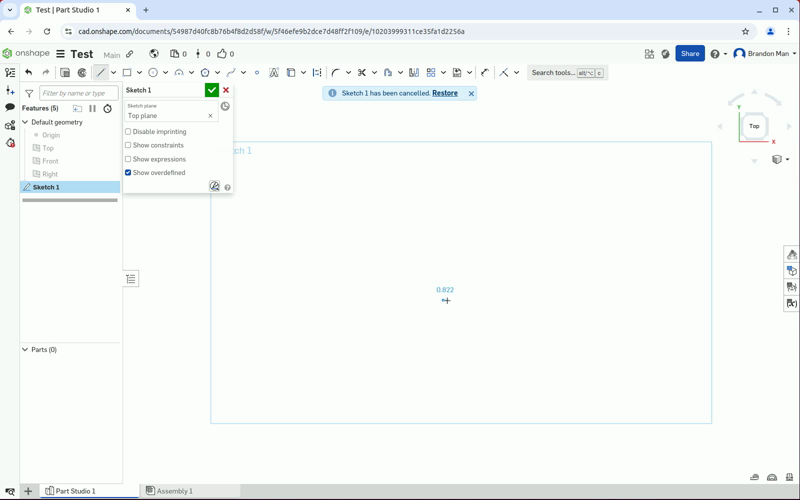
scroll(6)
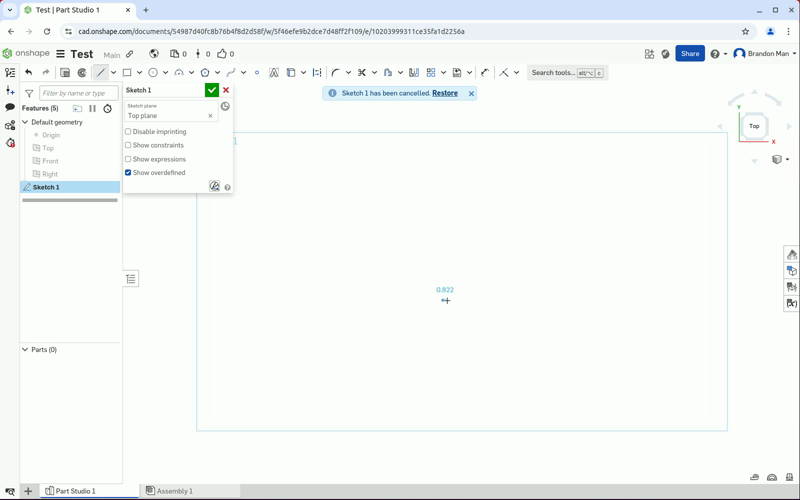
scroll(6)
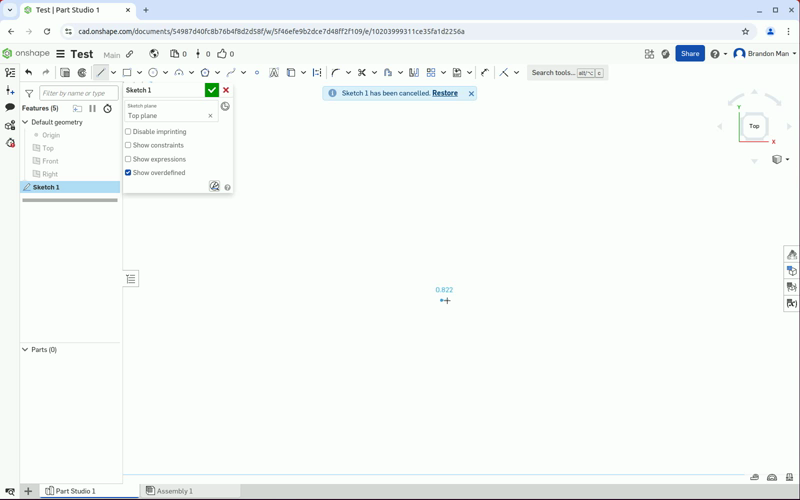
scroll(6)
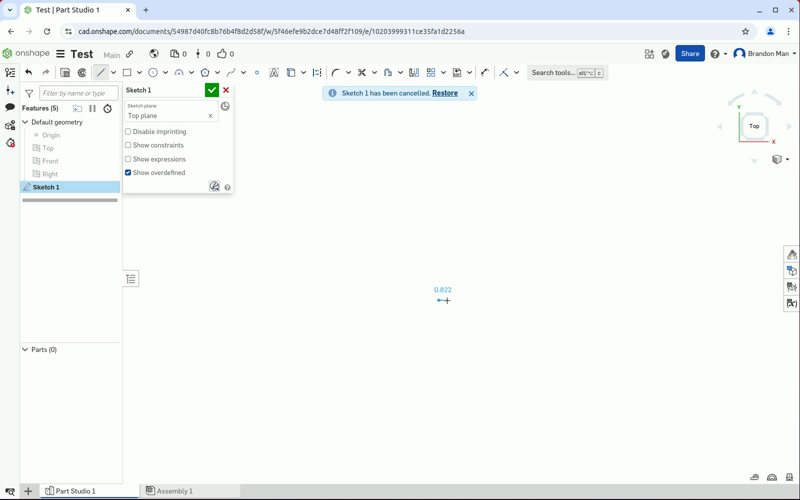
scroll(6)
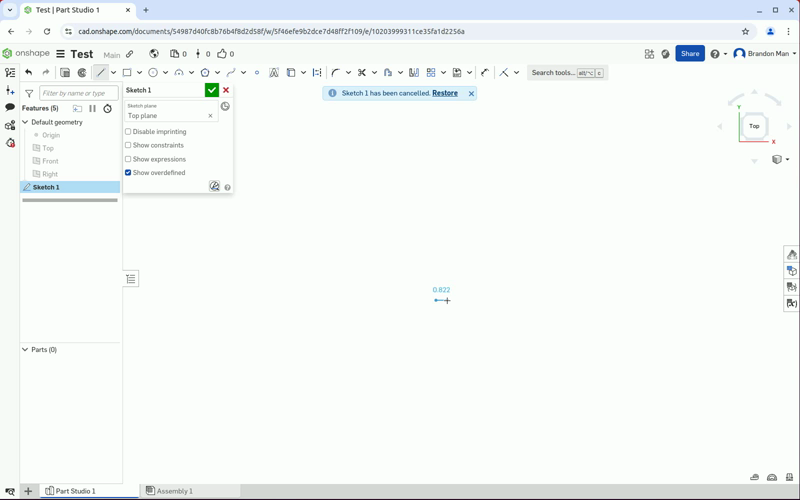
scroll(6)
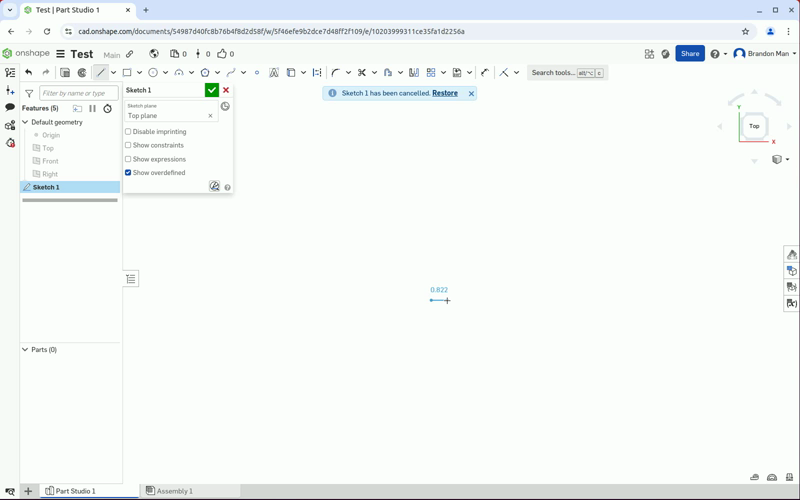
scroll(6)
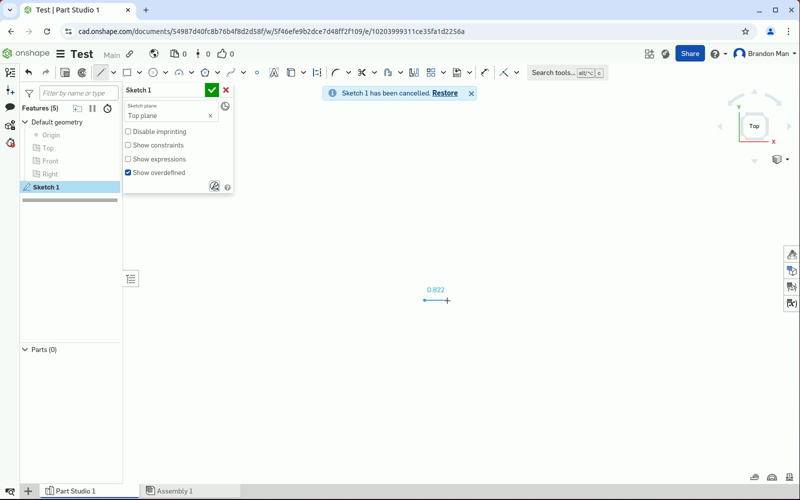
scroll(6)
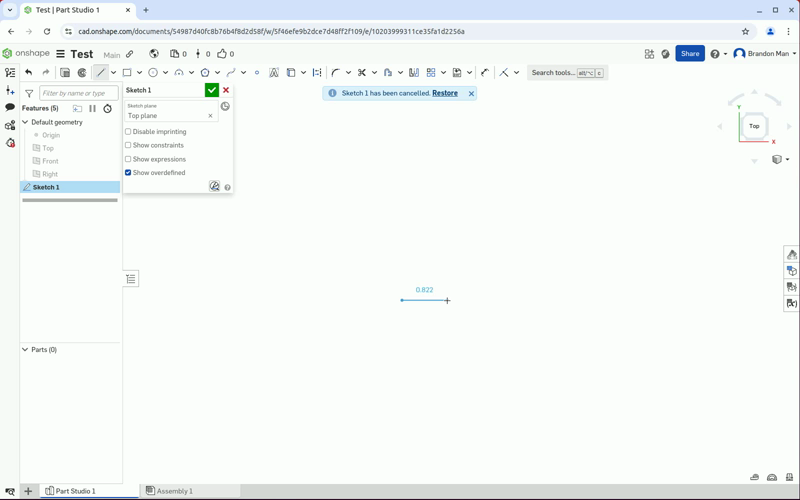
click(447, 300)
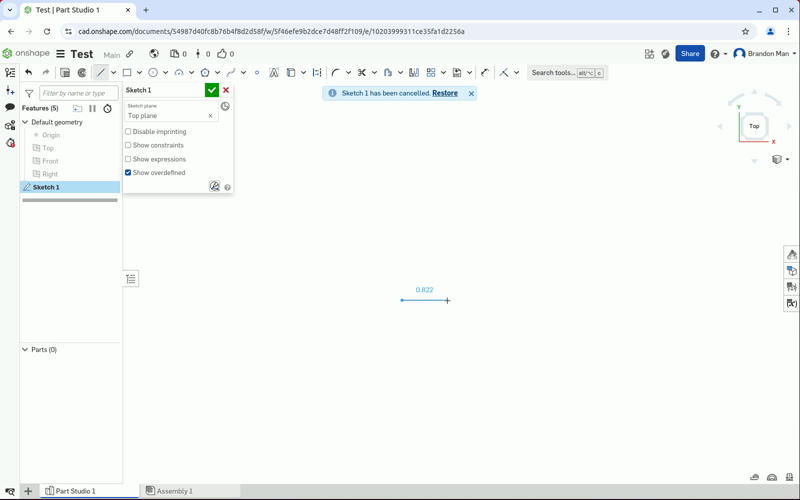
scroll(-6)
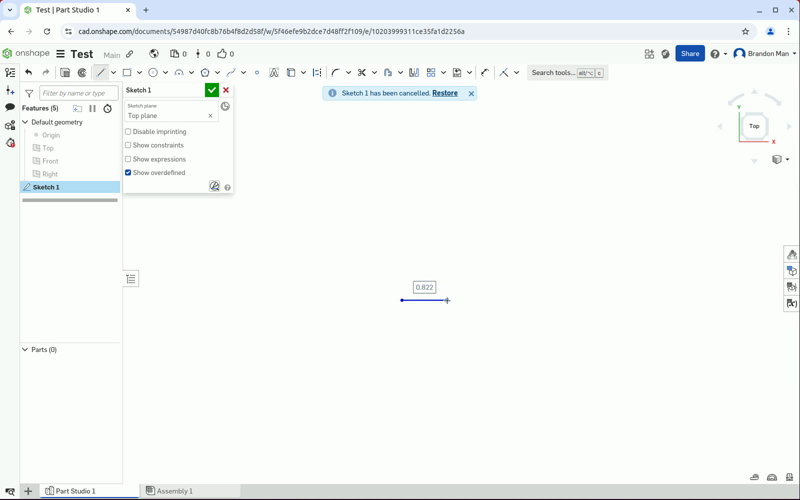
scroll(-6)
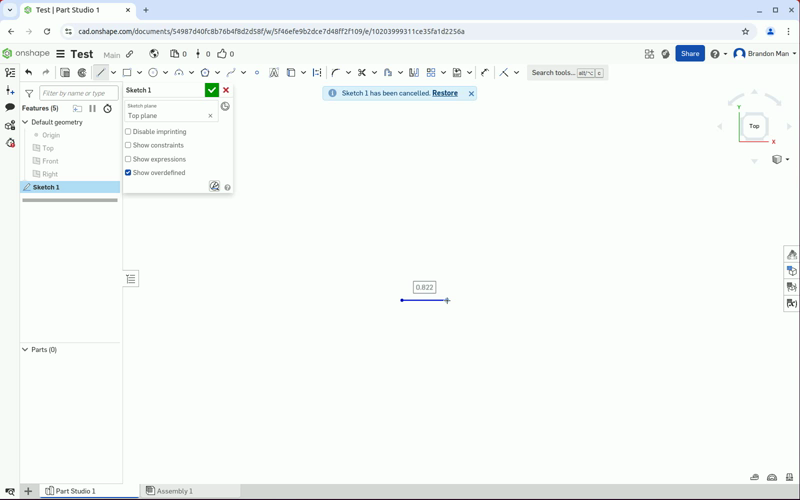
scroll(-6)
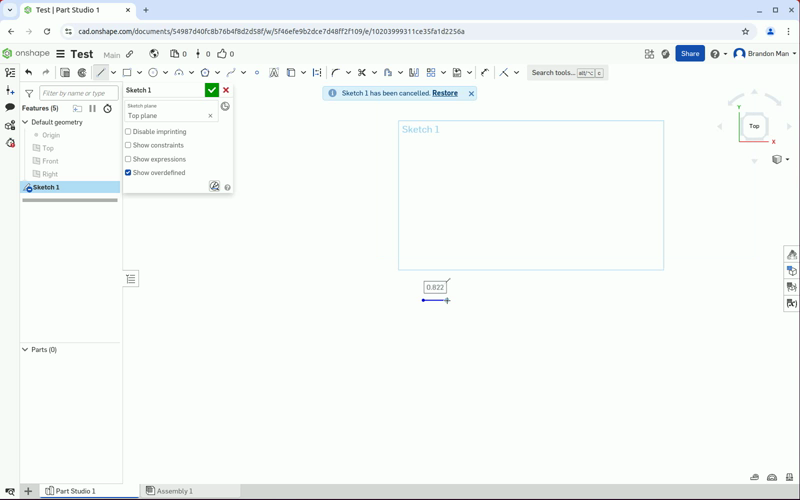
scroll(-6)
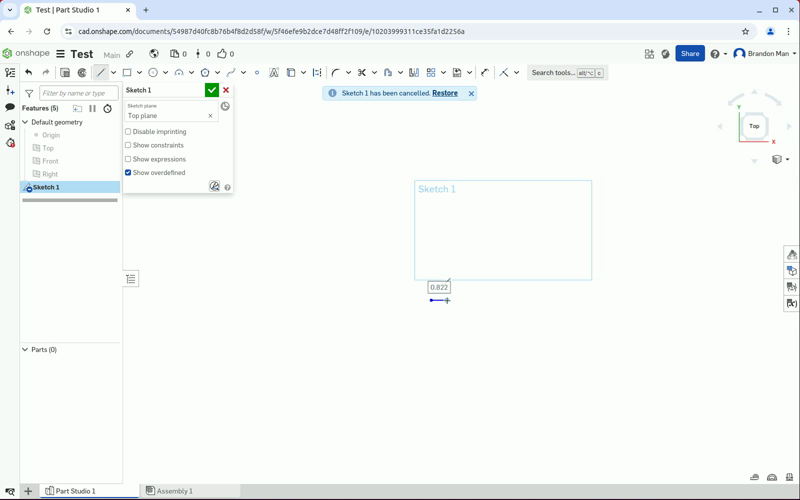
scroll(-6)
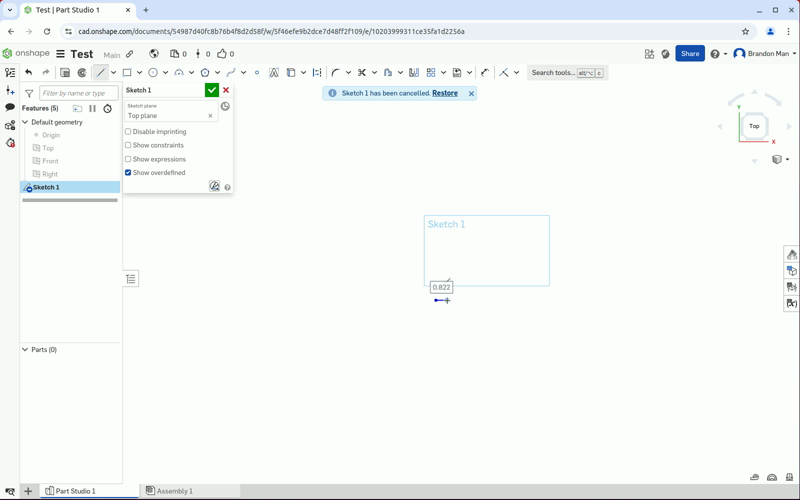
scroll(-6)
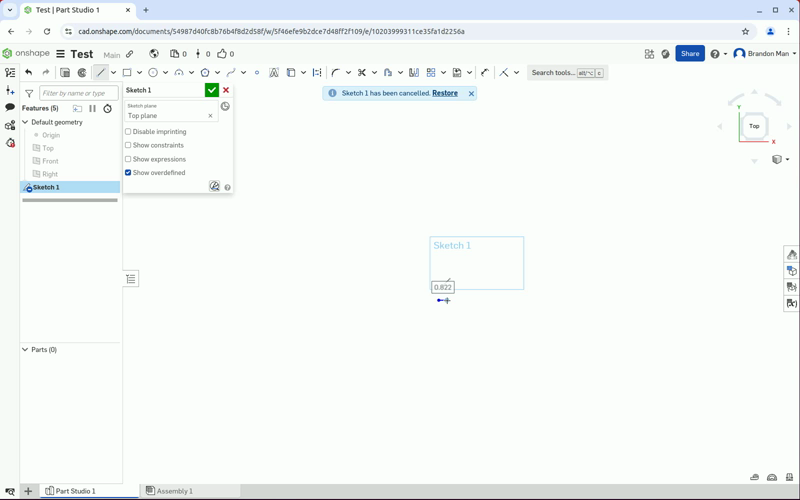
scroll(-6)
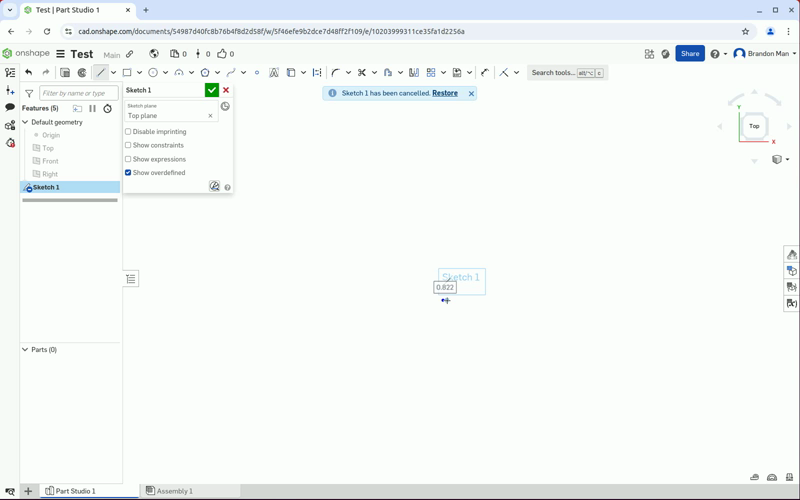
key_up(shift)
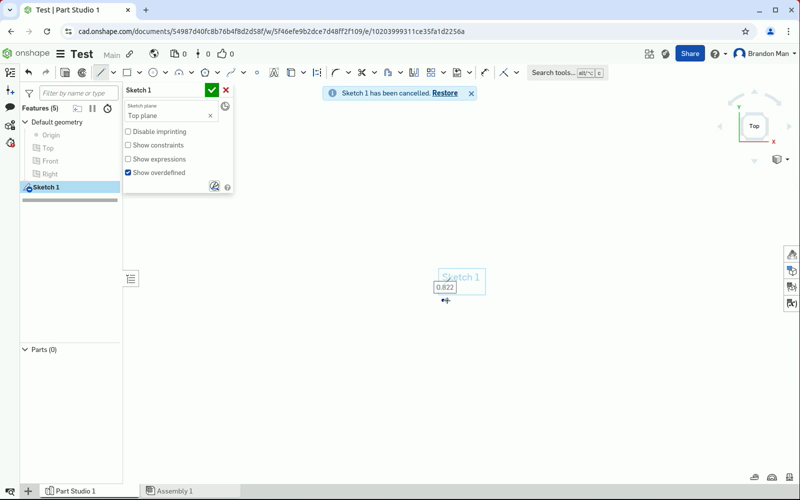
key_down(shift)
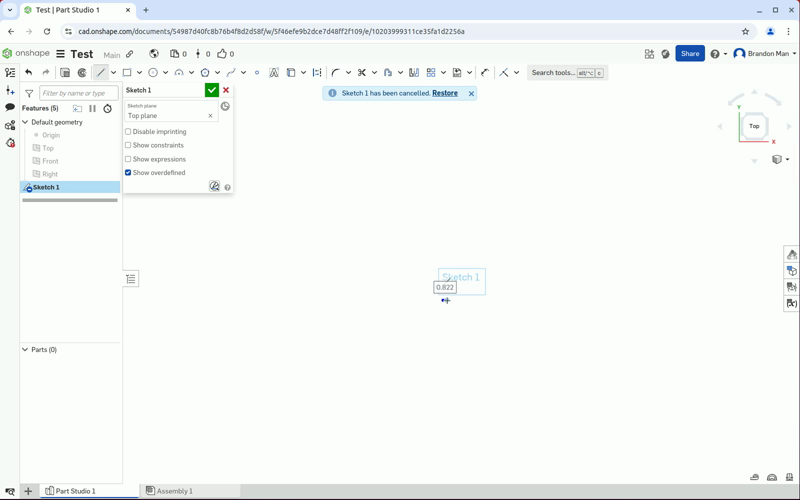
mouse_move(447, 170)
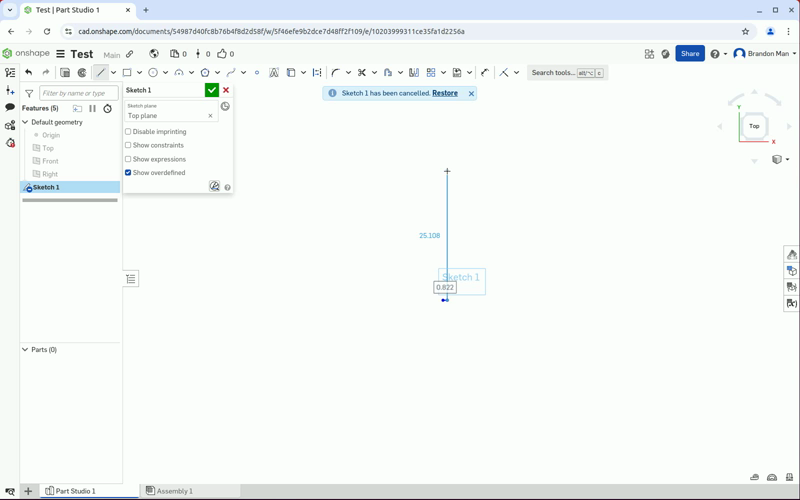
click(447, 170)
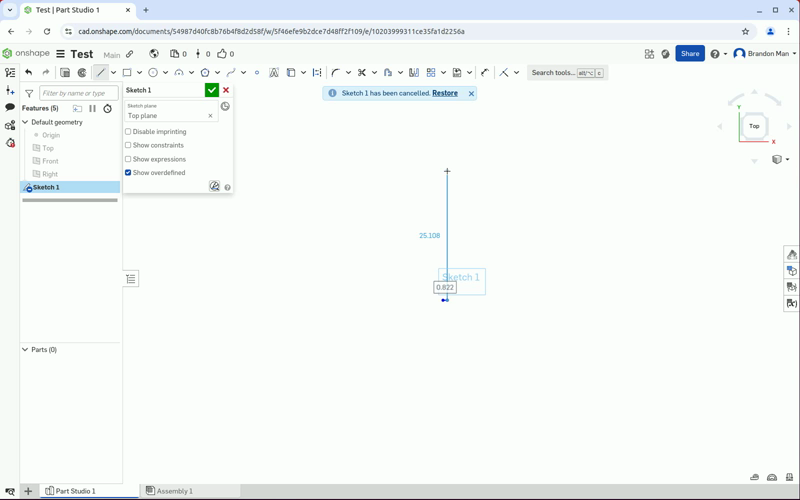
key_up(shift)
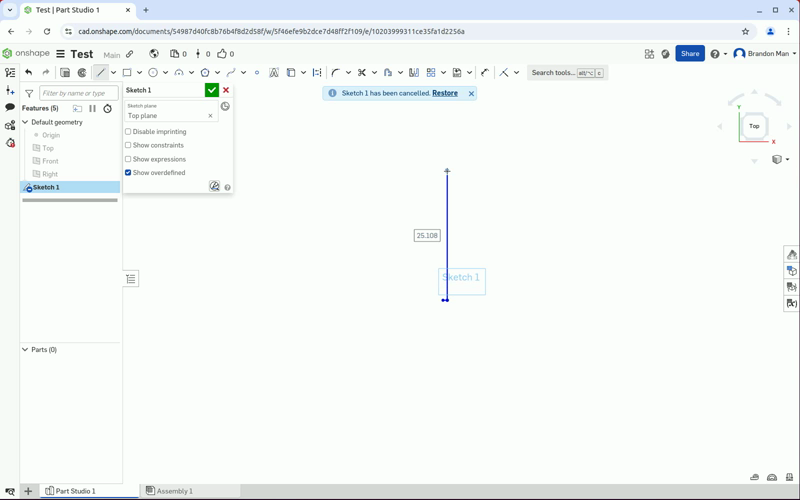
key_down(shift)
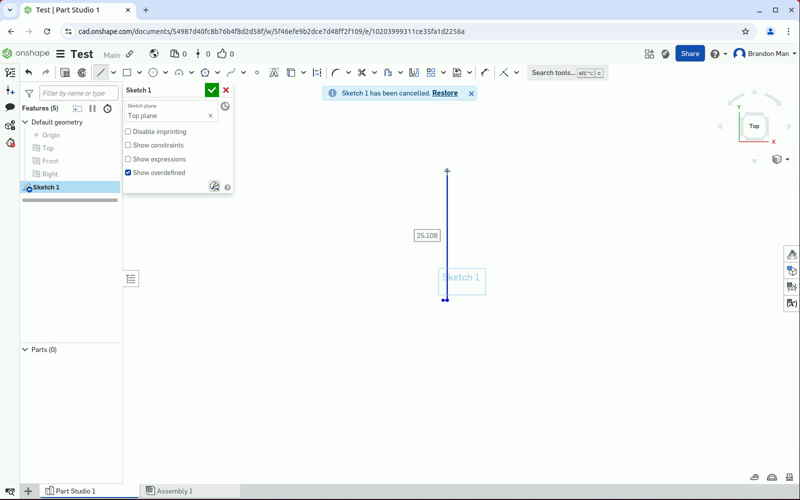
mouse_move(477, 170)
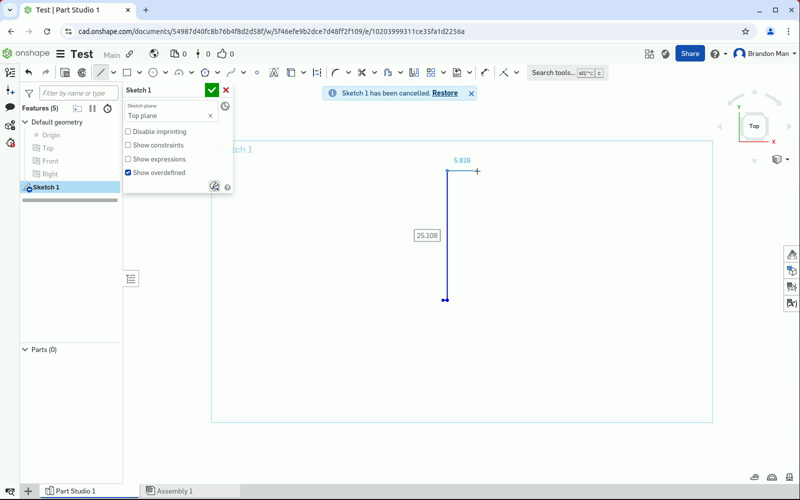
mouse_move(443, 170)
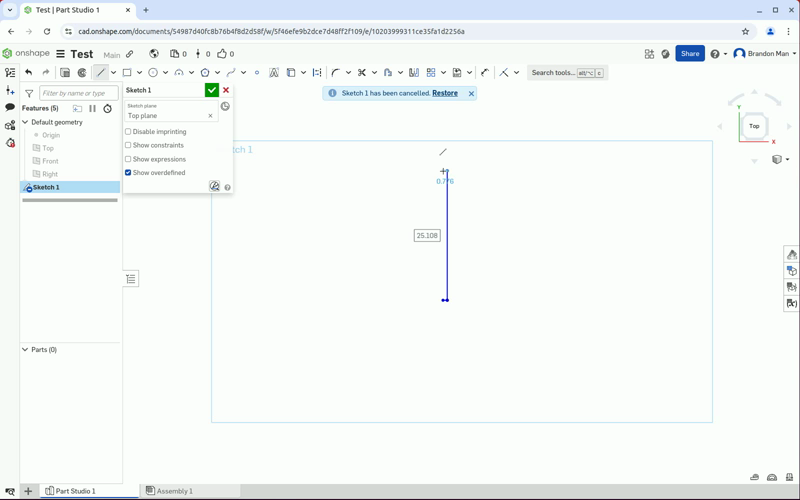
scroll(6)
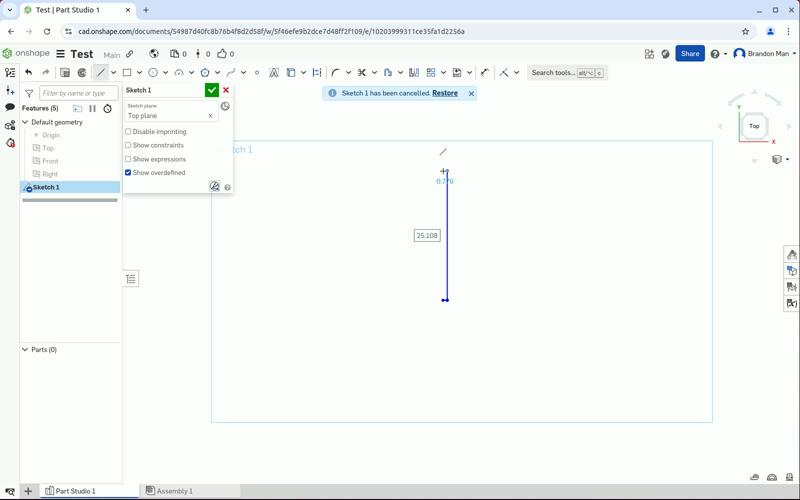
scroll(6)
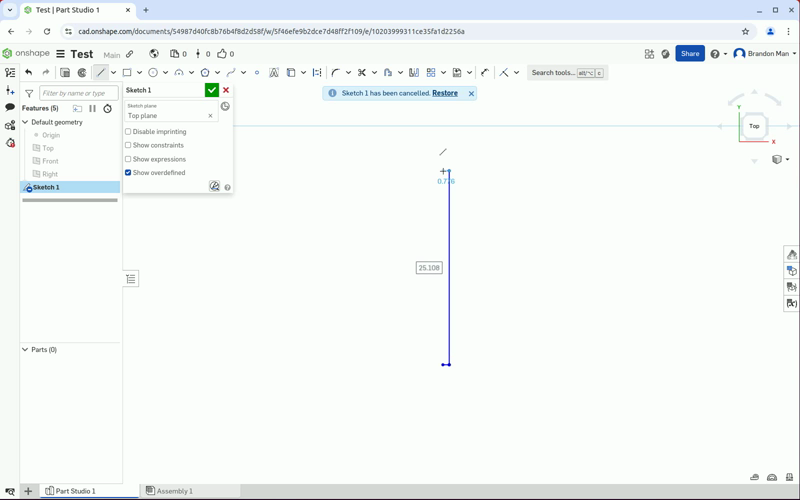
scroll(6)
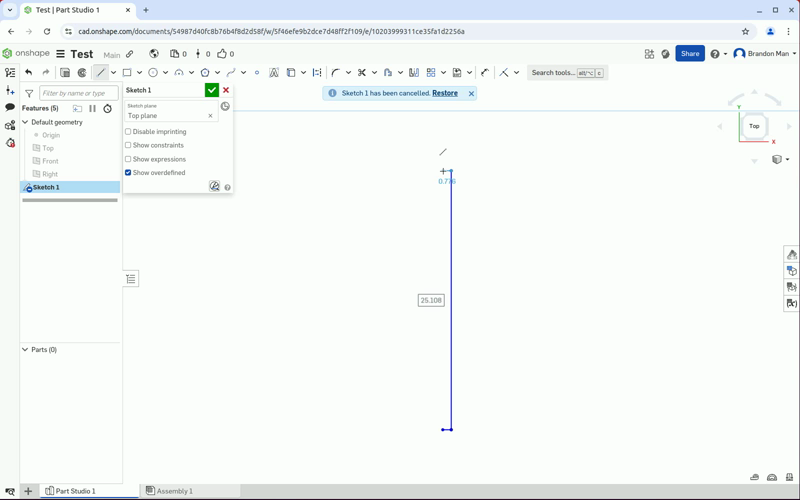
scroll(6)
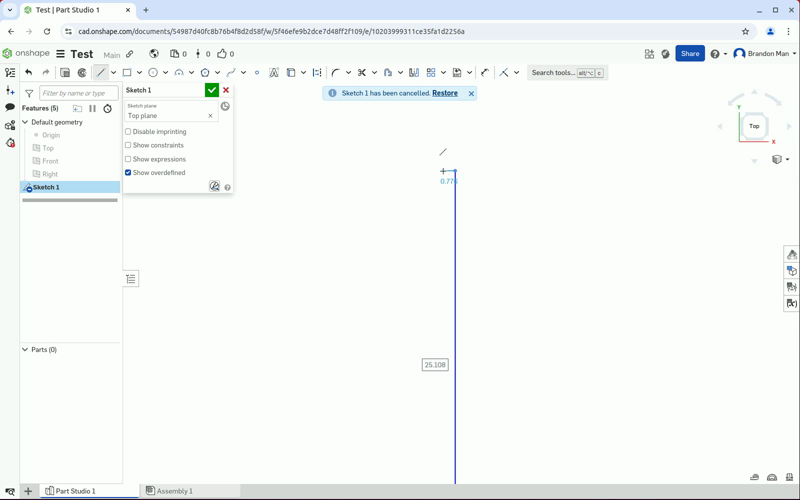
scroll(6)
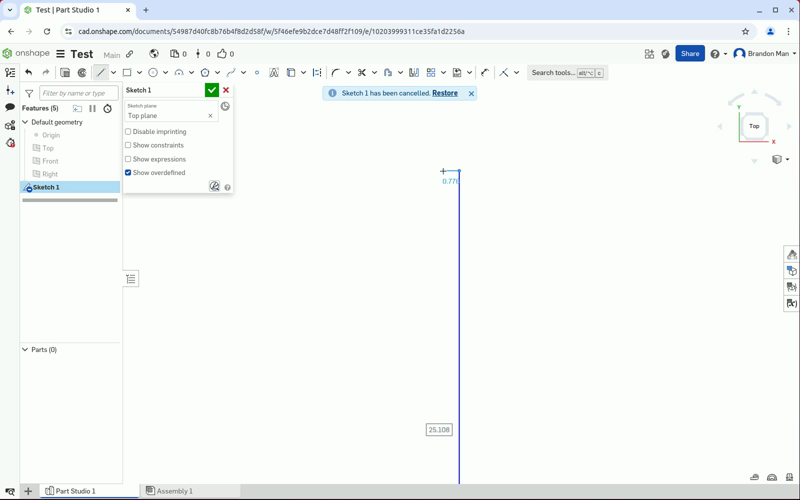
scroll(6)
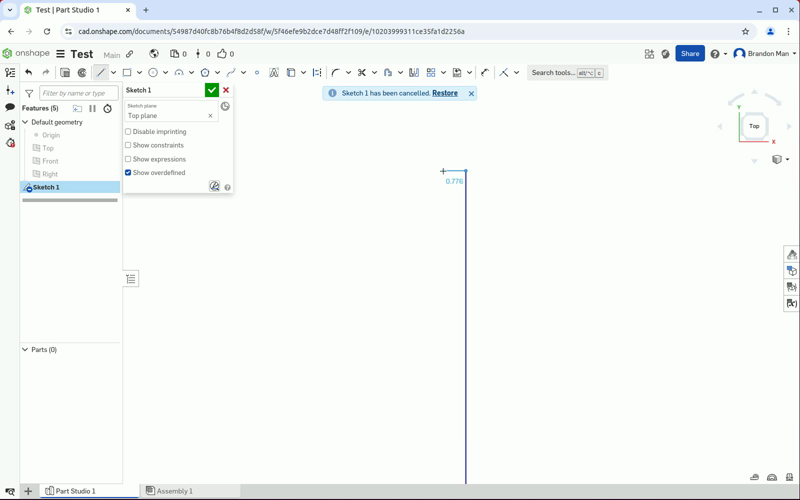
scroll(6)
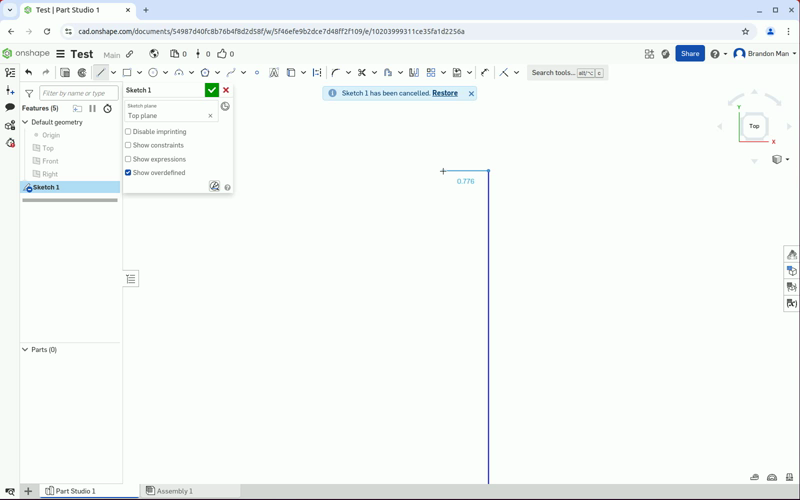
click(443, 170)
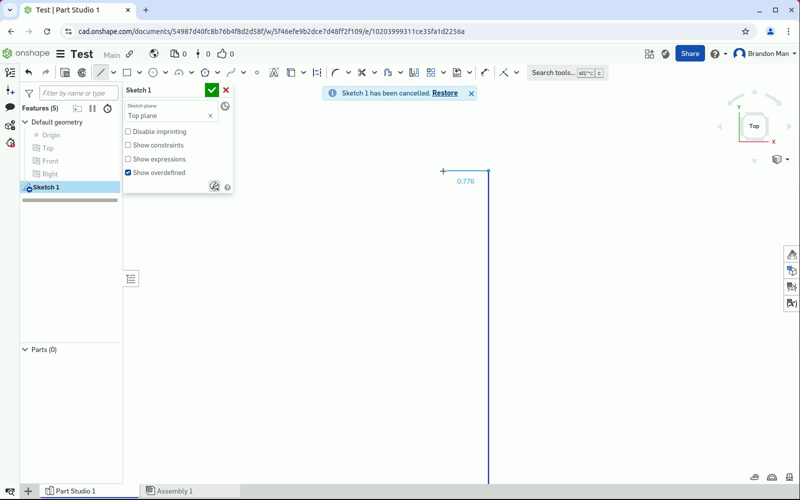
scroll(-6)
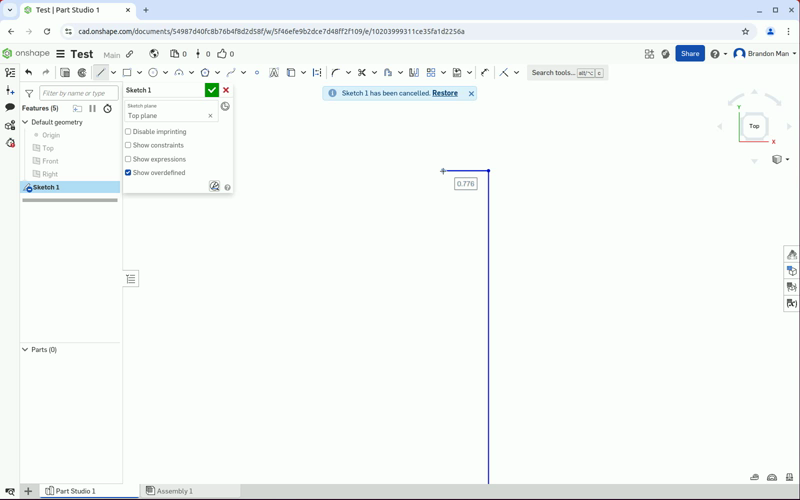
scroll(-6)
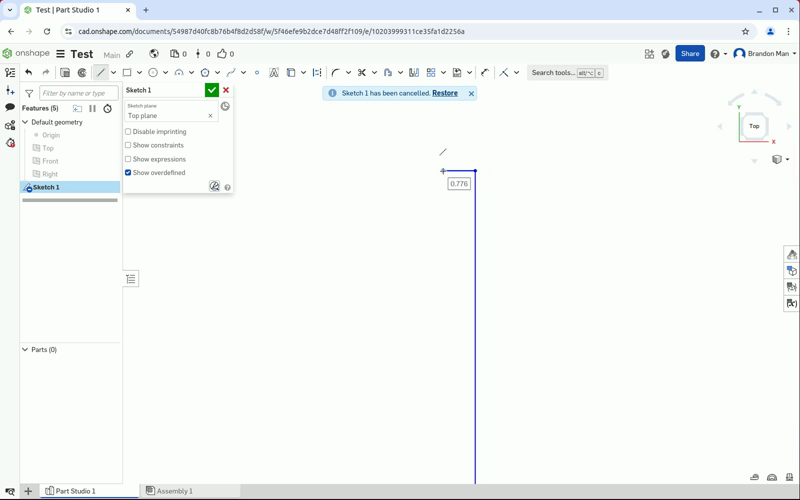
scroll(-6)
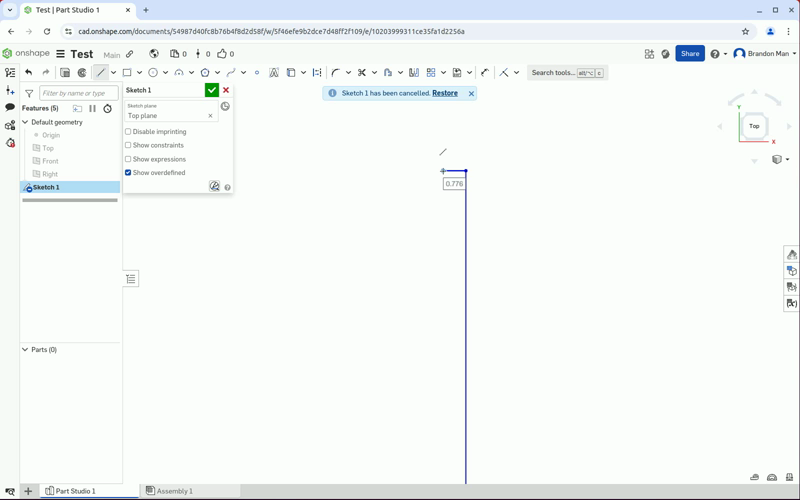
scroll(-6)
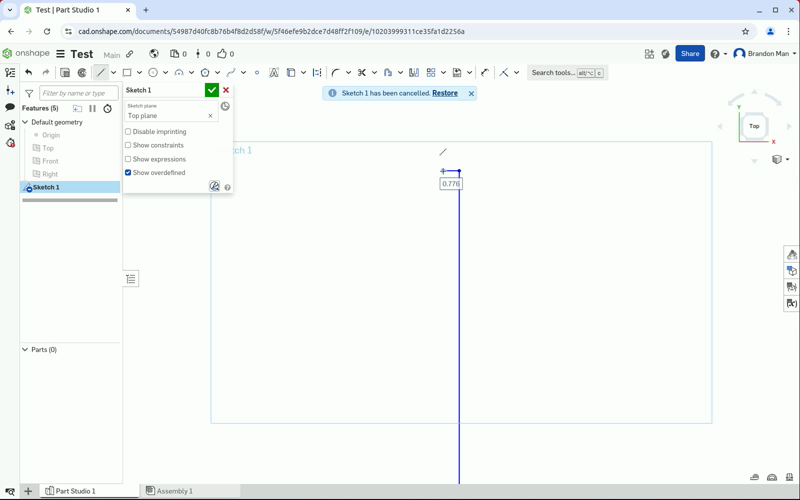
scroll(-6)
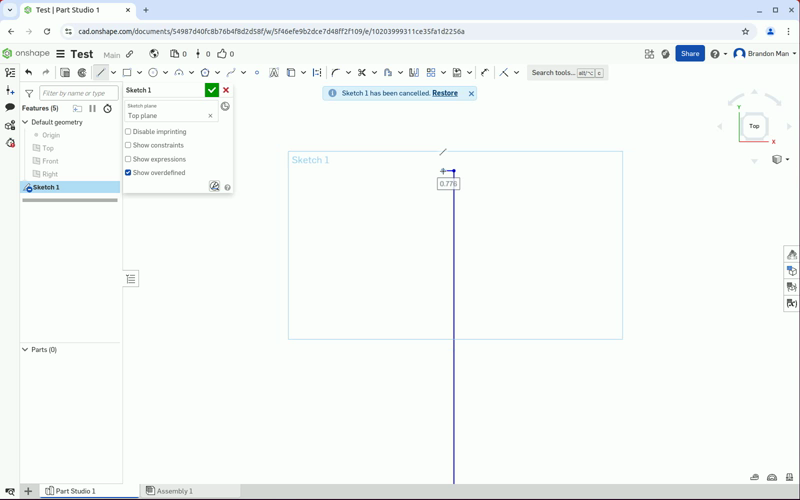
scroll(-6)
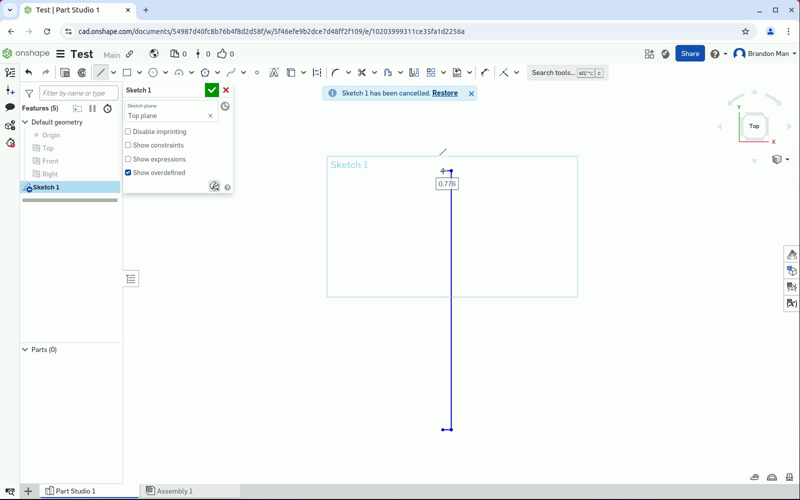
scroll(-6)
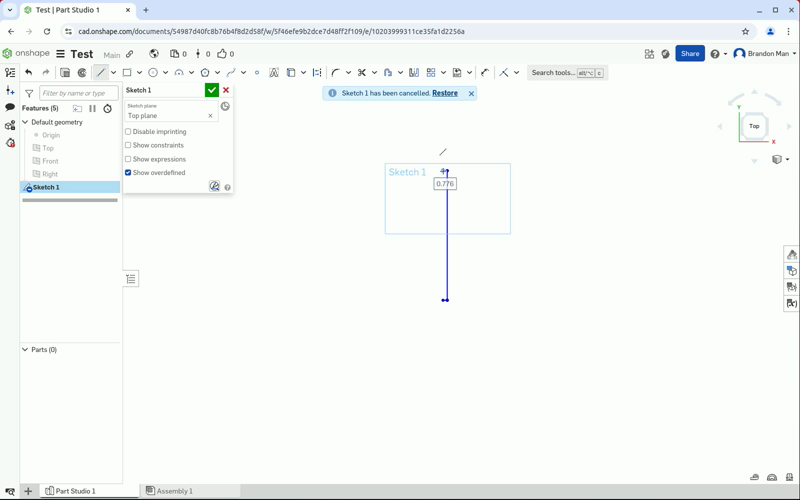
key_up(shift)
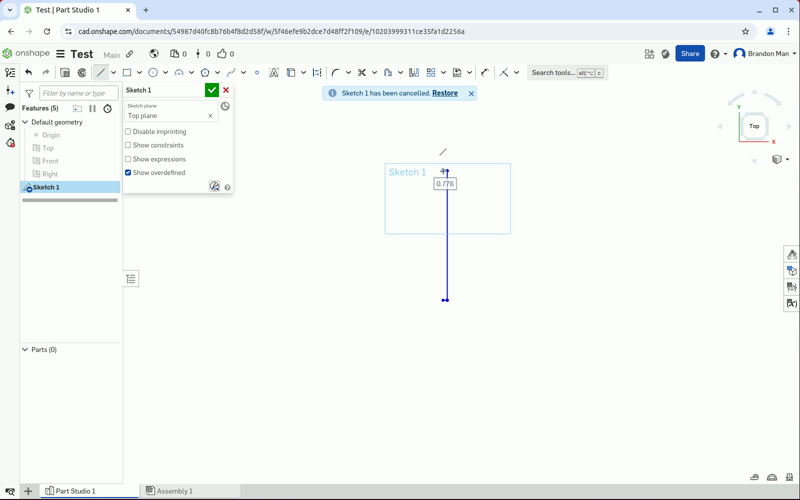
key_down(shift)
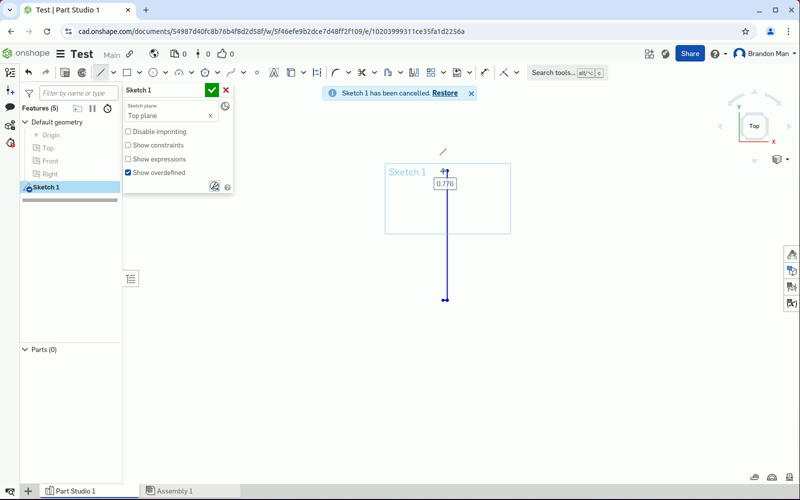
mouse_move(443, 300)
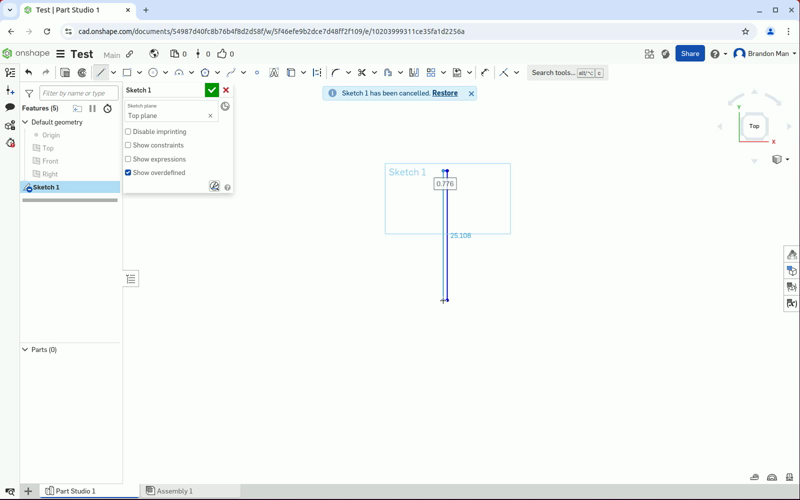
scroll(6)
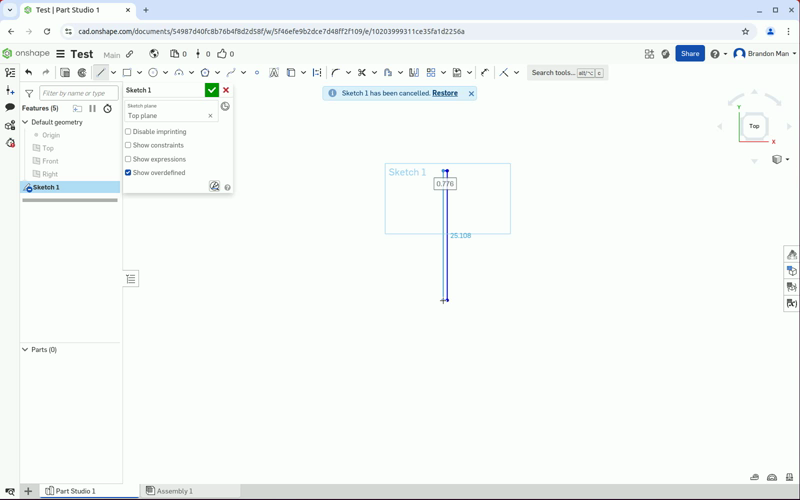
scroll(6)
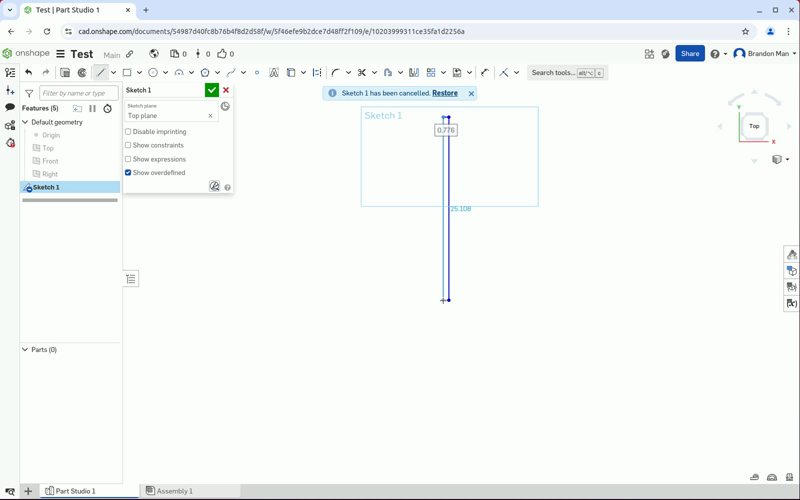
scroll(6)
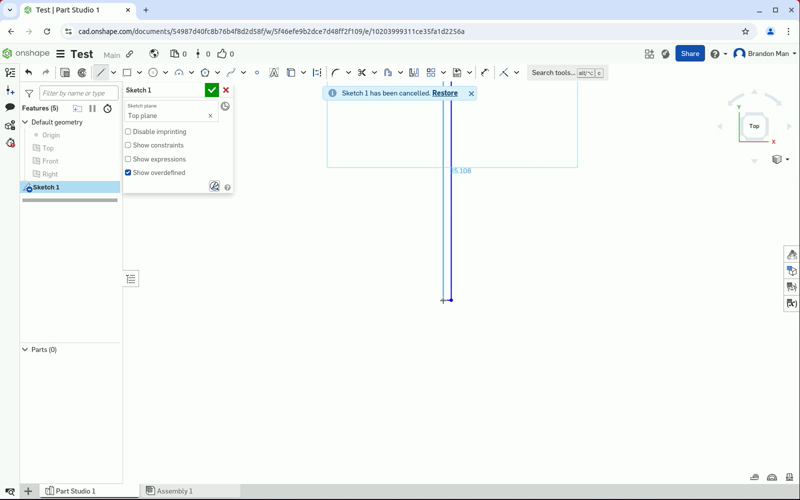
scroll(6)
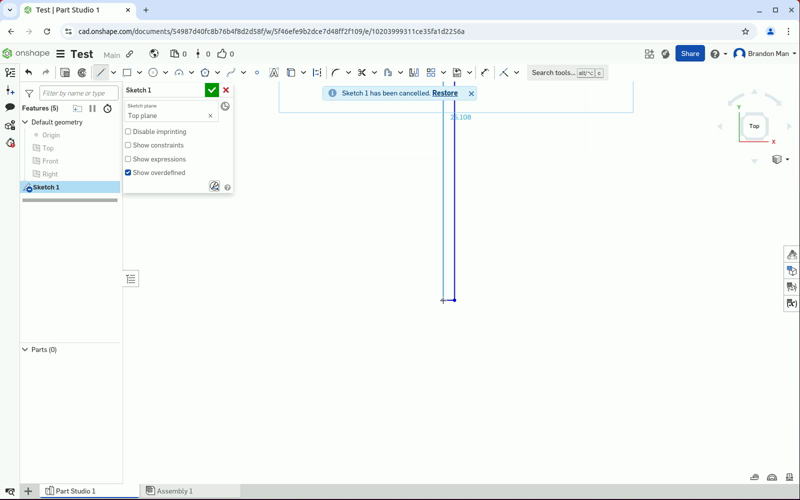
scroll(6)
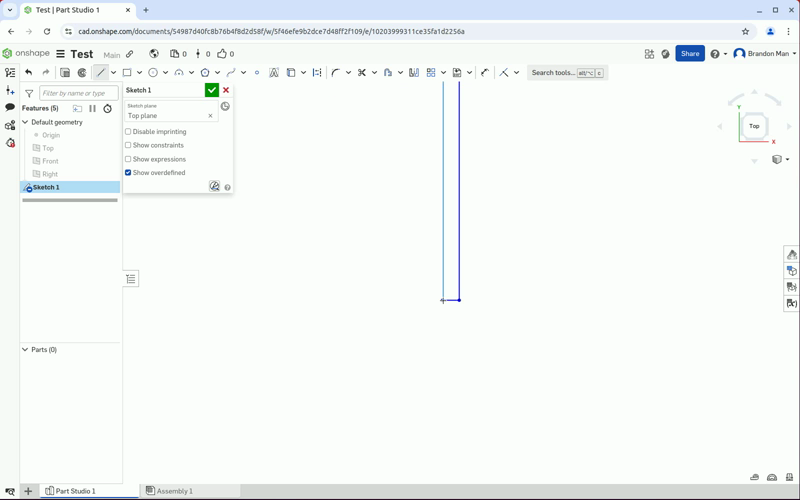
scroll(6)
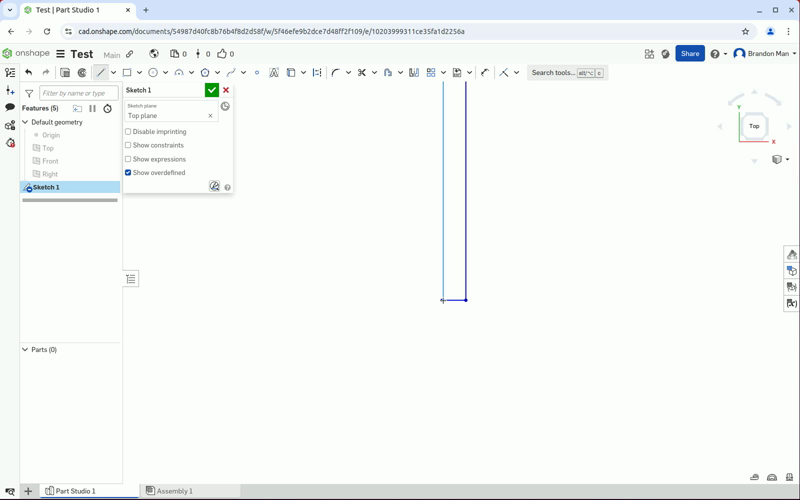
scroll(6)
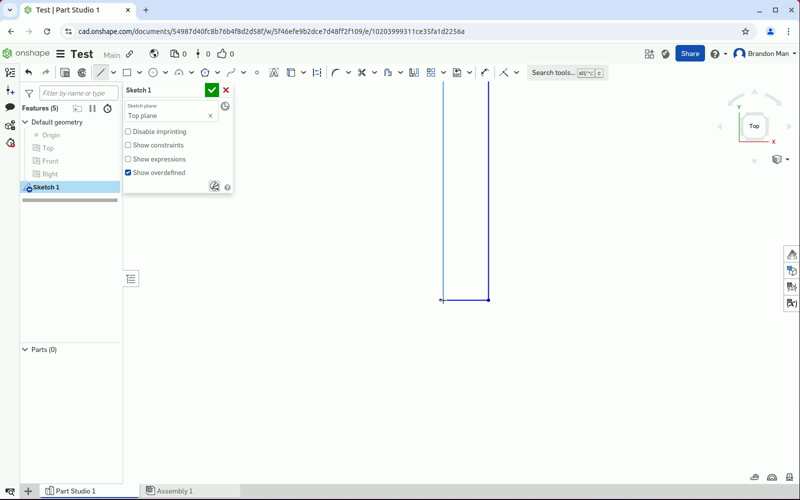
key_up(shift)
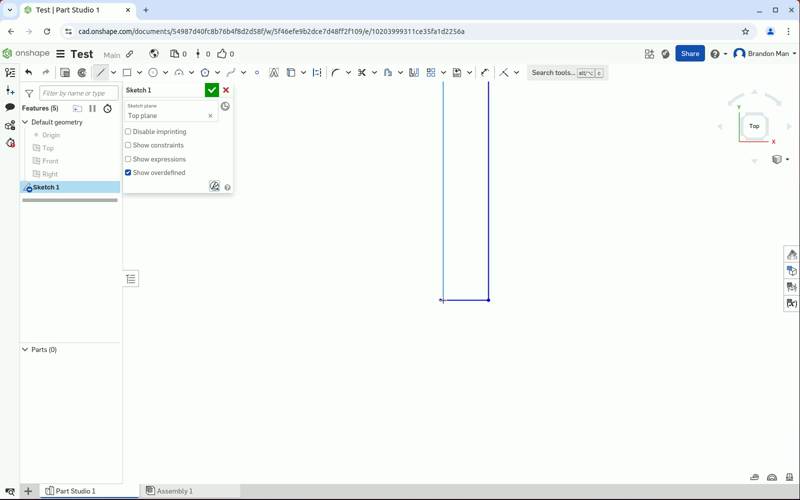
click(443, 300)
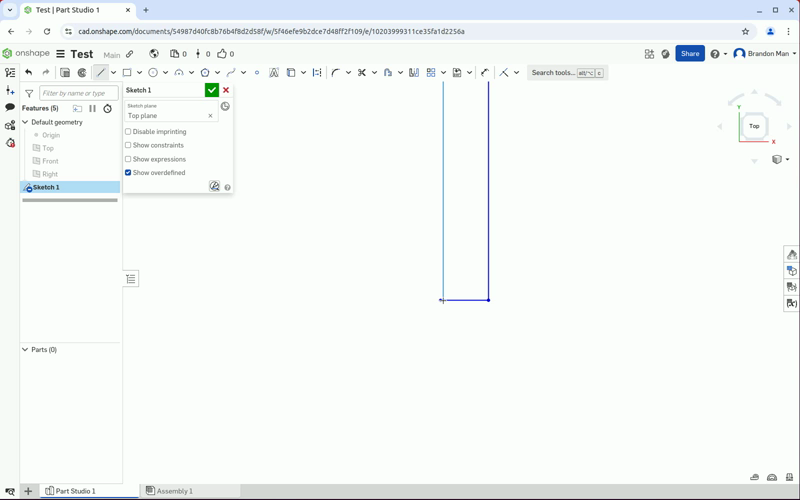
scroll(-6)
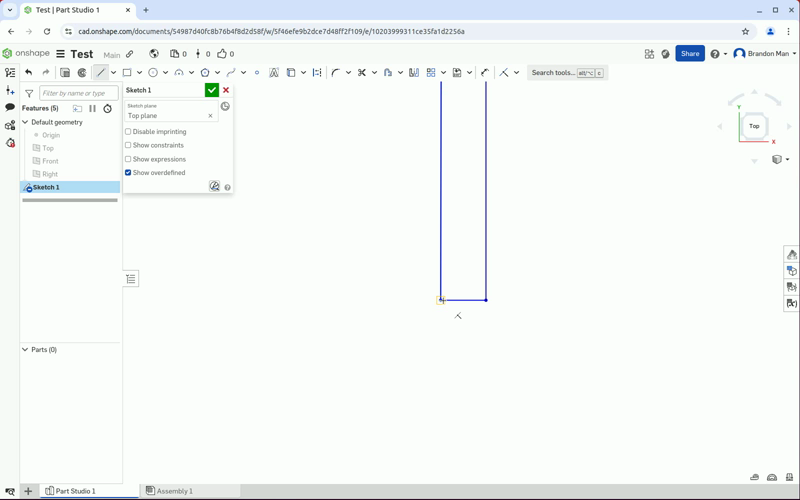
scroll(-6)
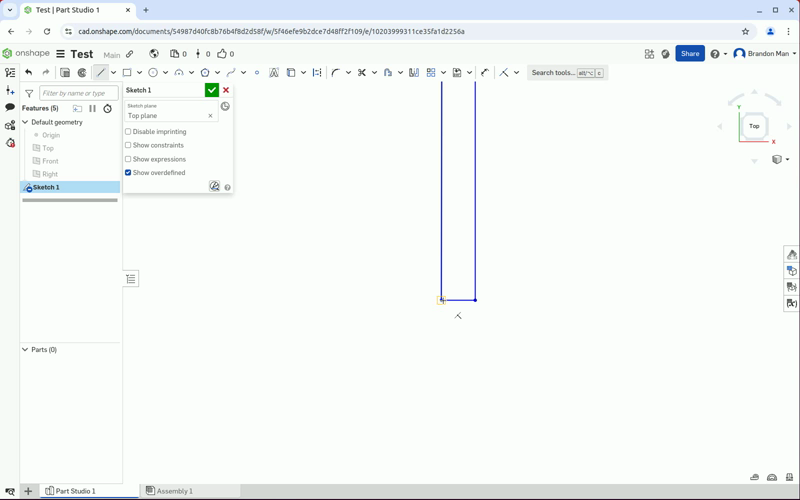
scroll(-6)
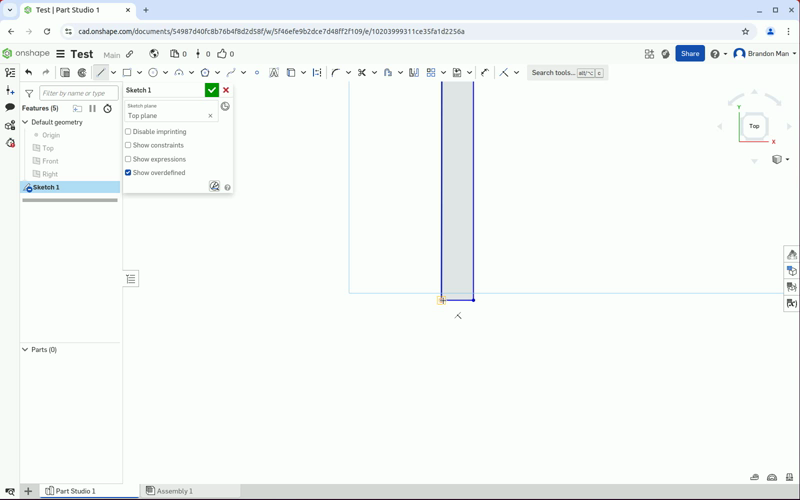
scroll(-6)
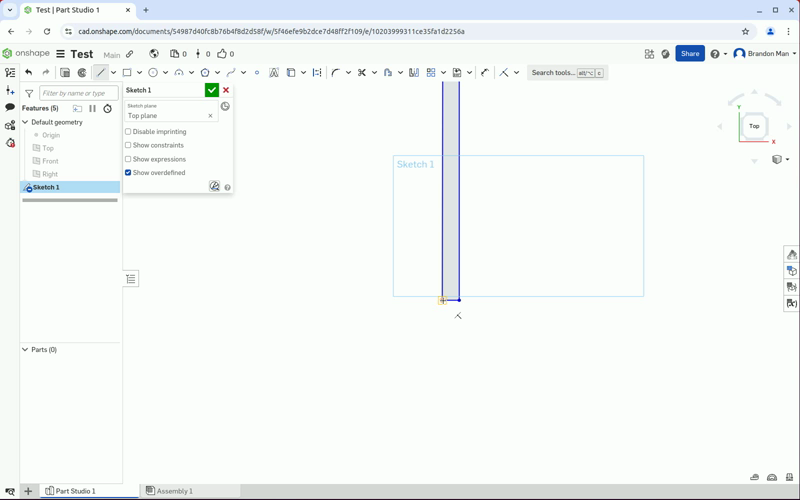
scroll(-6)
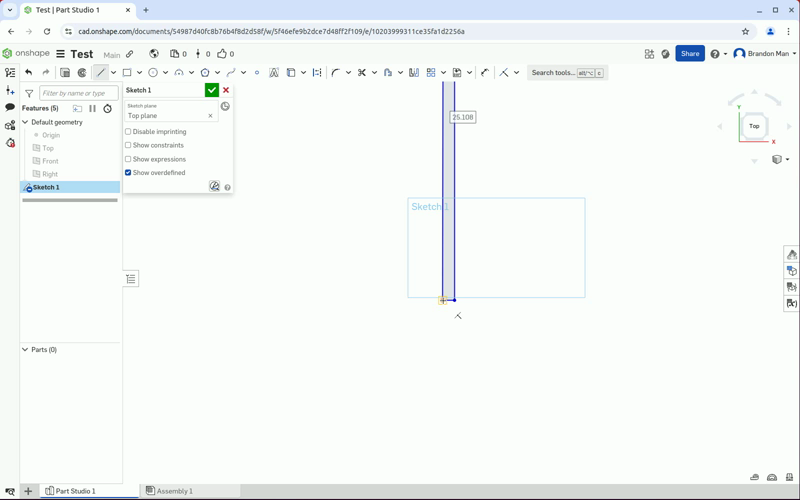
scroll(-6)
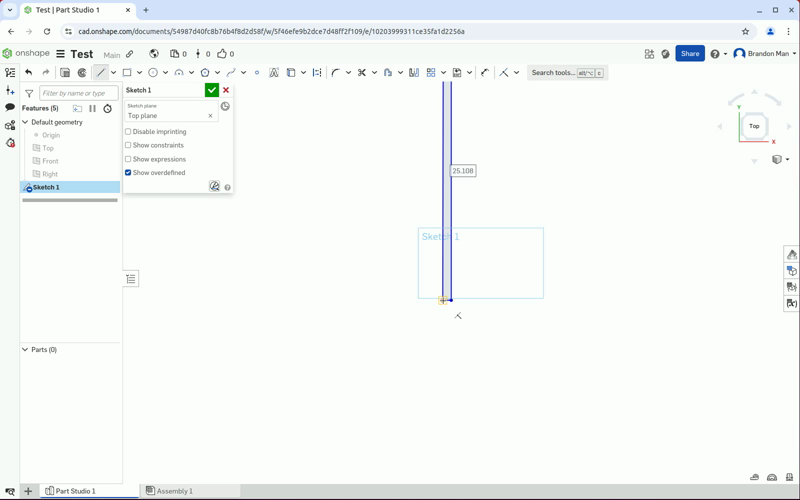
scroll(-6)
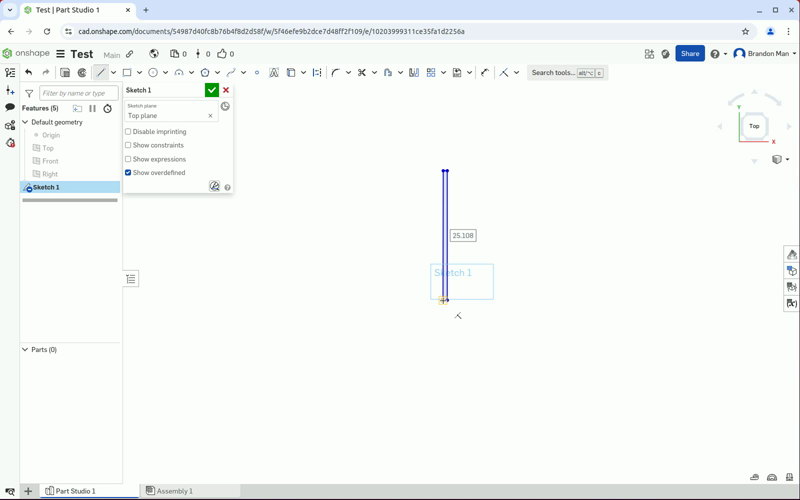
key(esc)
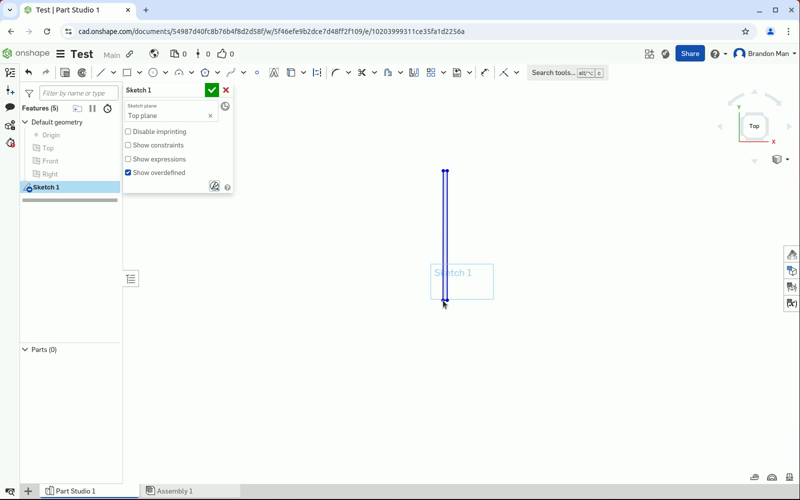
mouse_move(446, 269)
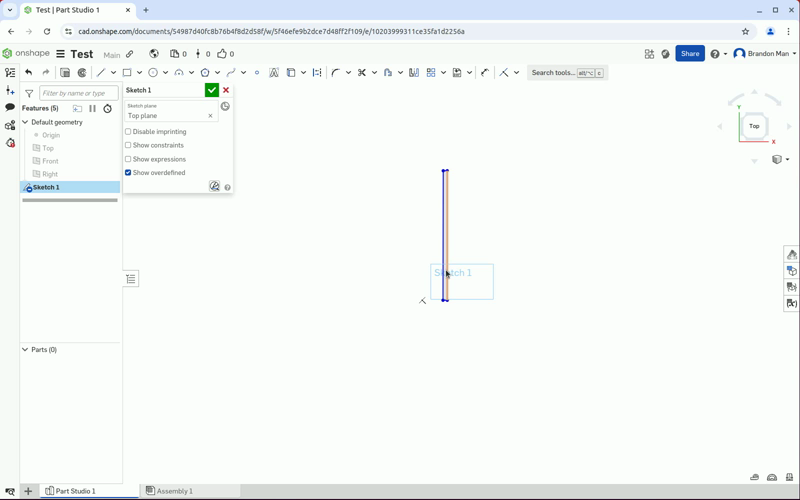
scroll(6)
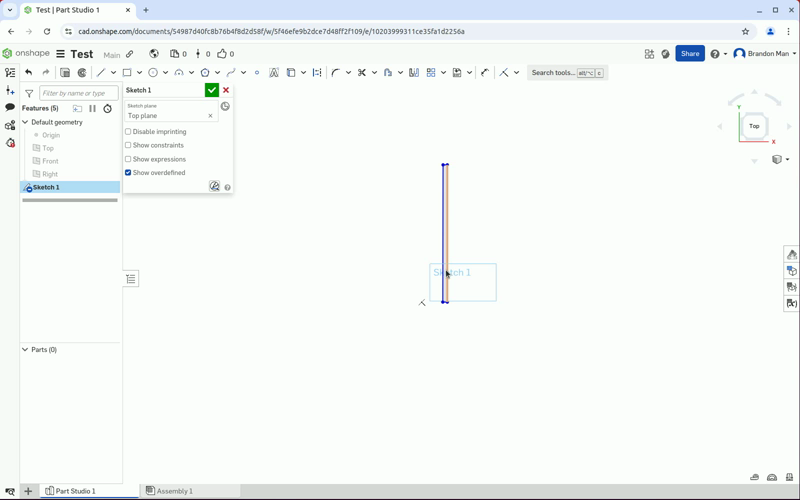
scroll(6)
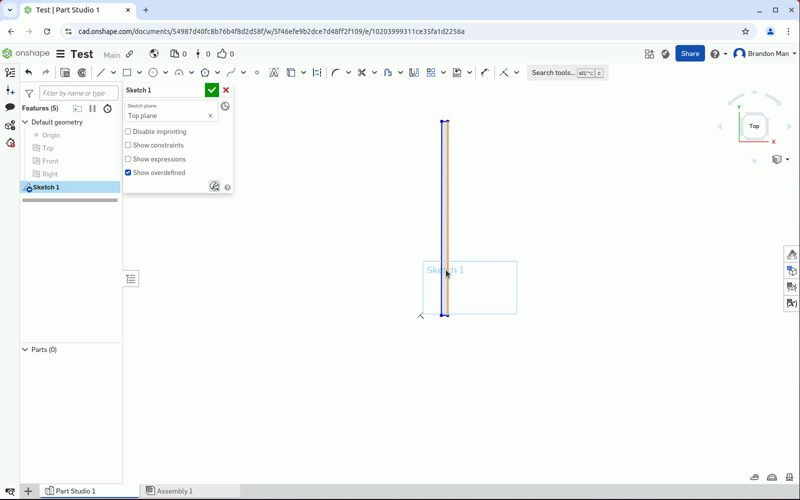
scroll(6)
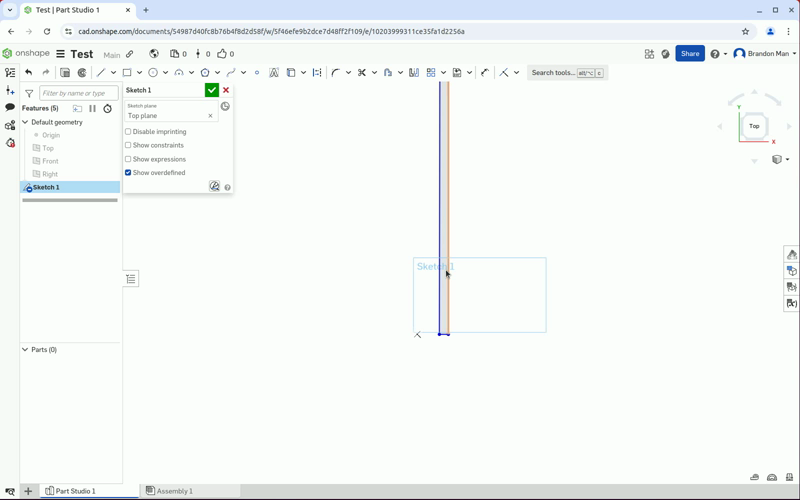
scroll(6)
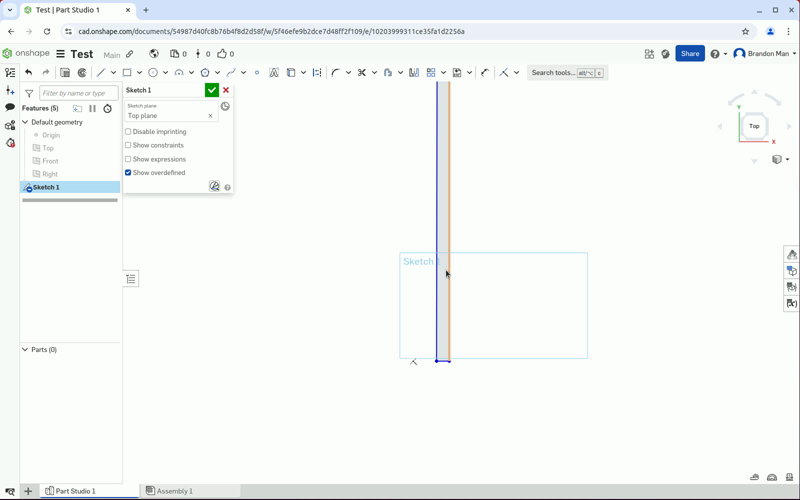
scroll(6)
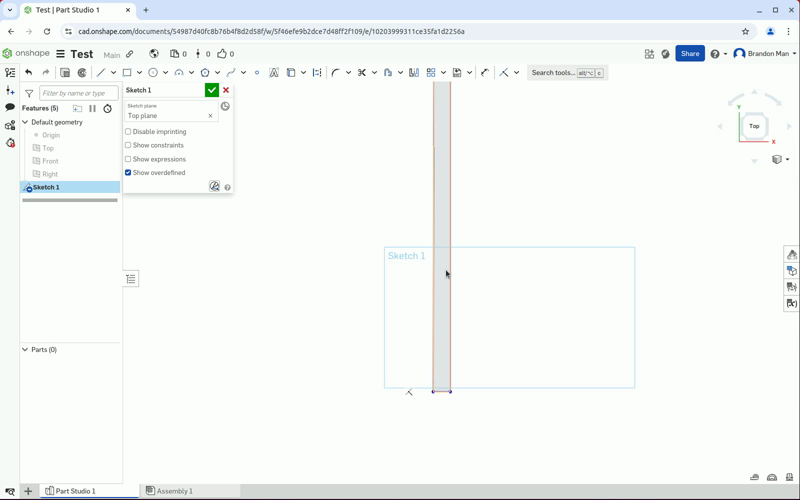
scroll(6)
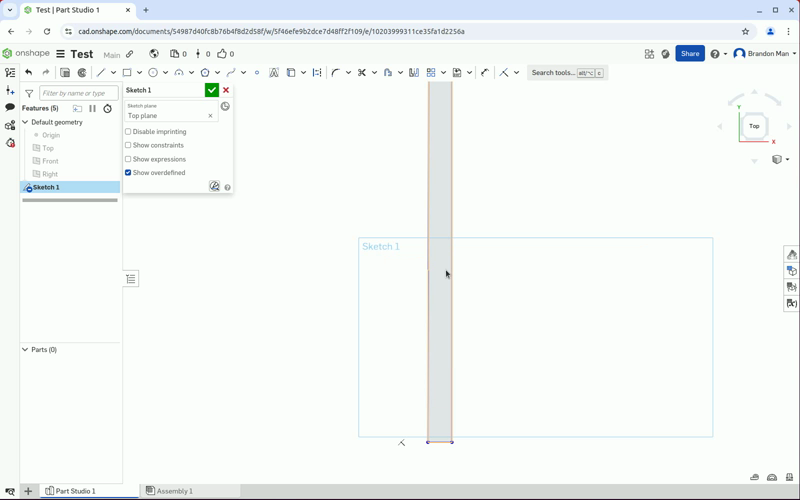
scroll(6)
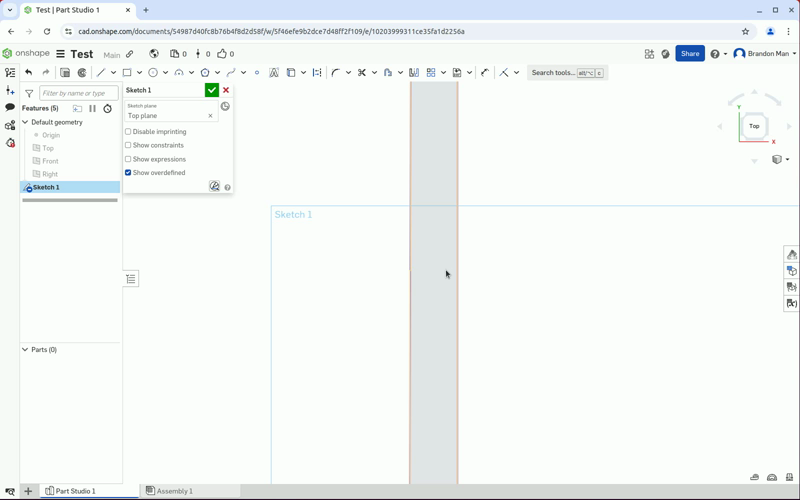
click(446, 269)
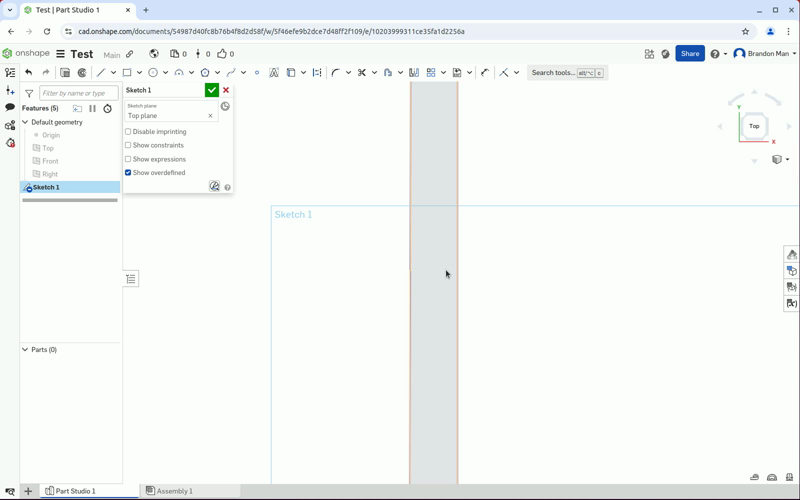
scroll(-6)
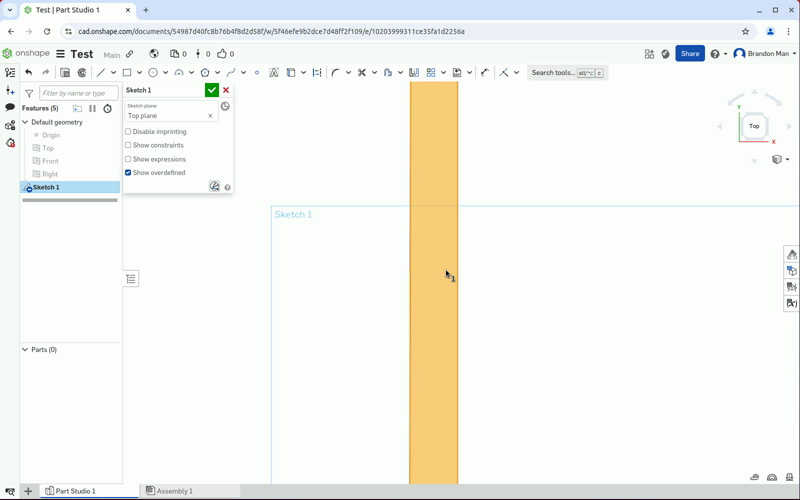
scroll(-6)
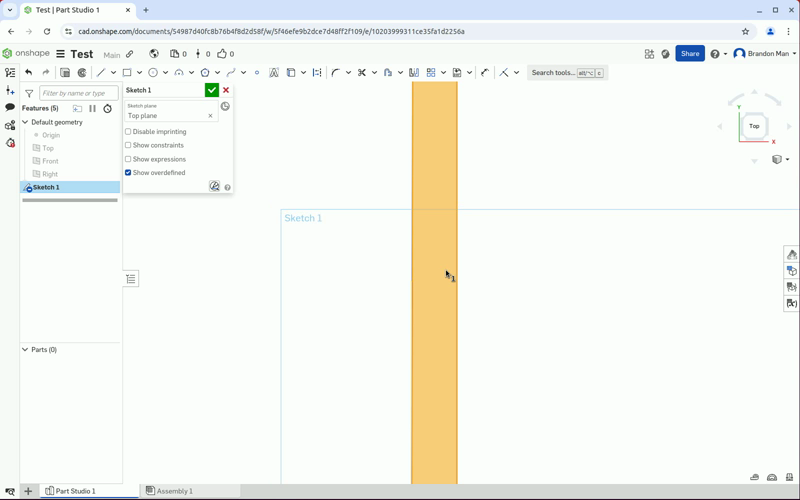
scroll(-6)
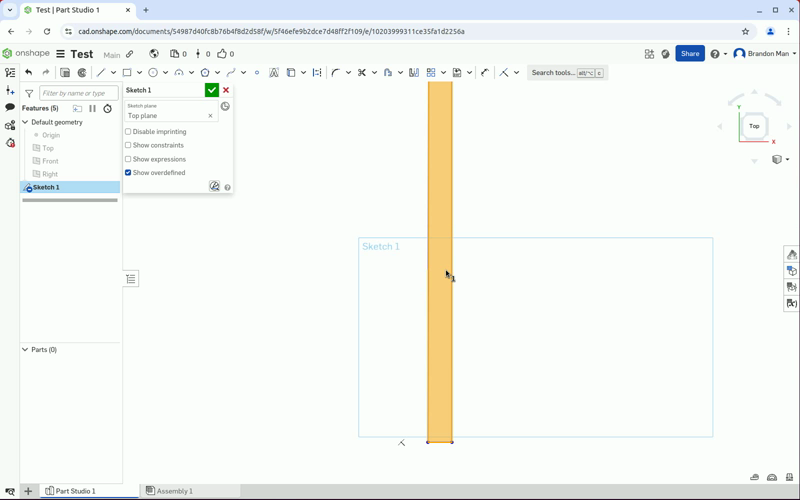
scroll(-6)
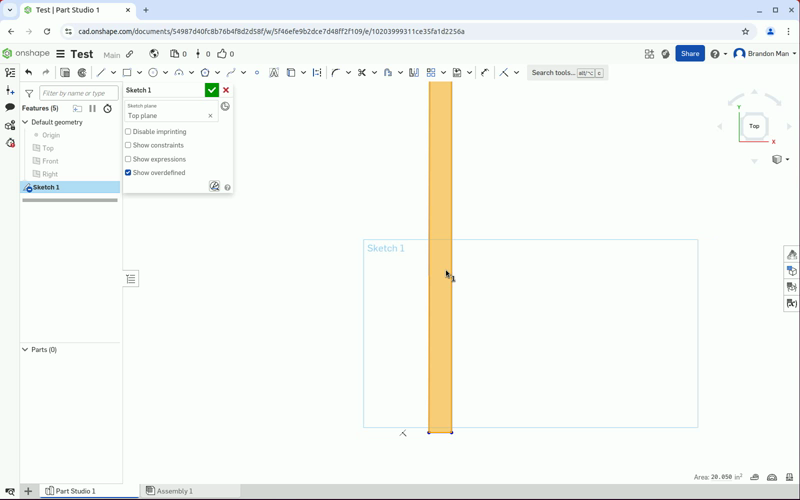
scroll(-6)
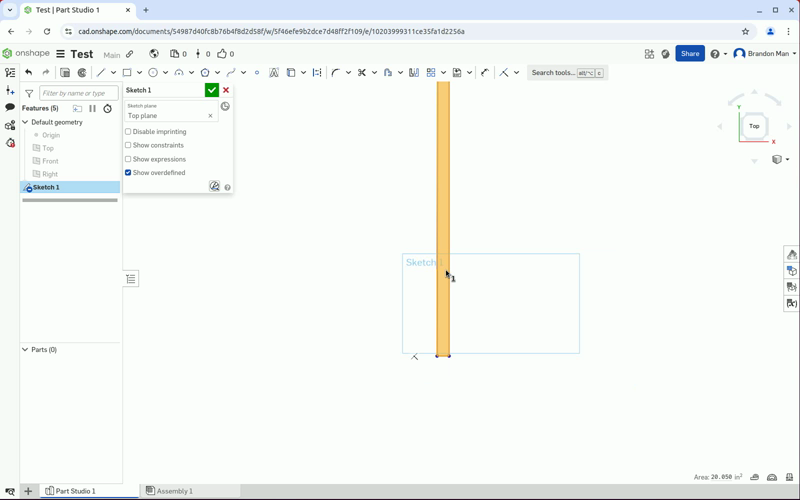
scroll(-6)
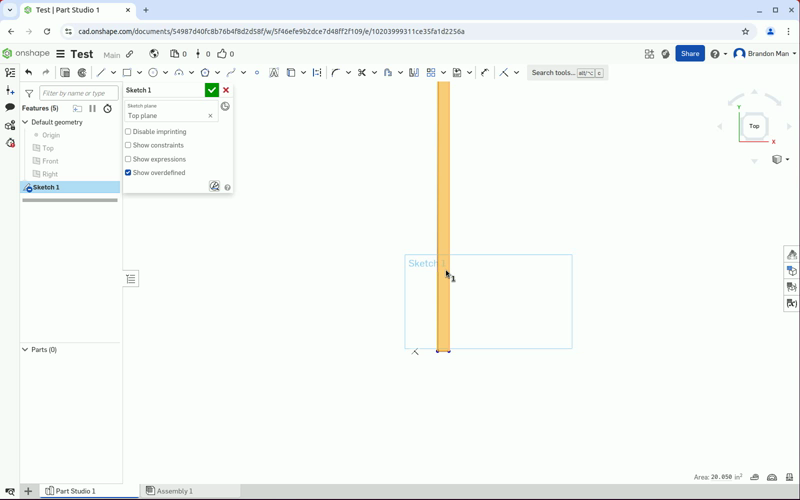
scroll(-6)
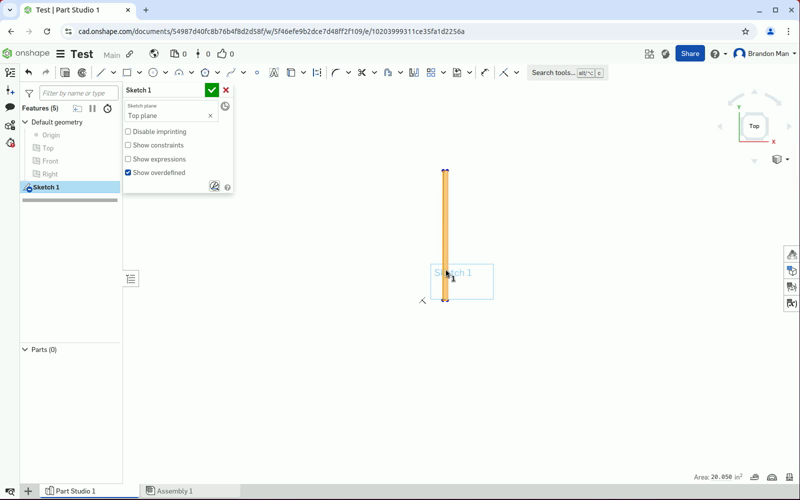
mouse_move(73, 352)
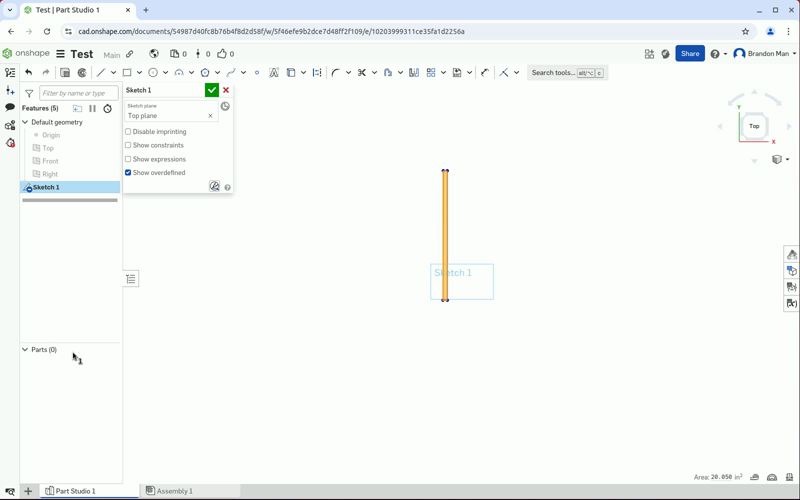
key(shift+y)
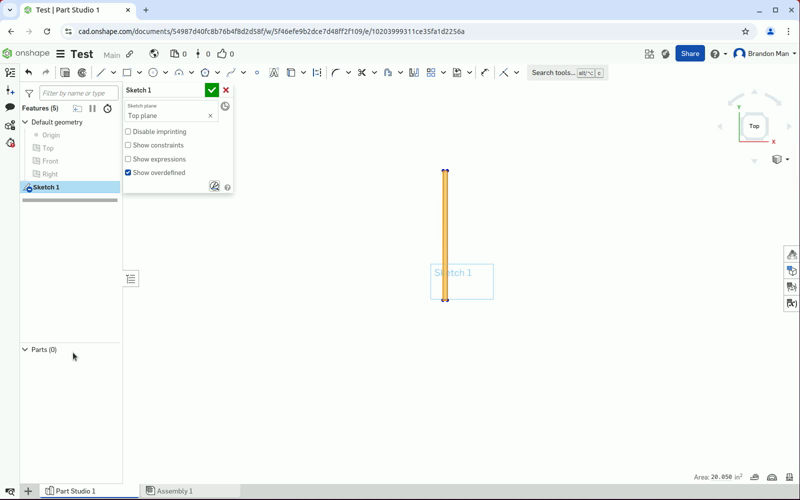
key(shift+e)
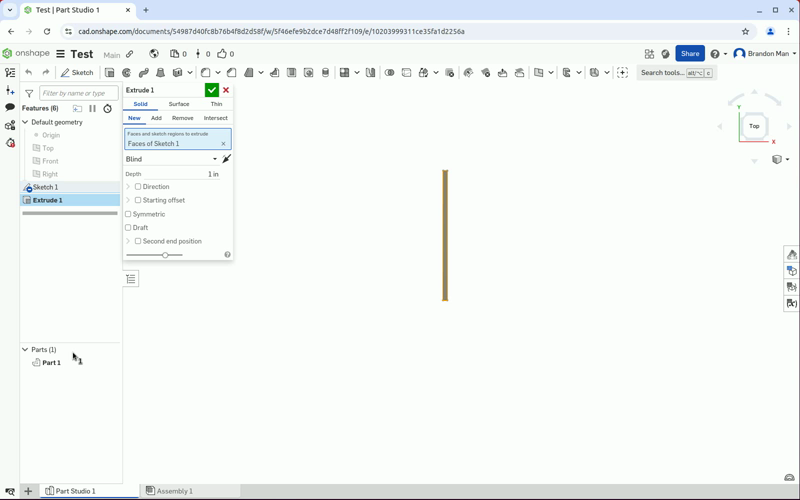
mouse_move(143, 106)
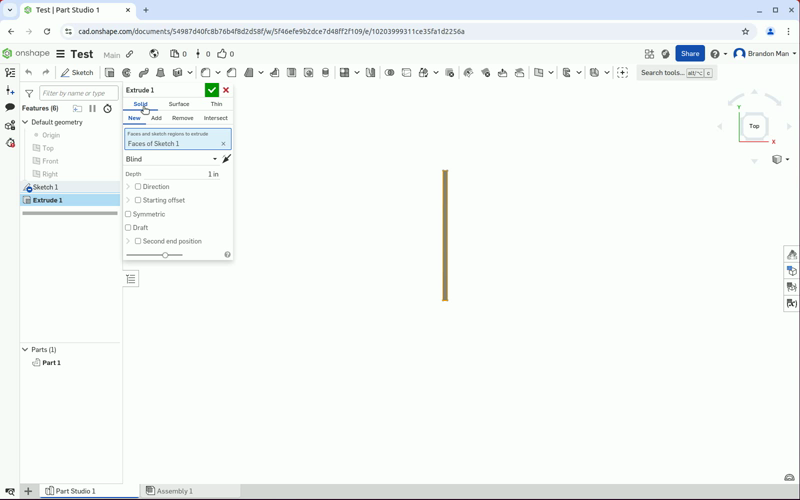
click(143, 106)
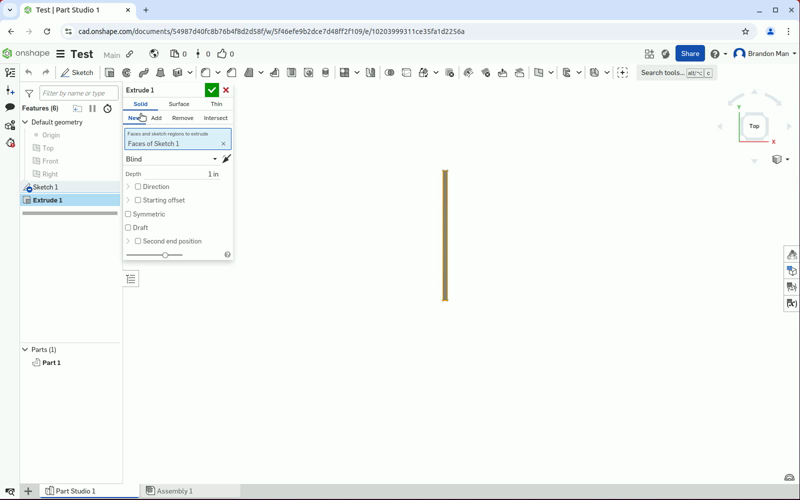
mouse_move(137, 120)
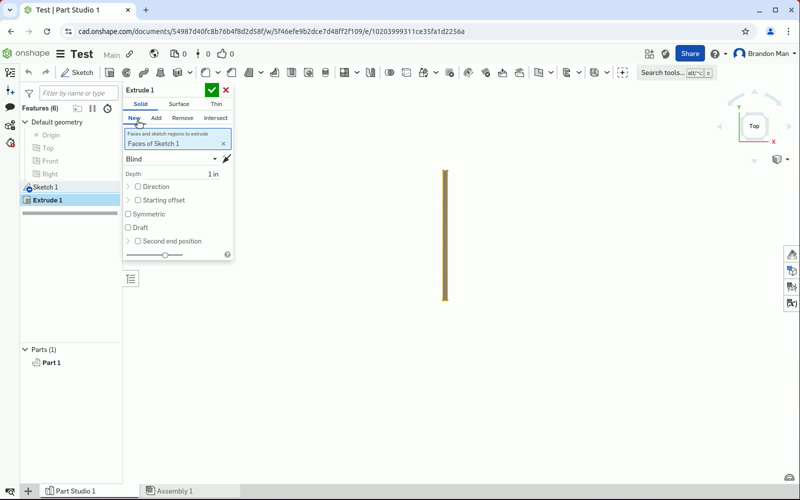
click(137, 120)
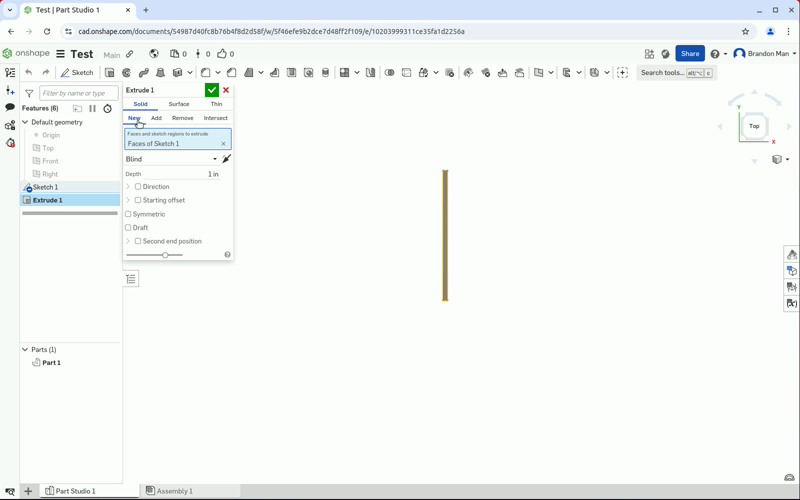
key(tab, 4)
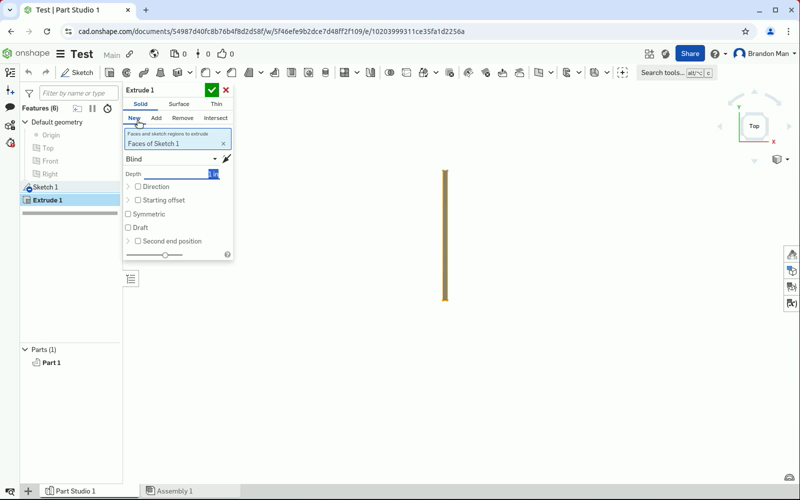
text(0.963)
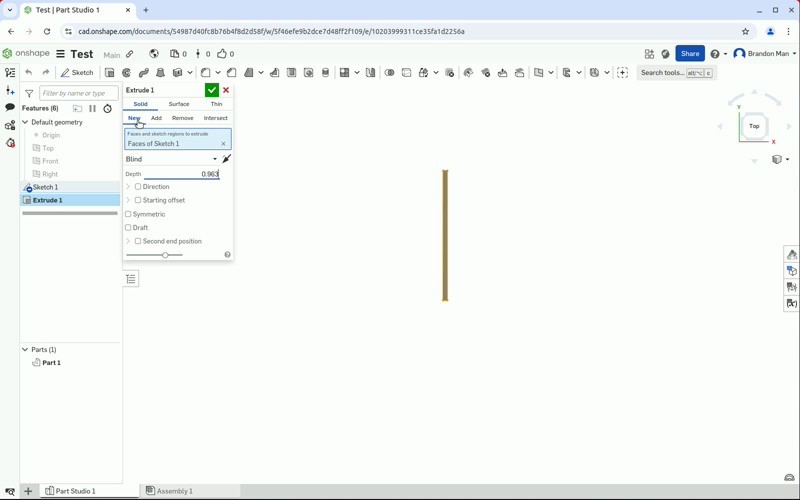
key(enter)
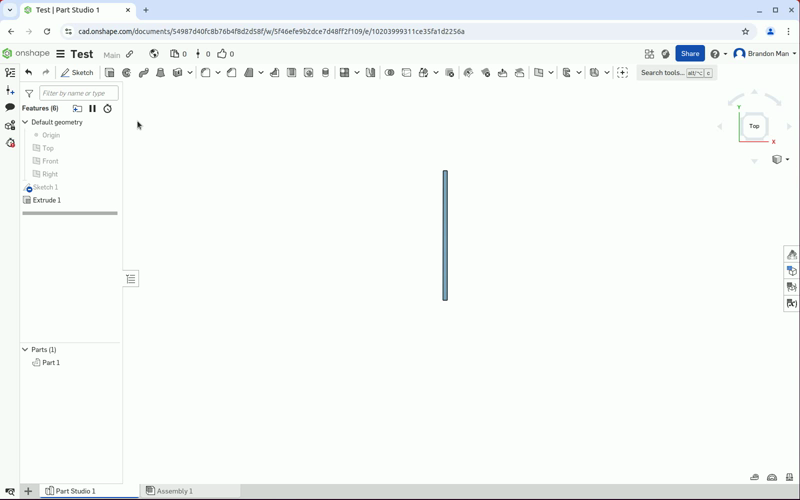
key(shift+h)
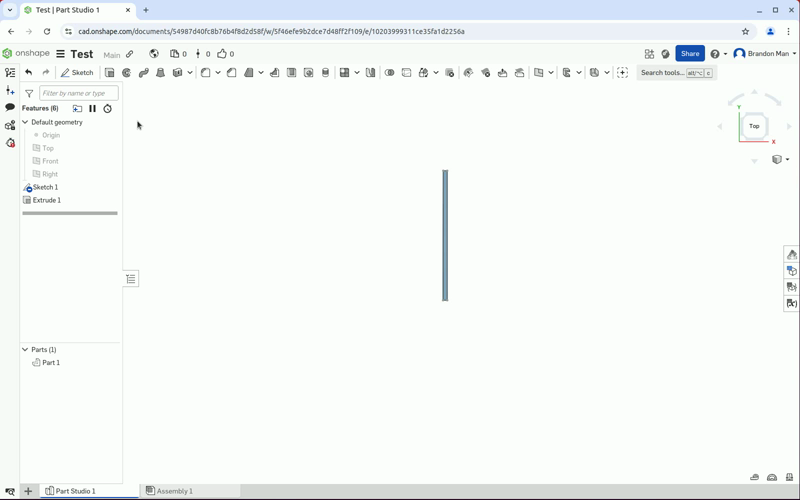
key(shift+h)
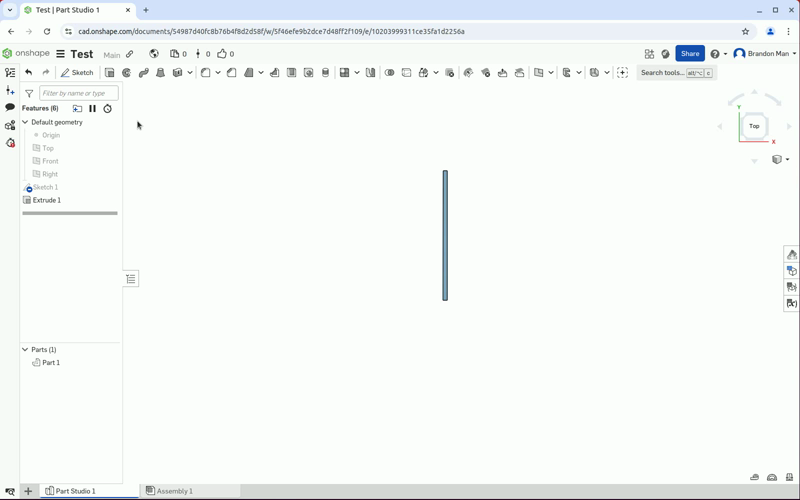
mouse_move(73, 189)
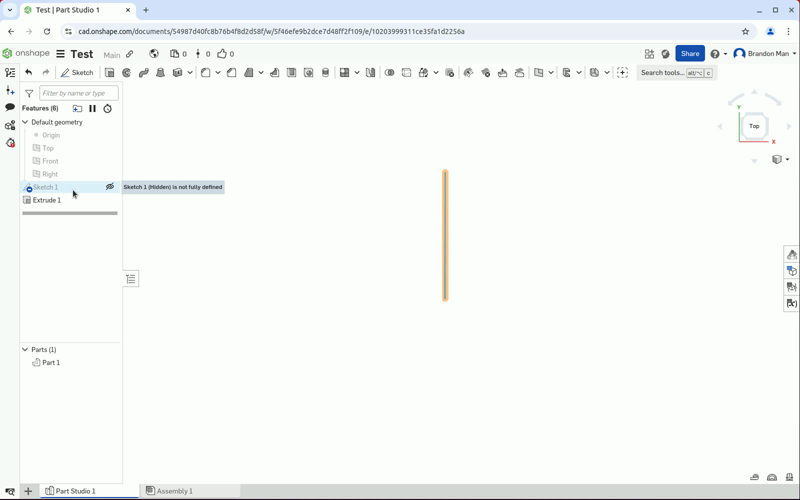
click(73, 189)
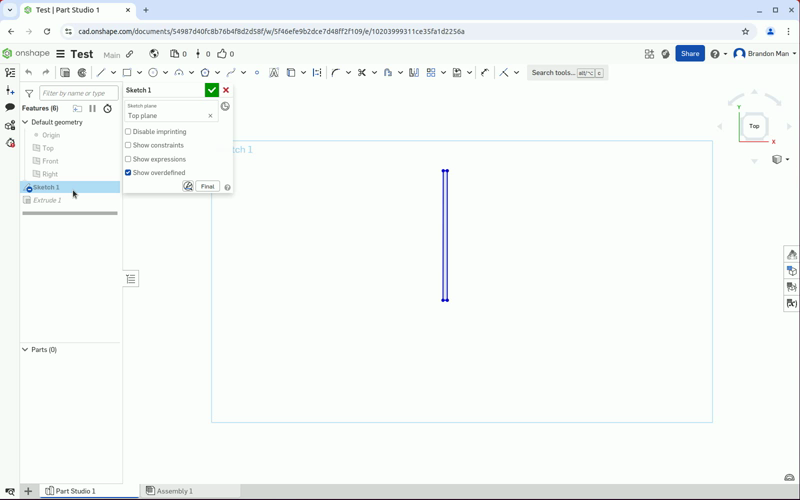
mouse_move(229, 92)
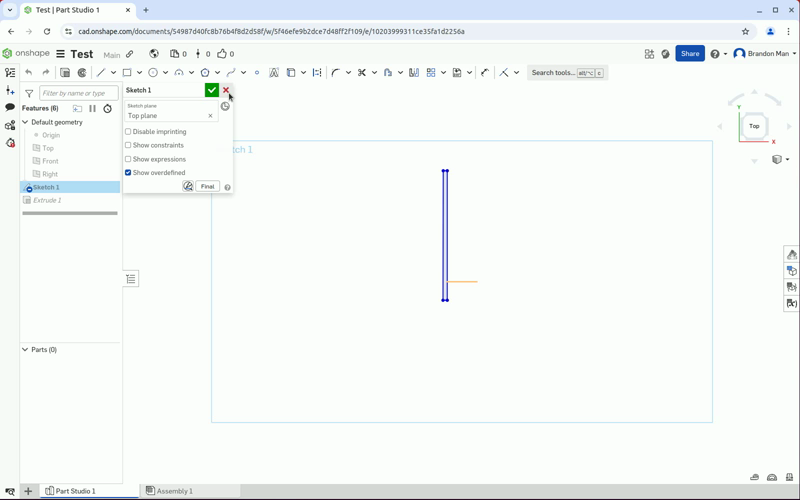
click(229, 92)
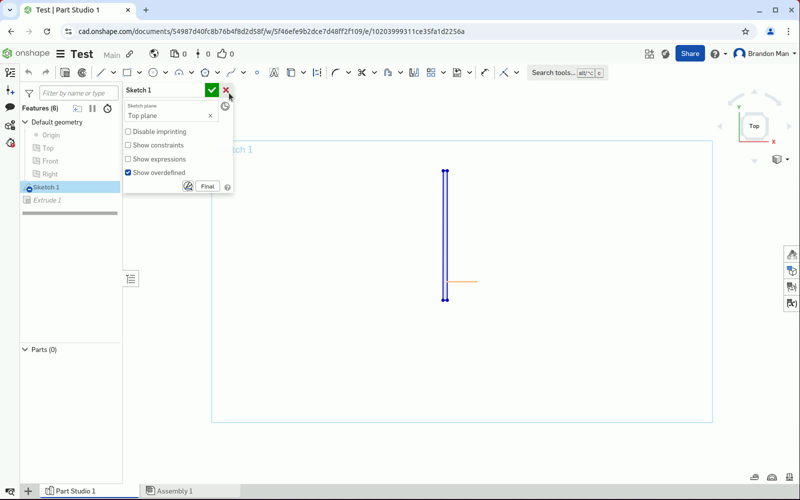
key(shift+s)
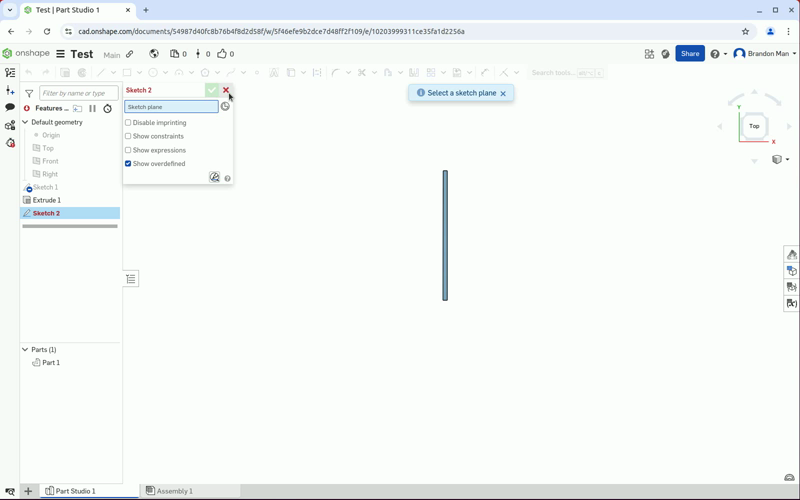
mouse_move(73, 150)
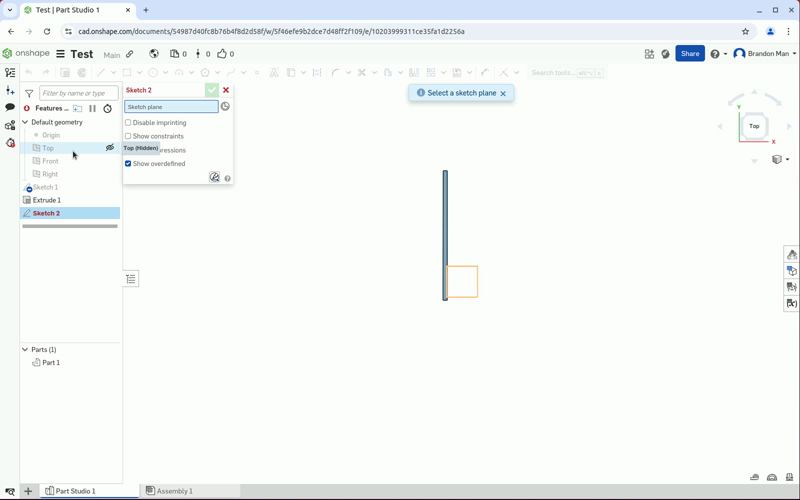
click(73, 150)
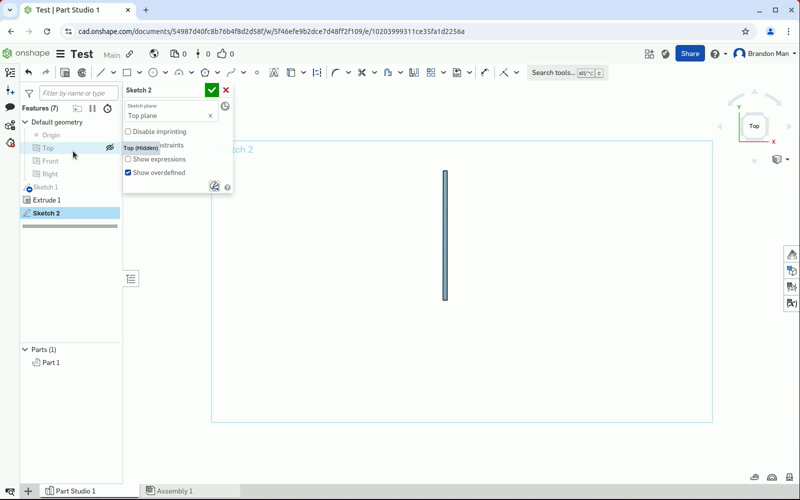
mouse_move(73, 352)
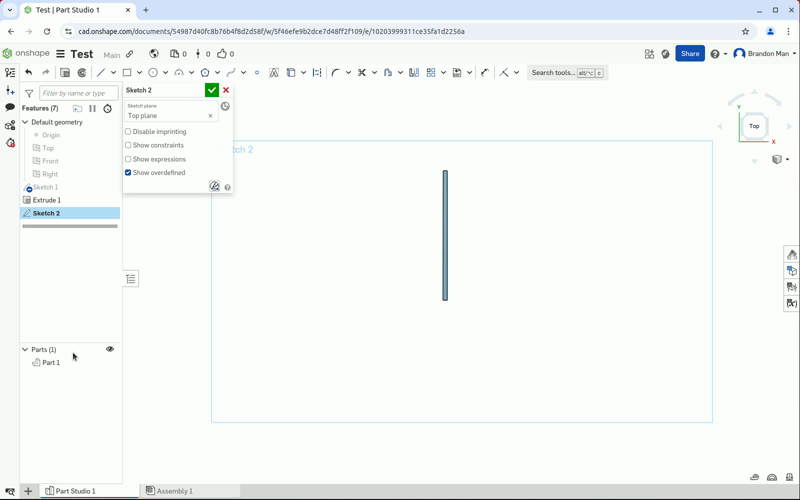
key(y)
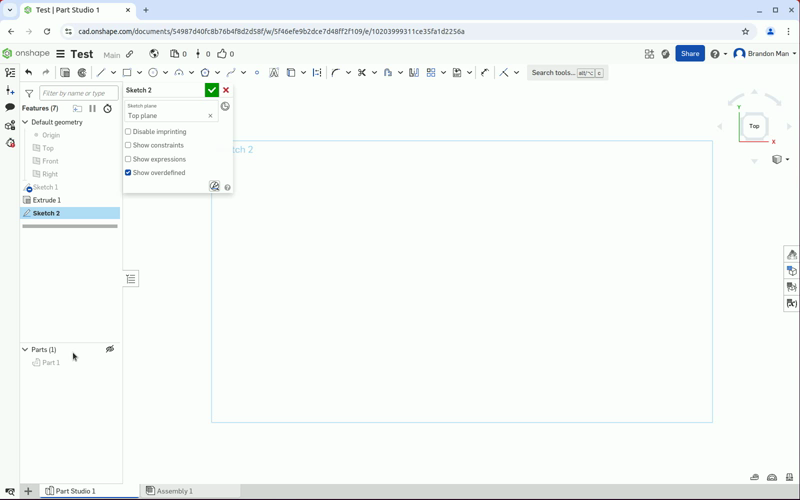
key(l)
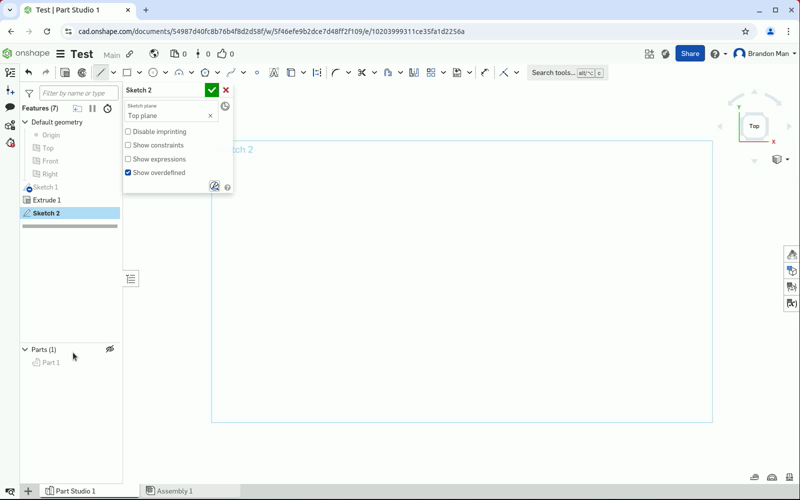
key_down(shift)
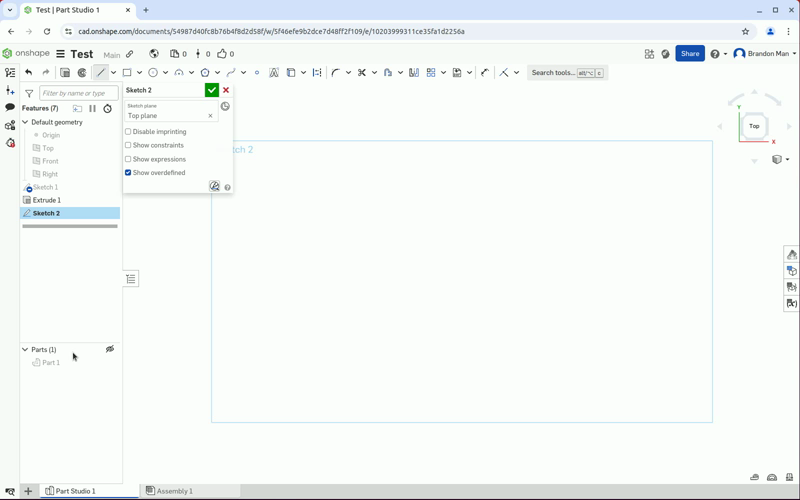
mouse_move(549, 300)
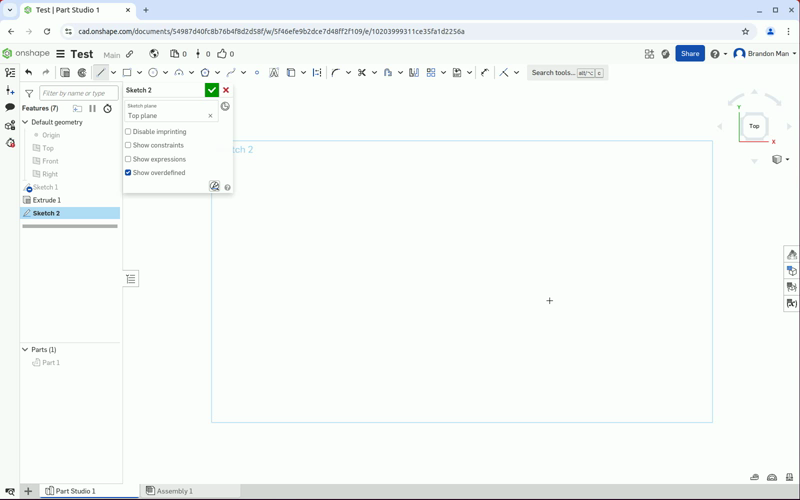
click(549, 300)
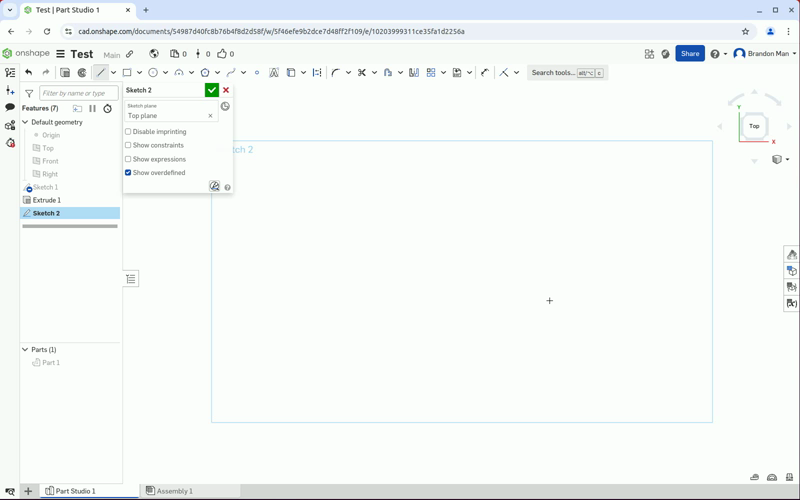
key_up(shift)
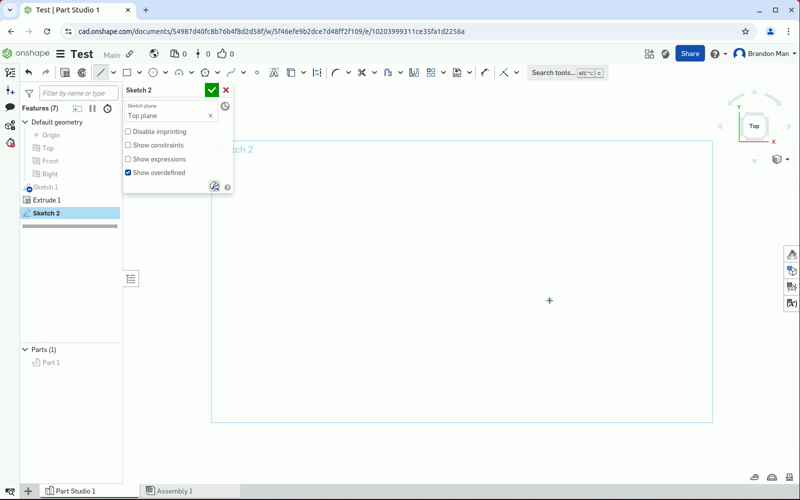
key_down(shift)
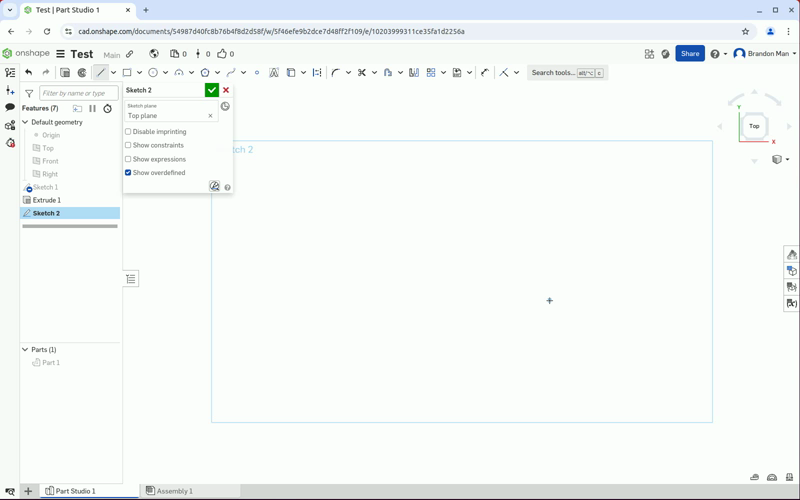
mouse_move(579, 300)
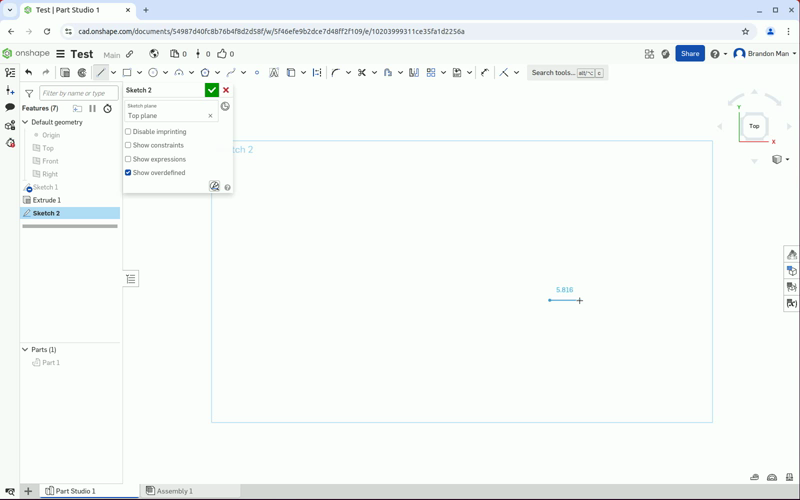
mouse_move(554, 300)
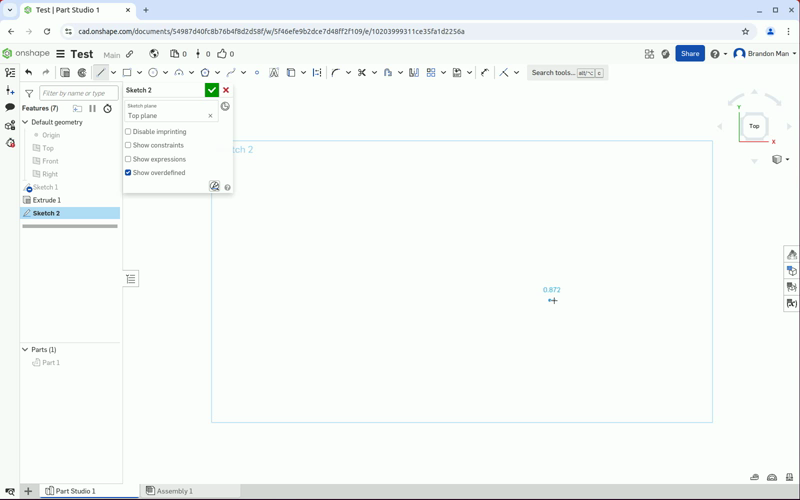
scroll(6)
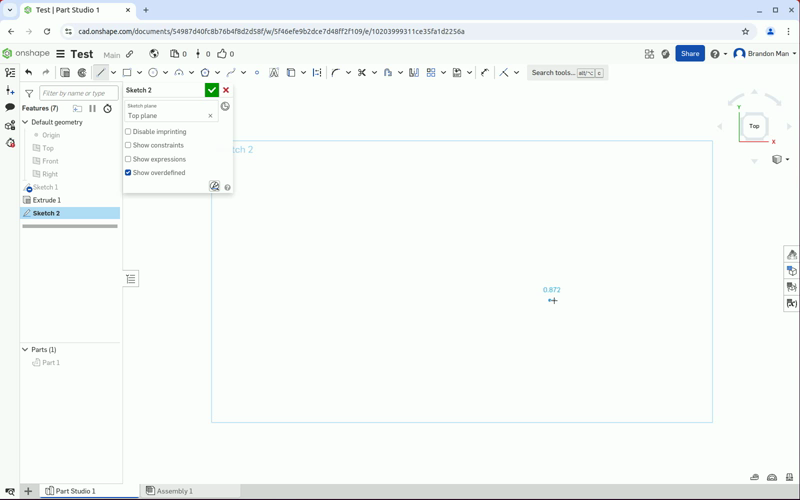
scroll(6)
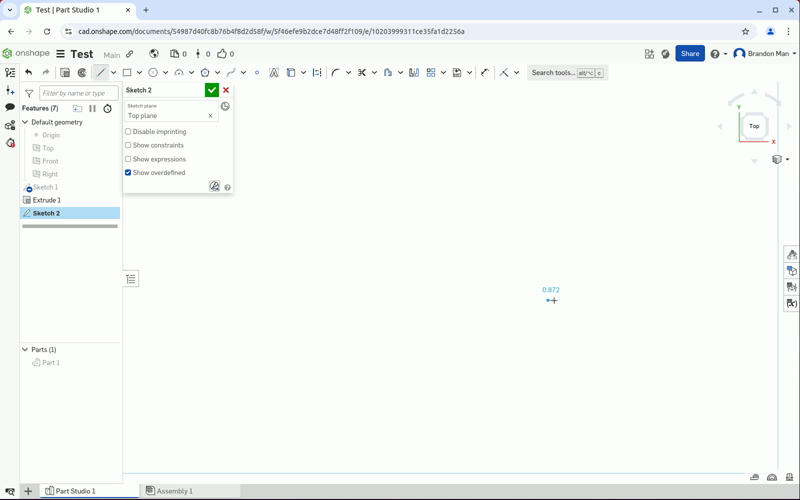
scroll(6)
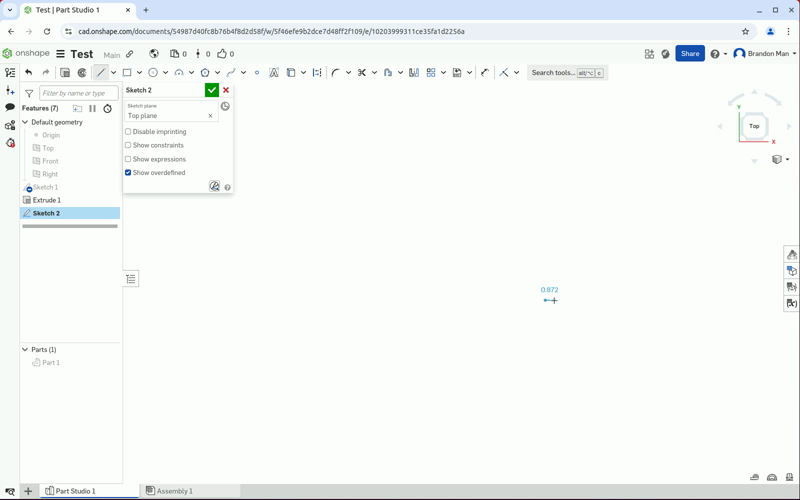
scroll(6)
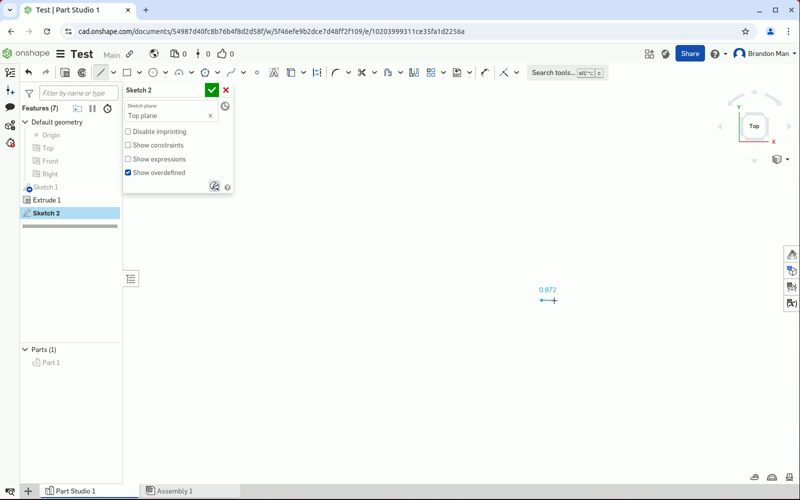
scroll(6)
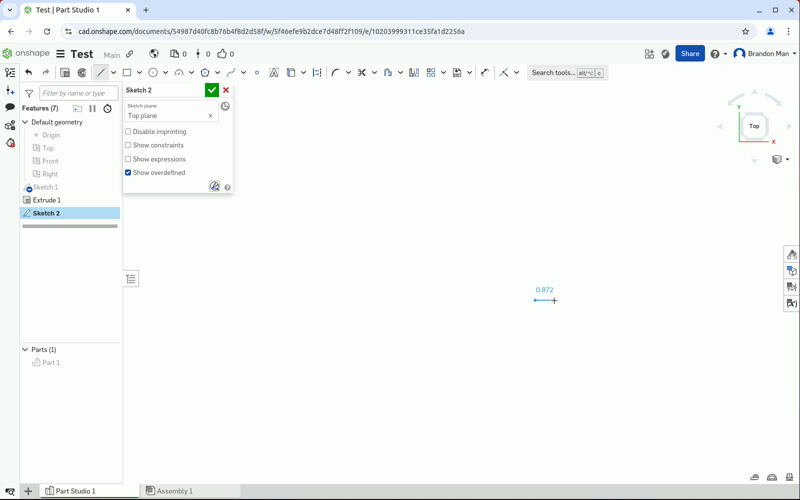
scroll(6)
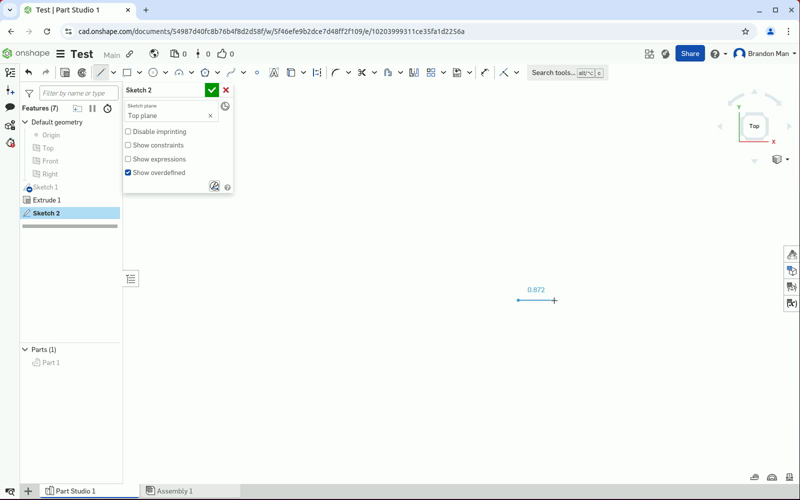
scroll(6)
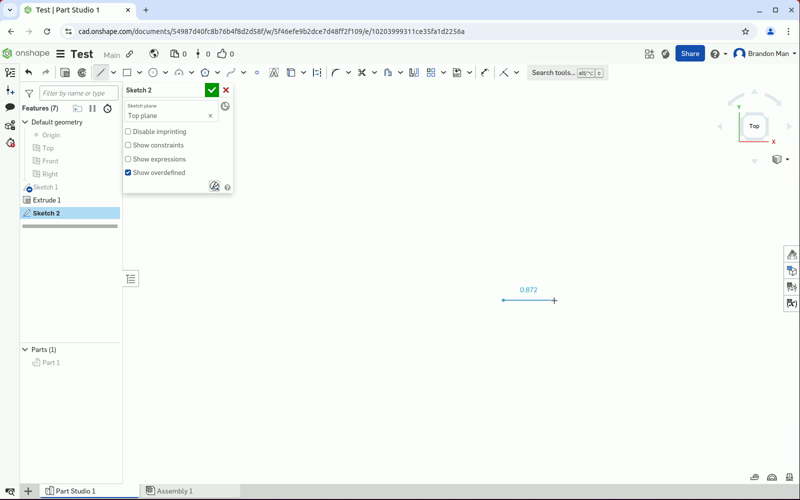
click(554, 300)
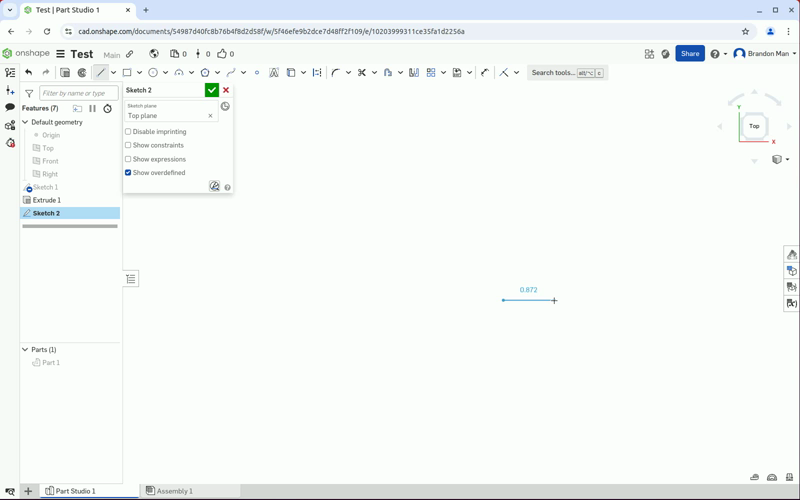
scroll(-6)
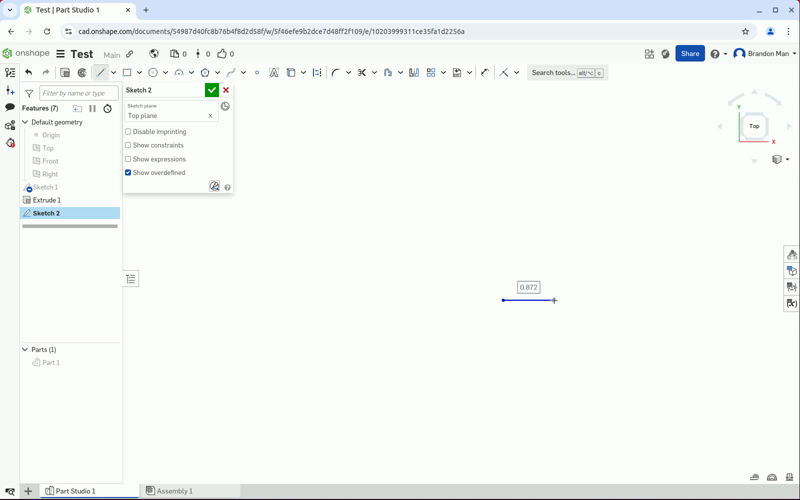
scroll(-6)
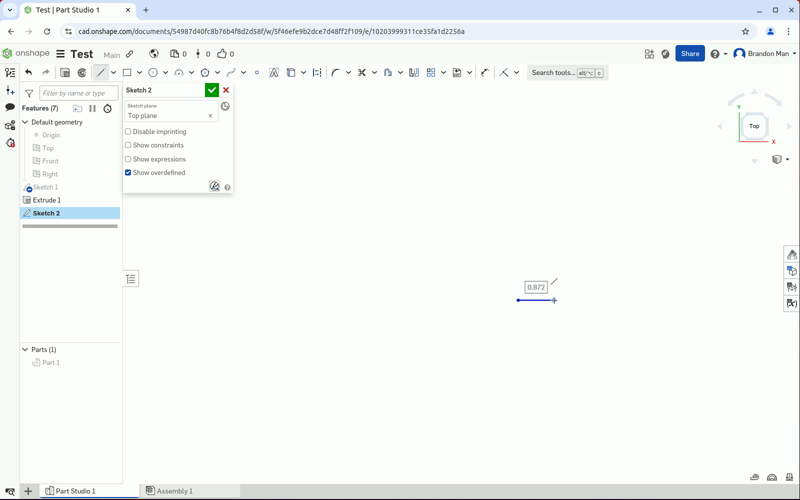
scroll(-6)
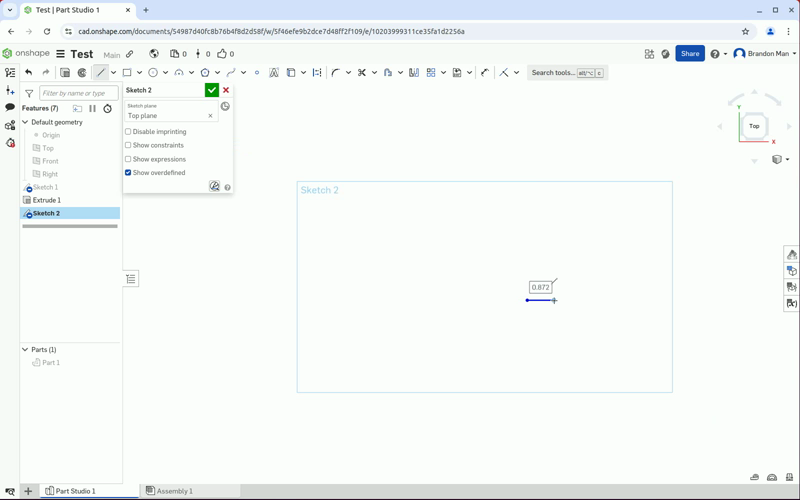
scroll(-6)
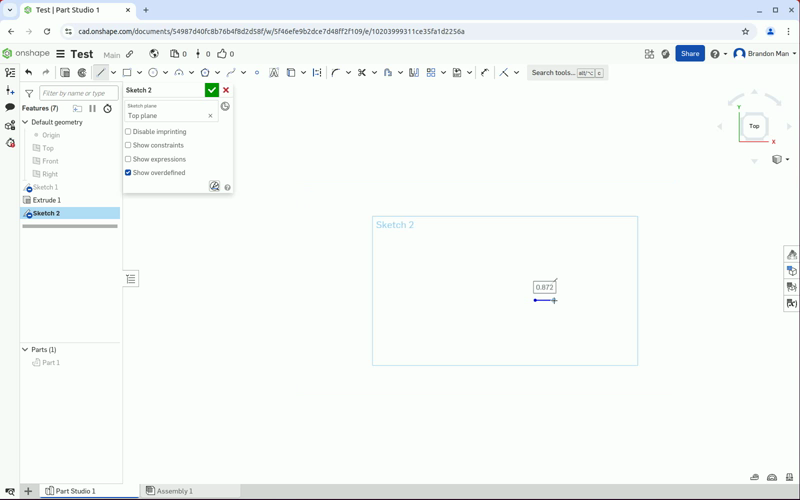
scroll(-6)
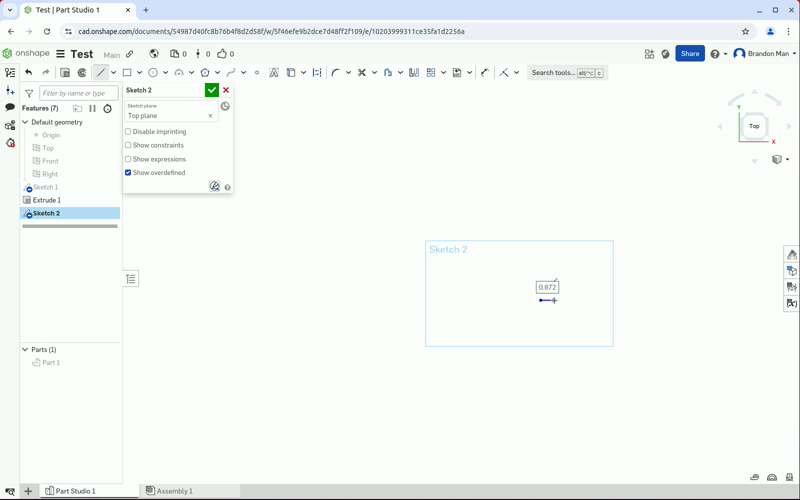
scroll(-6)
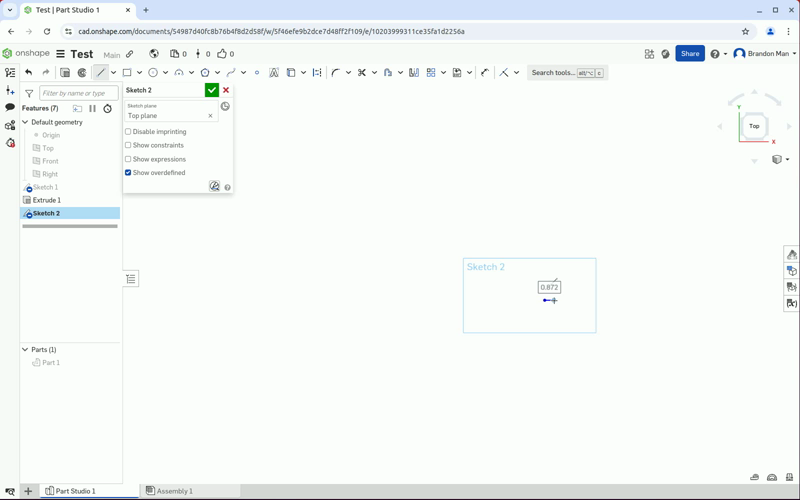
scroll(-6)
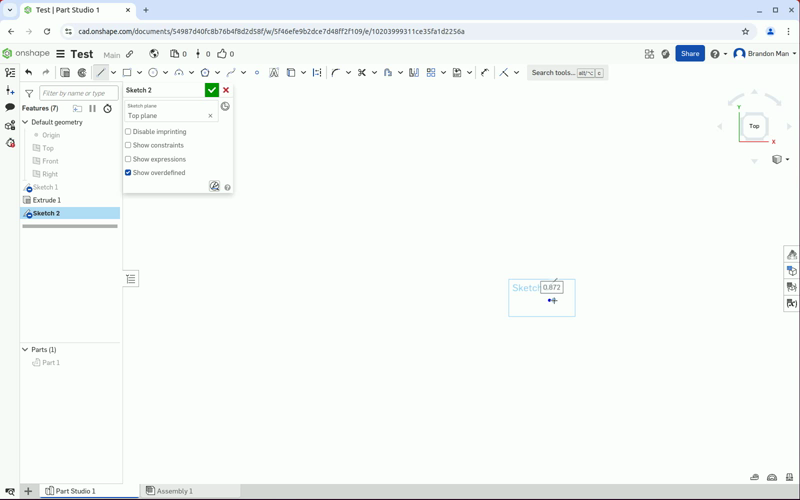
key_up(shift)
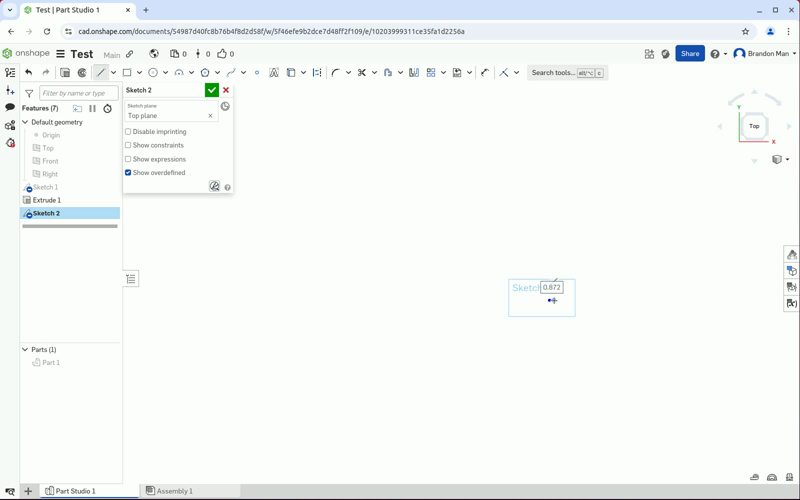
key_down(shift)
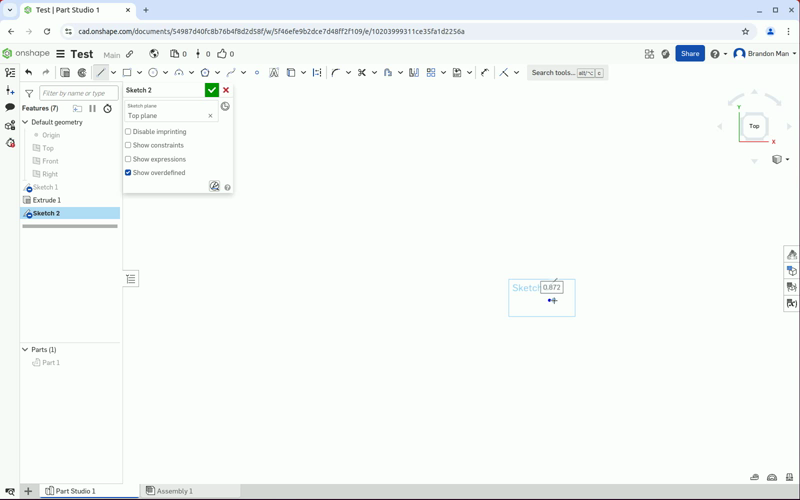
mouse_move(554, 170)
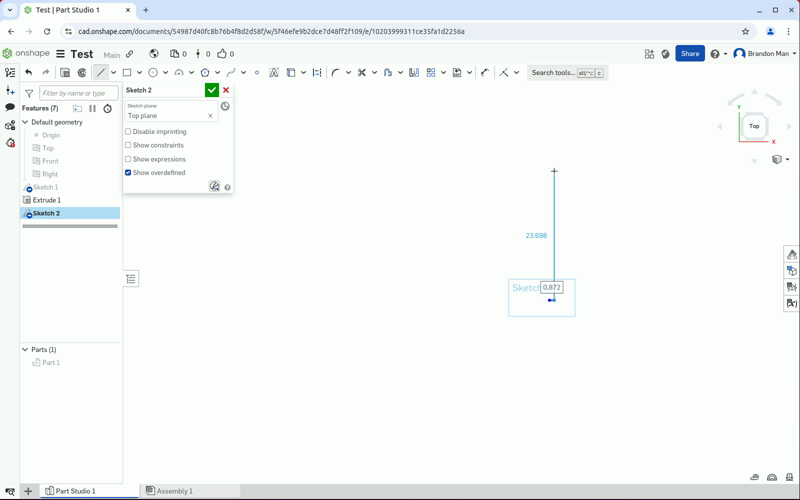
click(554, 170)
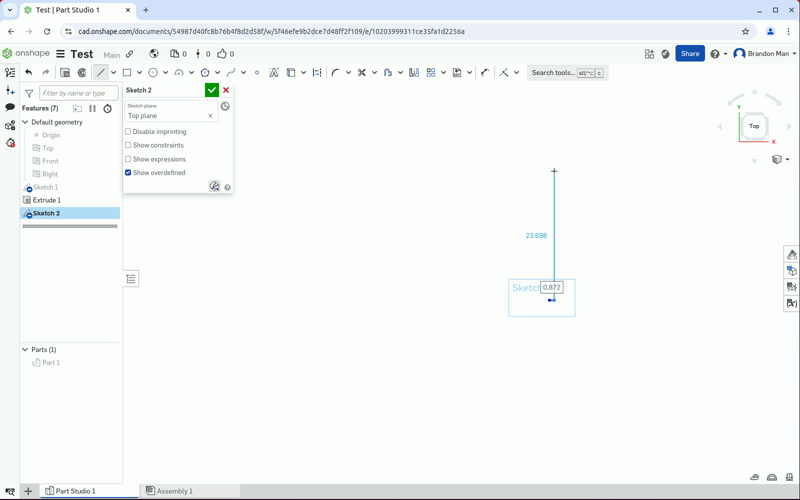
key_up(shift)
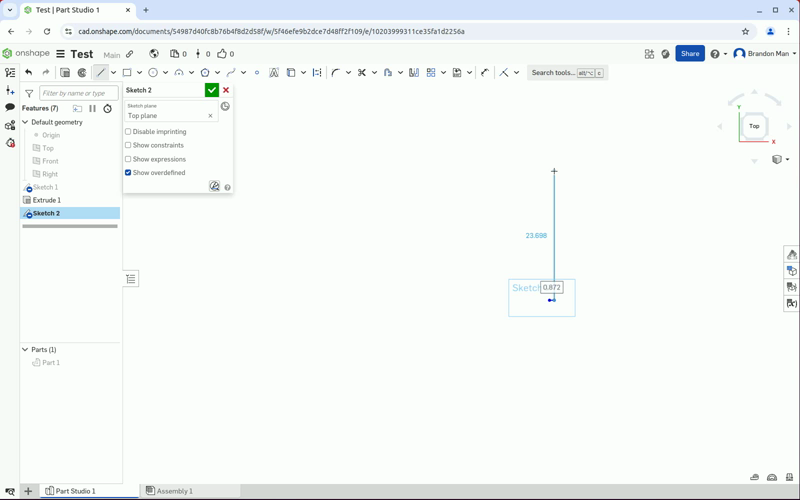
key_down(shift)
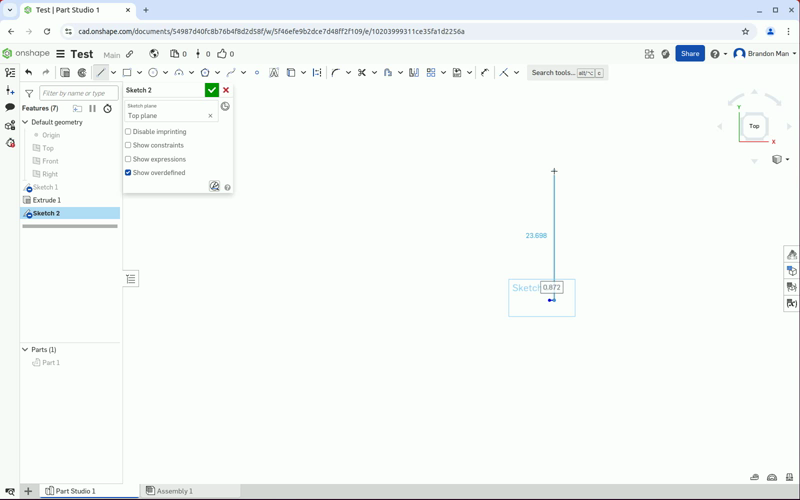
mouse_move(584, 170)
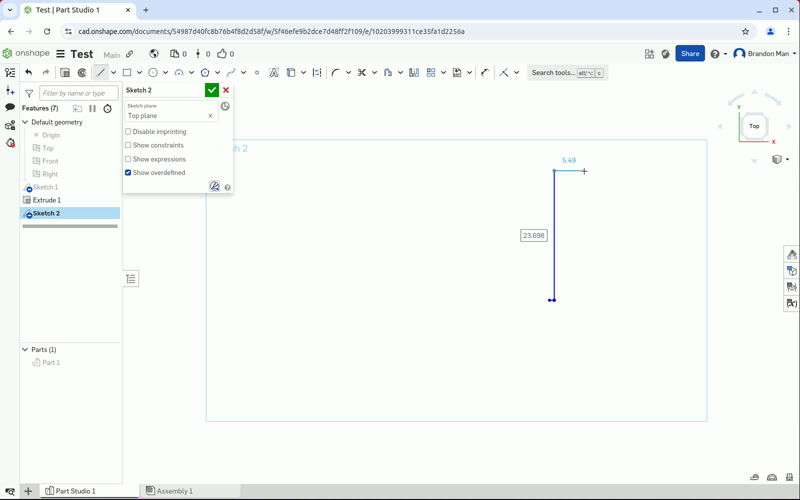
mouse_move(549, 170)
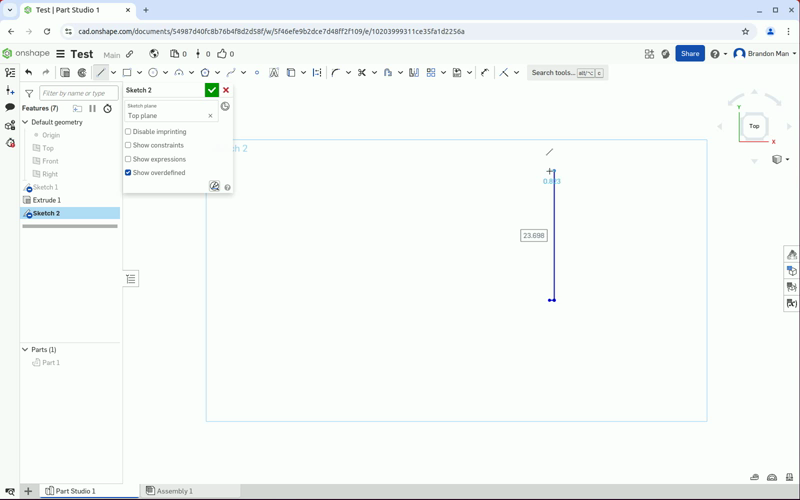
scroll(6)
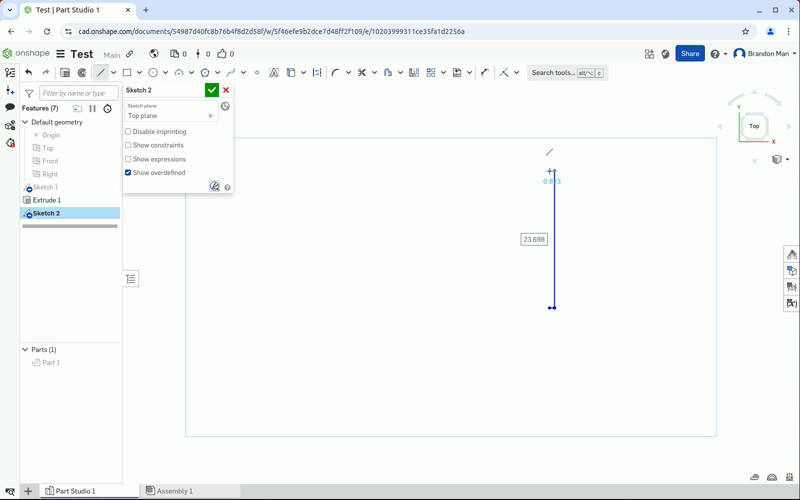
scroll(6)
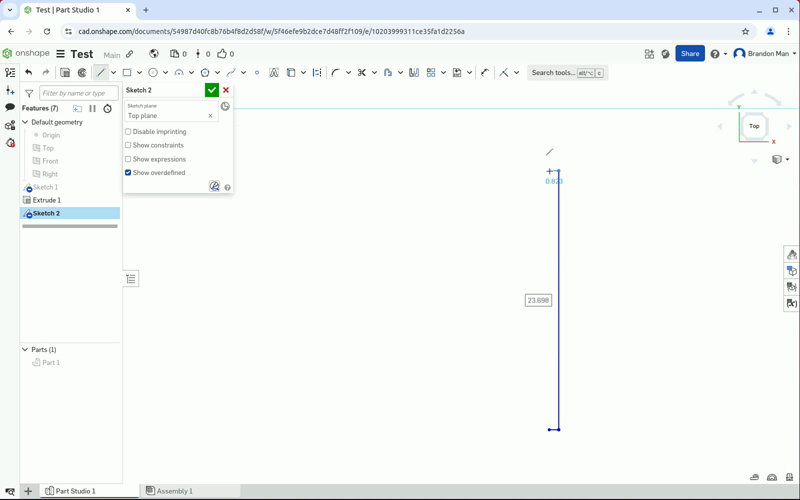
scroll(6)
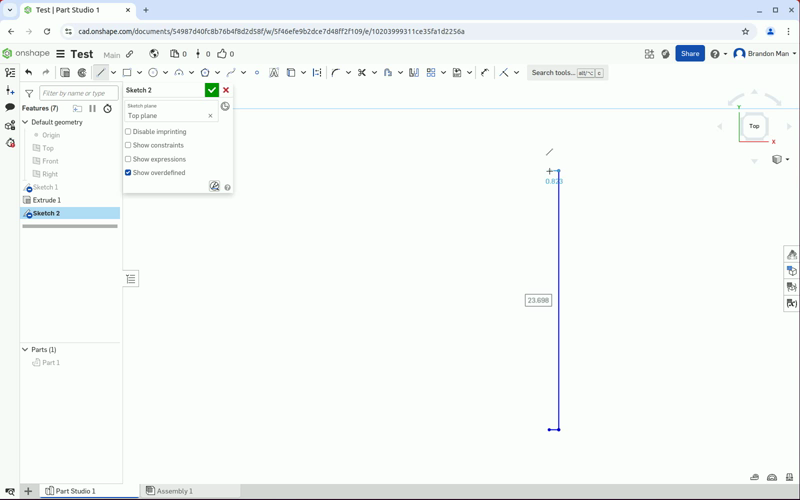
scroll(6)
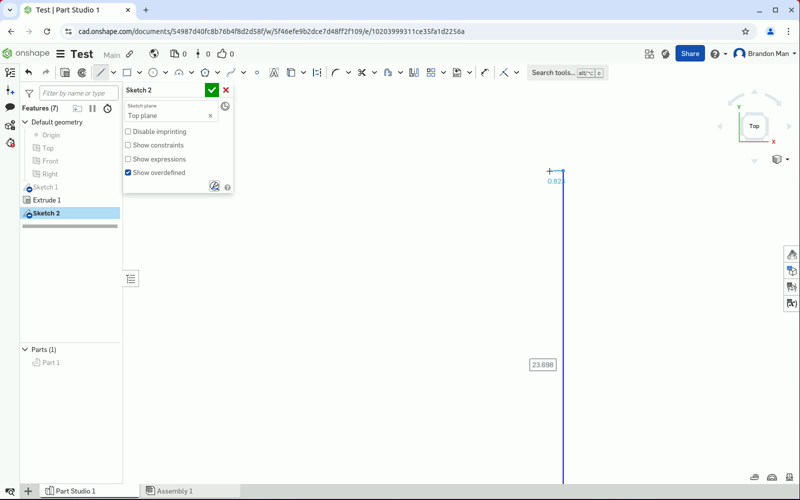
scroll(6)
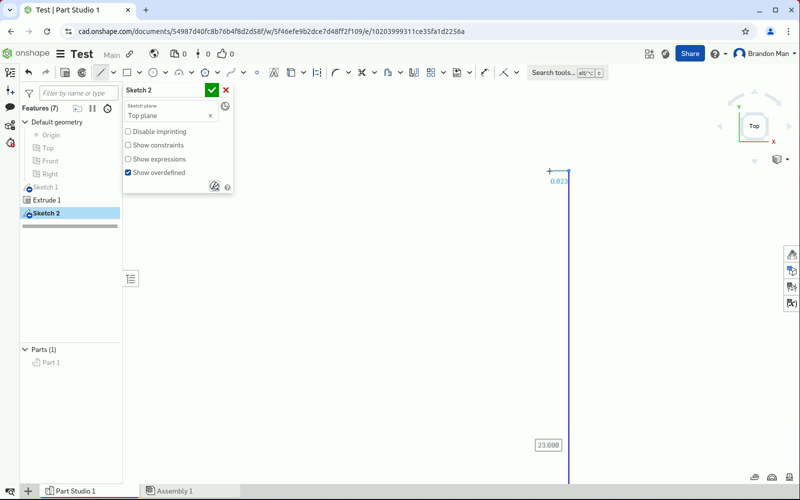
scroll(6)
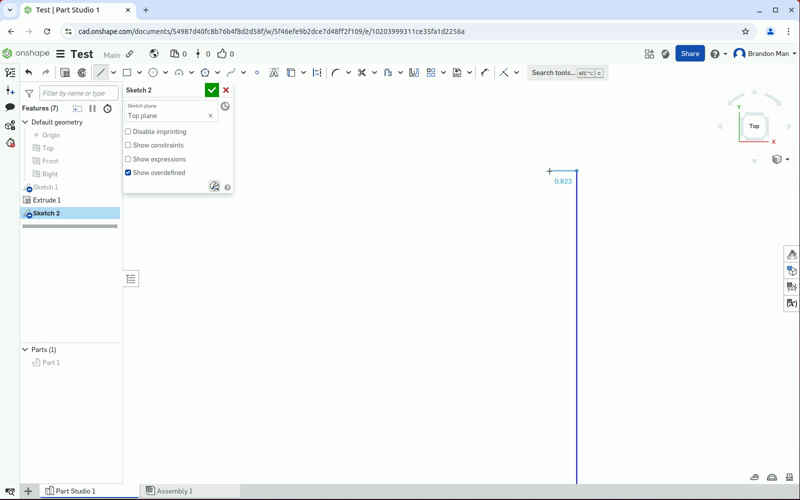
scroll(6)
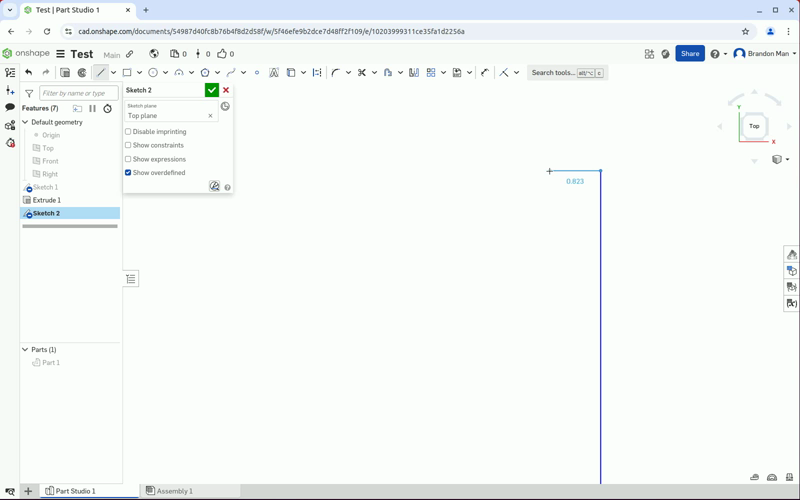
click(549, 170)
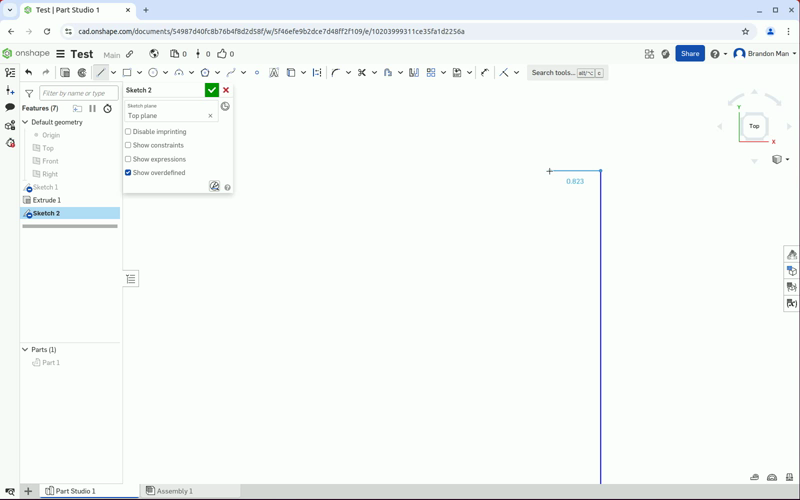
scroll(-6)
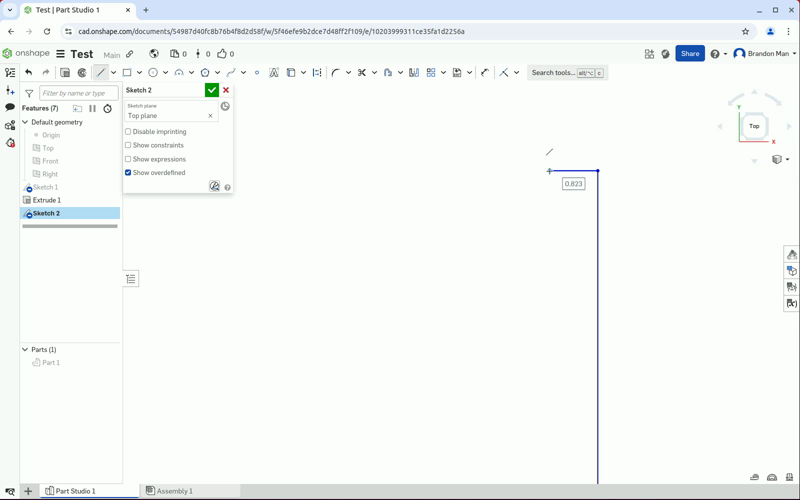
scroll(-6)
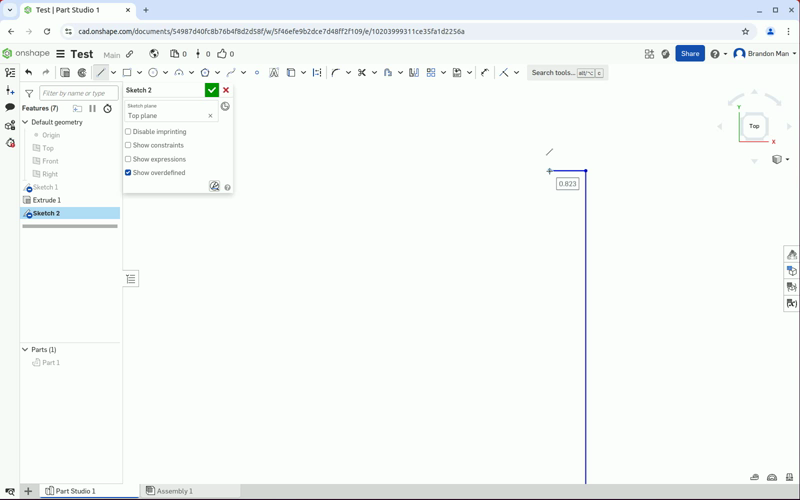
scroll(-6)
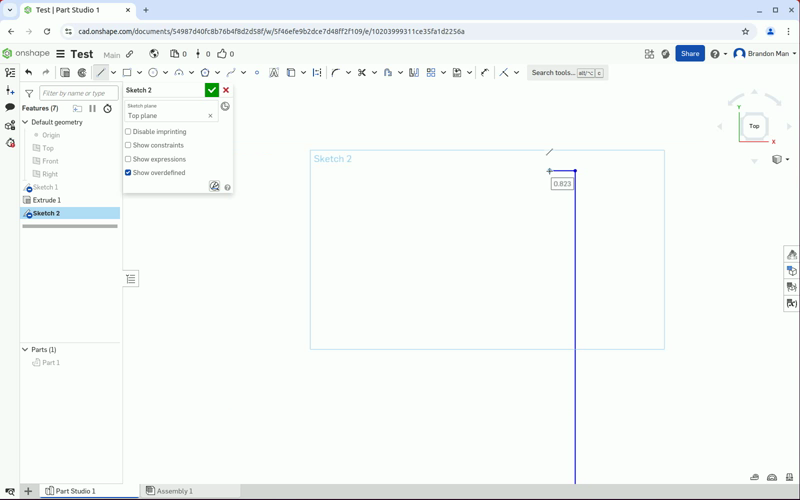
scroll(-6)
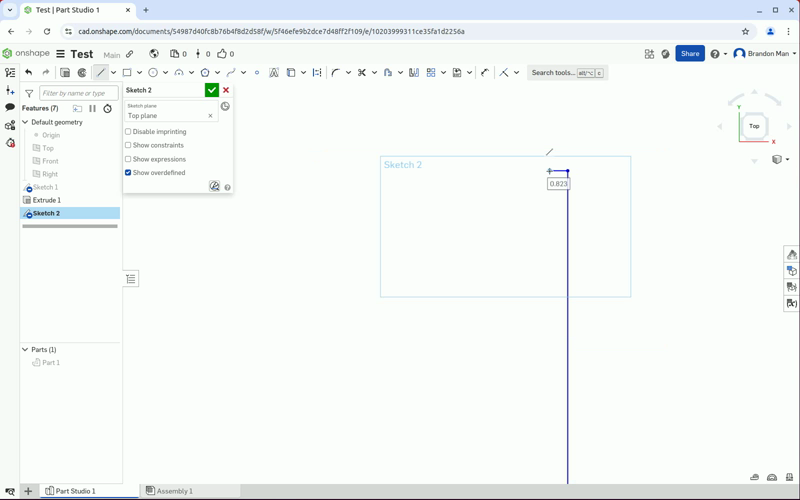
scroll(-6)
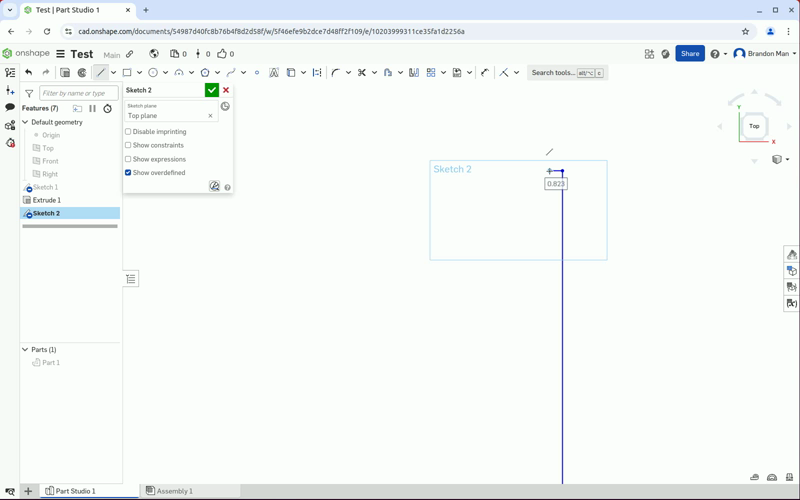
scroll(-6)
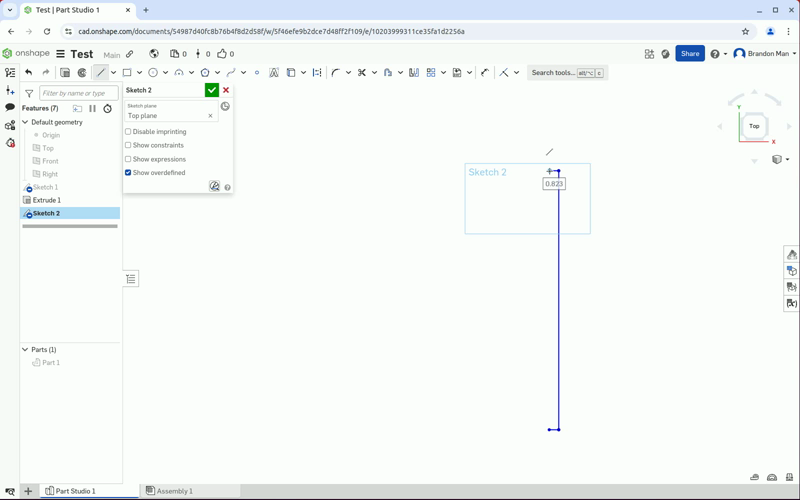
scroll(-6)
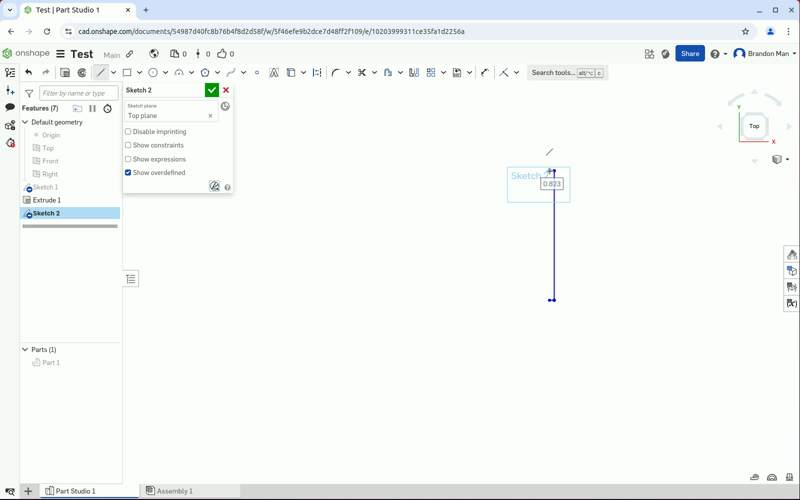
key_up(shift)
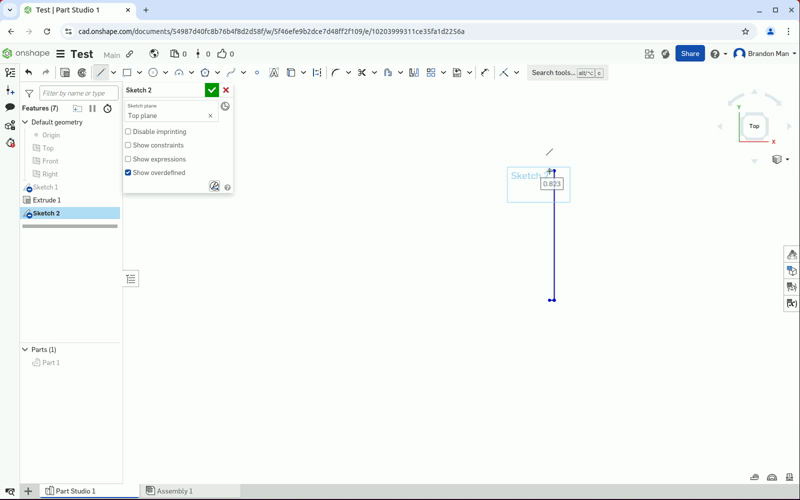
key_down(shift)
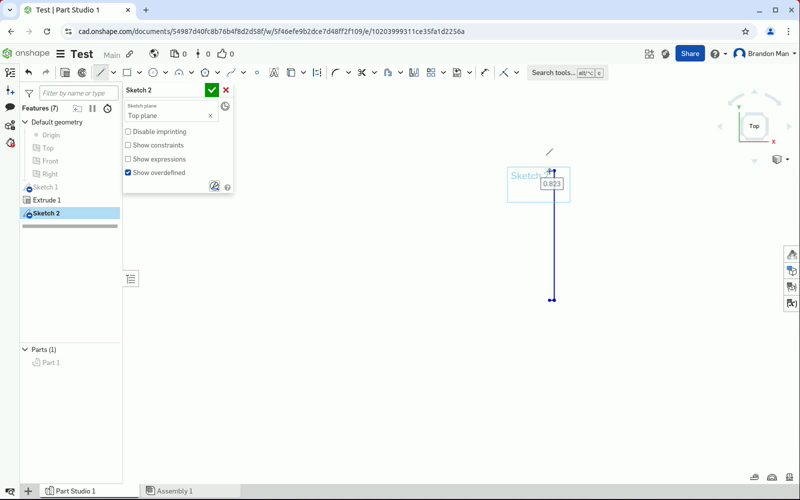
mouse_move(549, 300)
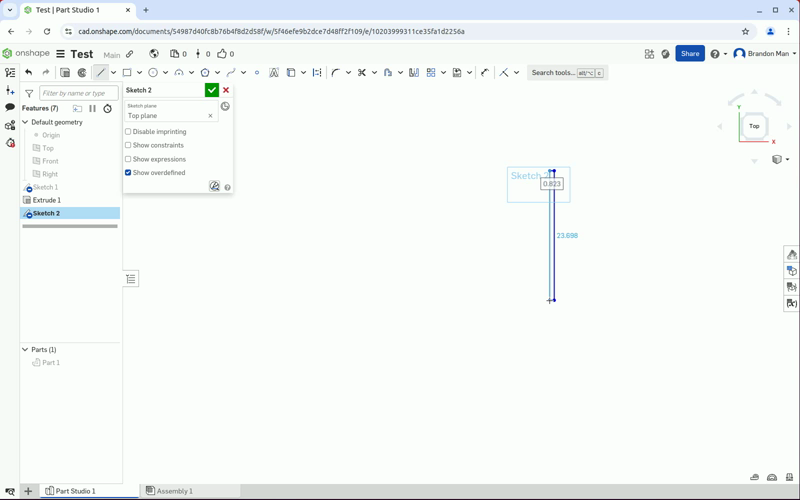
scroll(6)
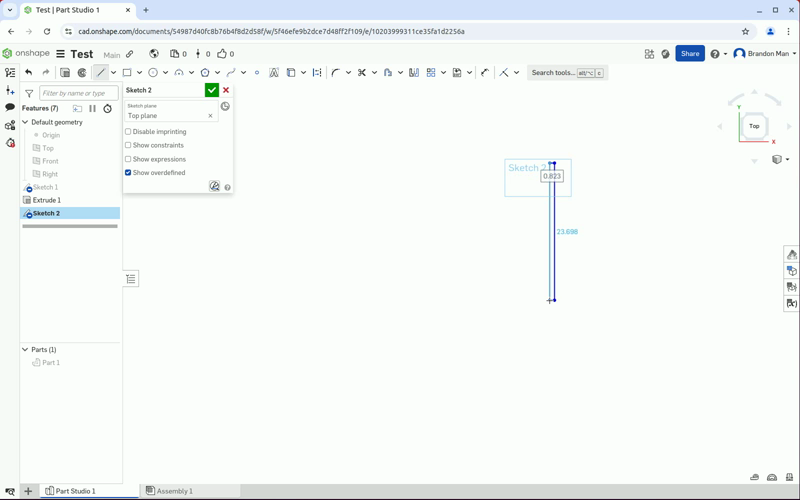
scroll(6)
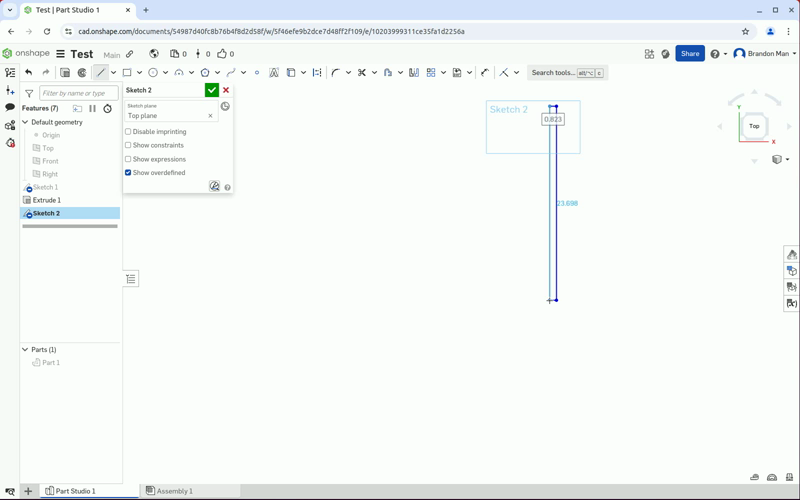
scroll(6)
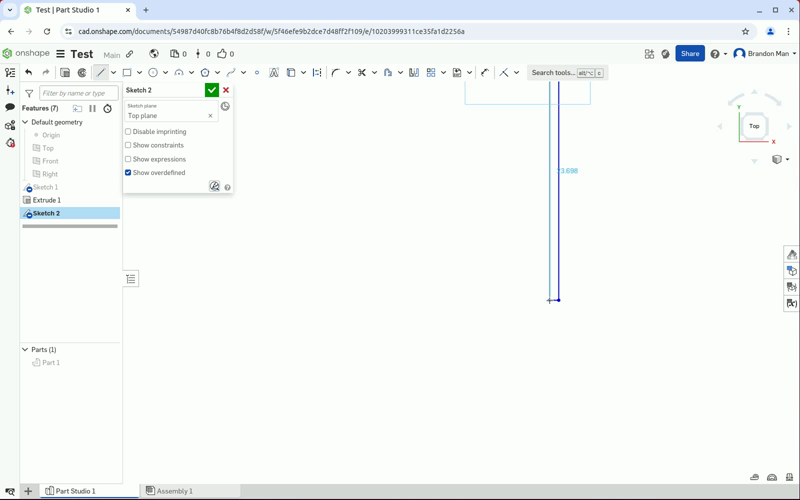
scroll(6)
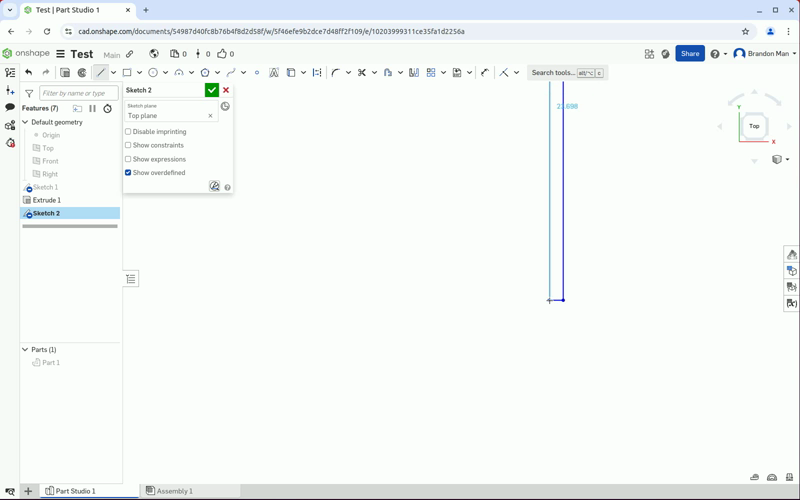
scroll(6)
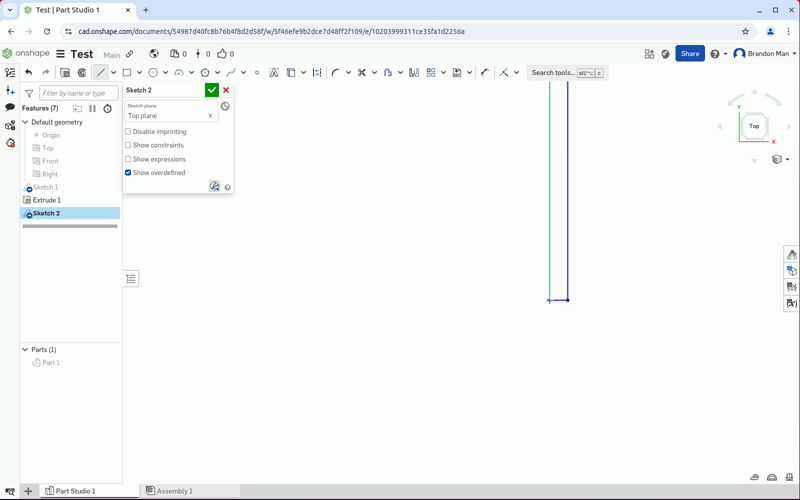
scroll(6)
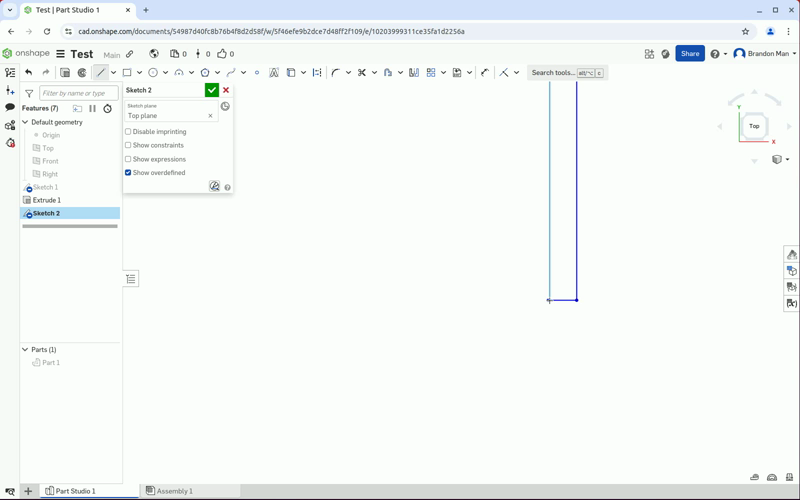
scroll(6)
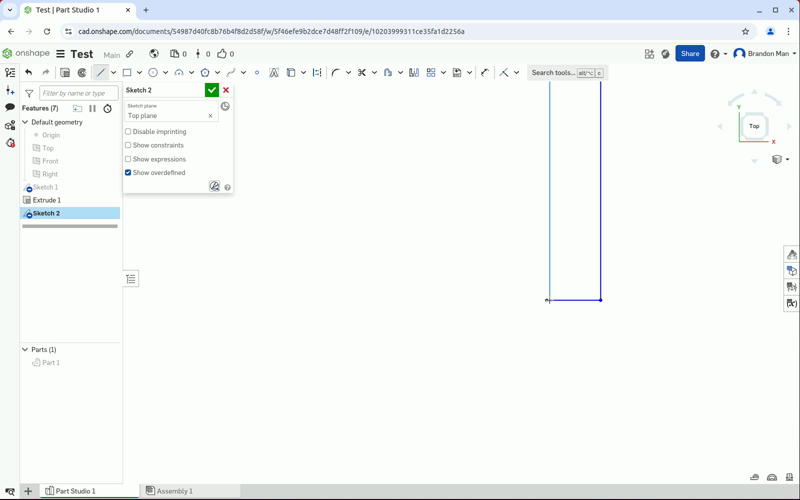
key_up(shift)
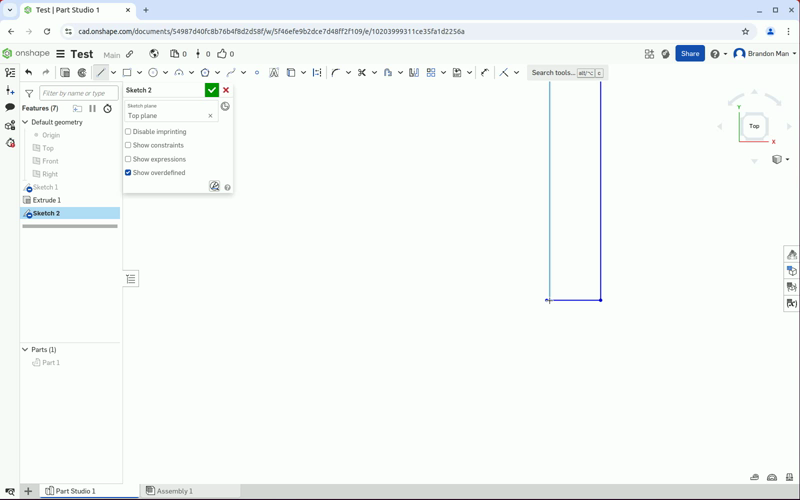
click(549, 300)
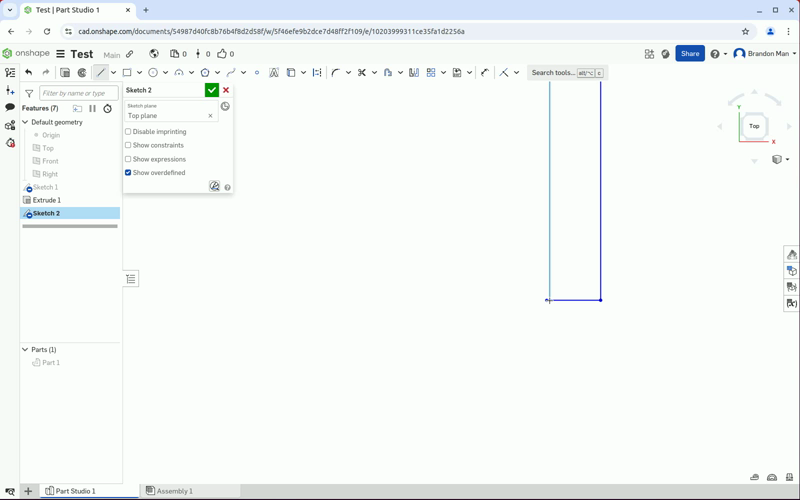
scroll(-6)
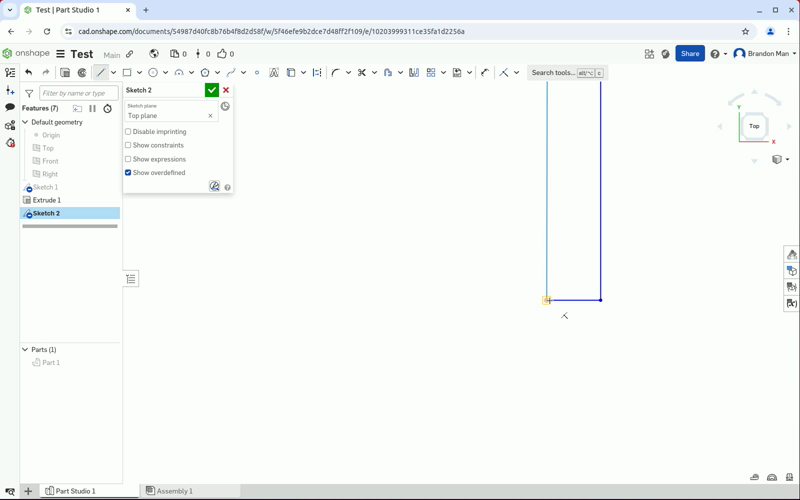
scroll(-6)
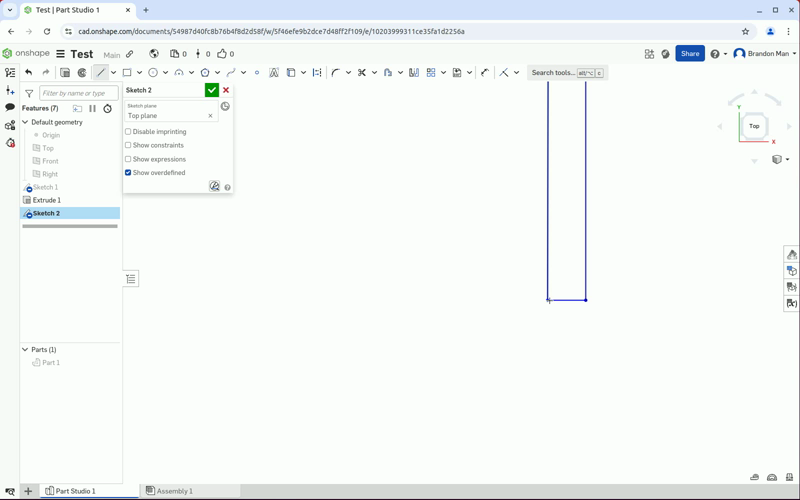
scroll(-6)
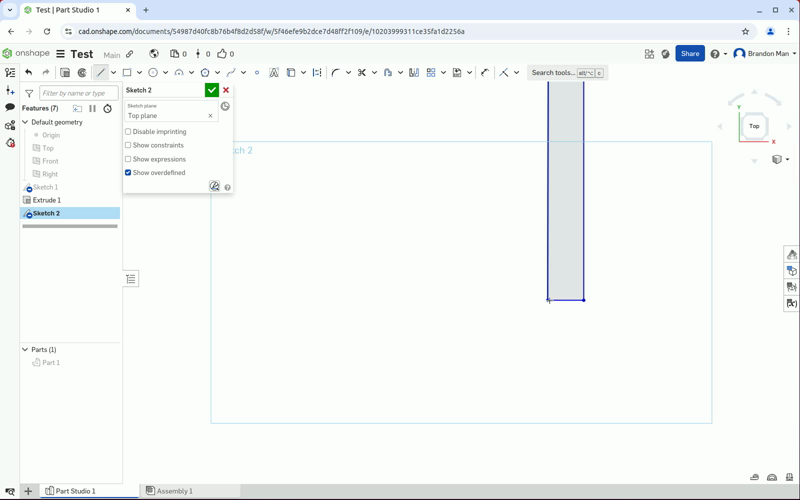
scroll(-6)
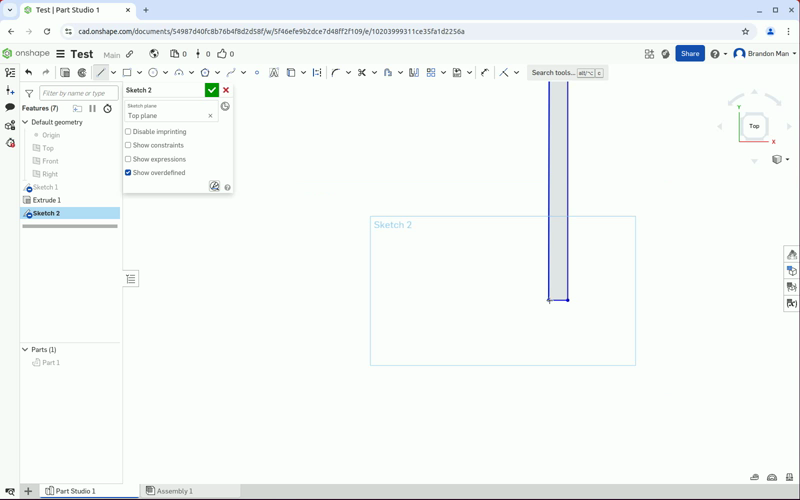
scroll(-6)
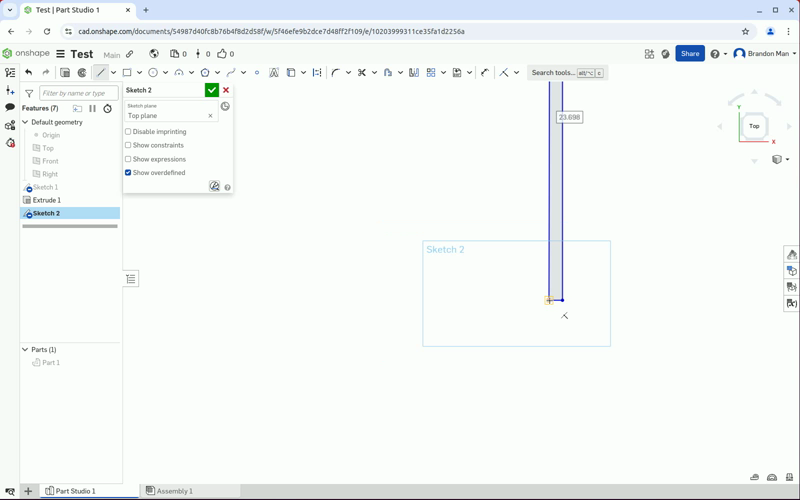
scroll(-6)
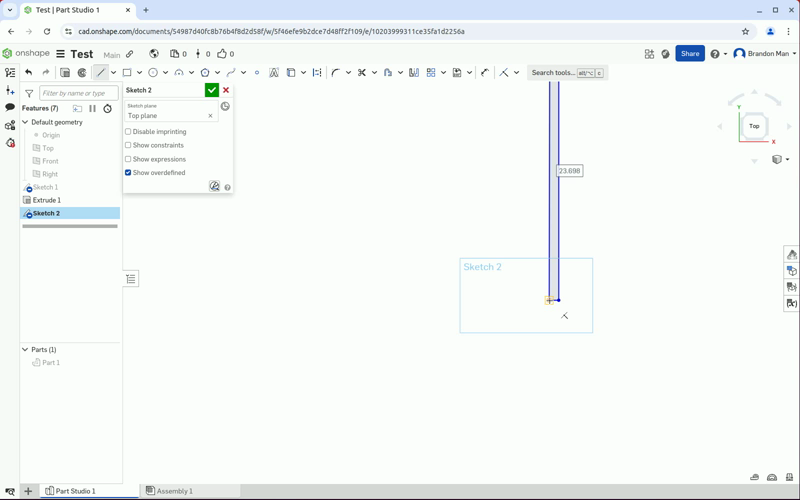
scroll(-6)
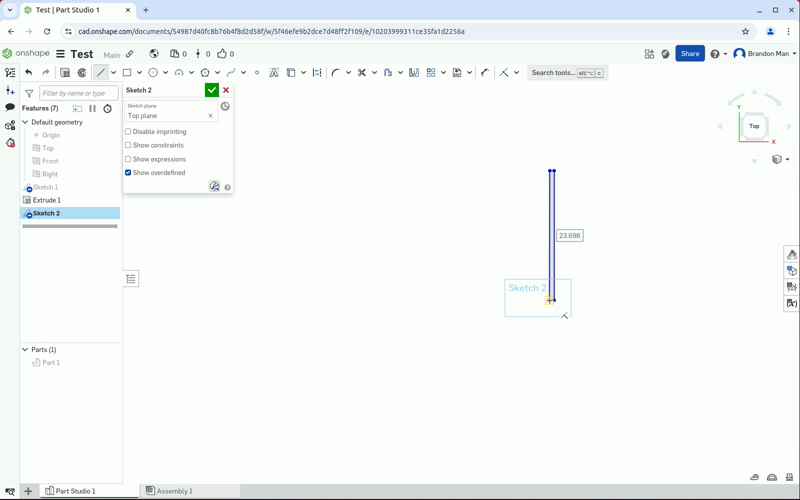
key(esc)
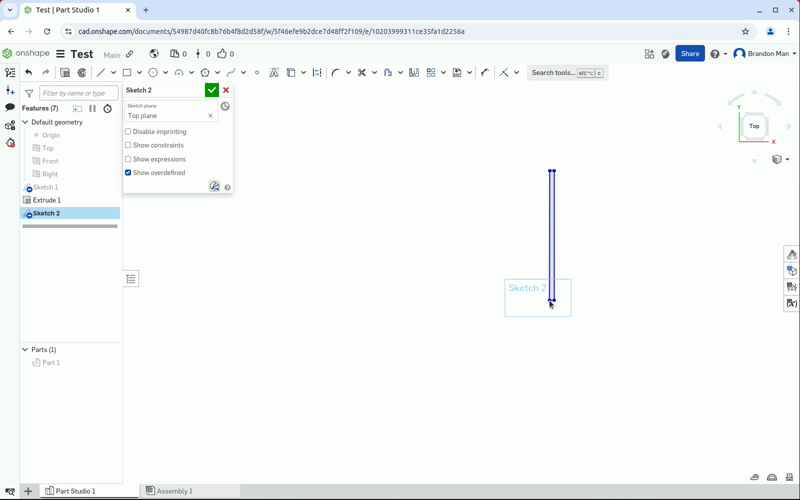
mouse_move(550, 191)
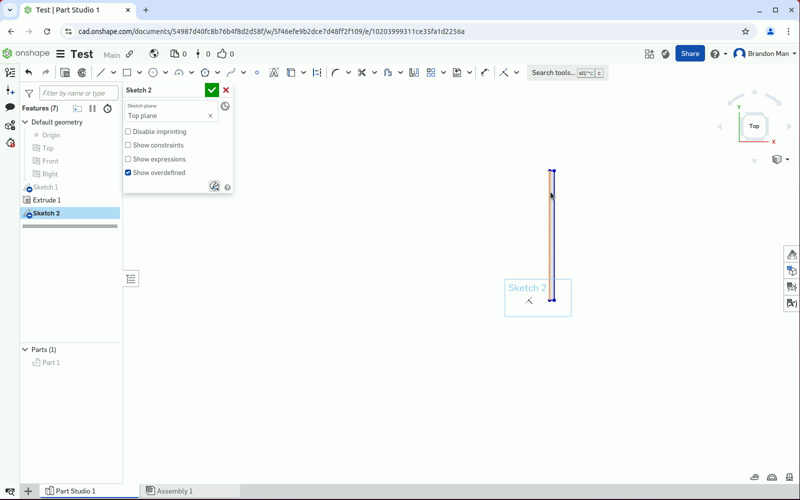
scroll(6)
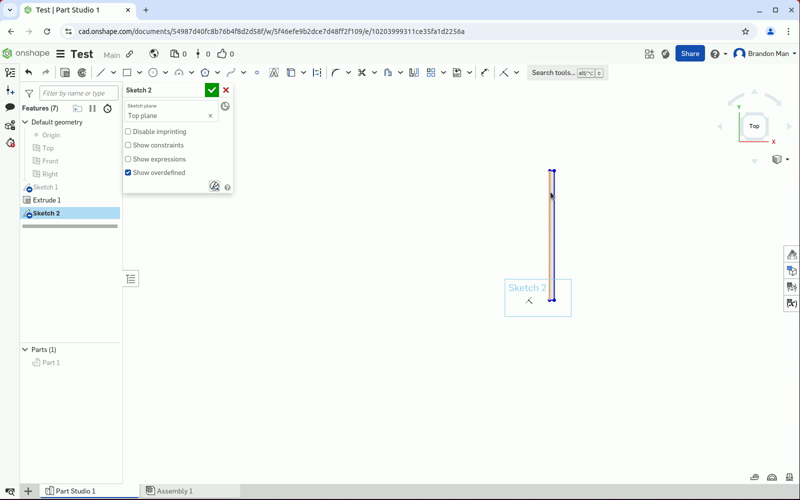
scroll(6)
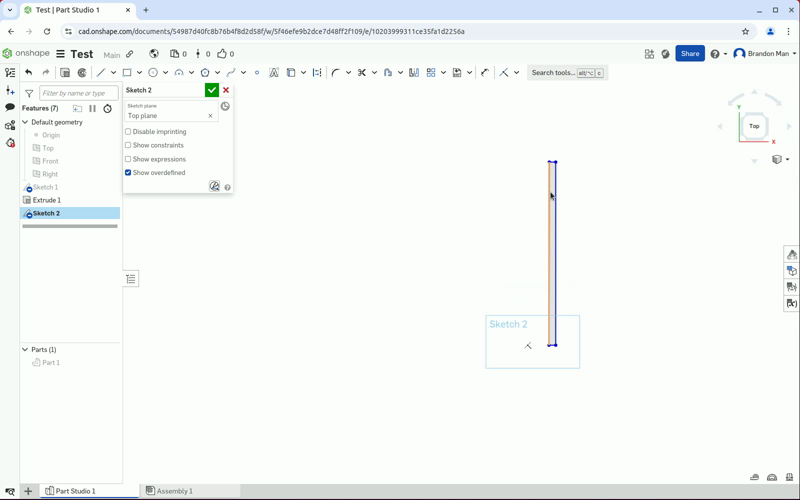
scroll(6)
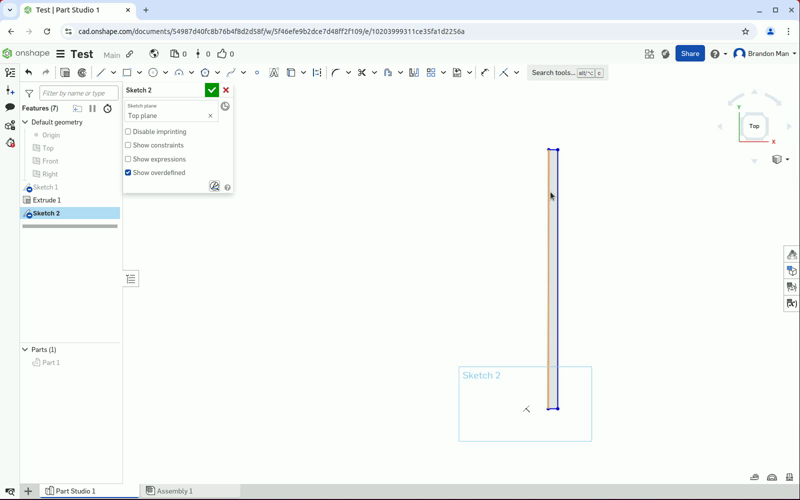
scroll(6)
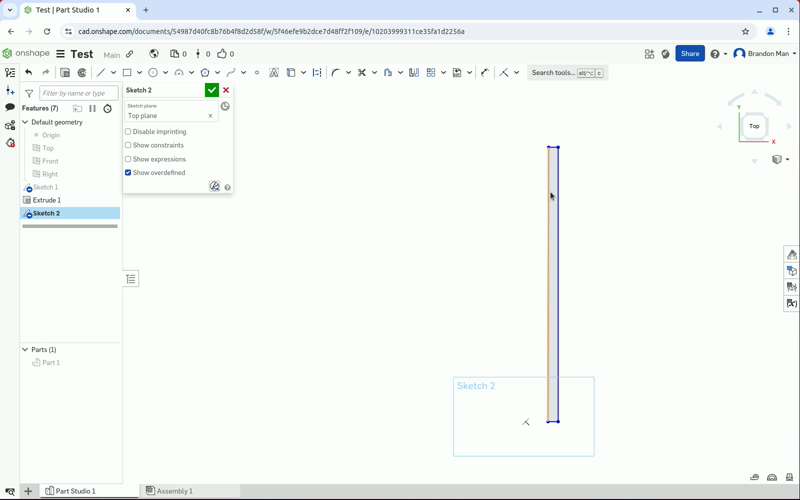
scroll(6)
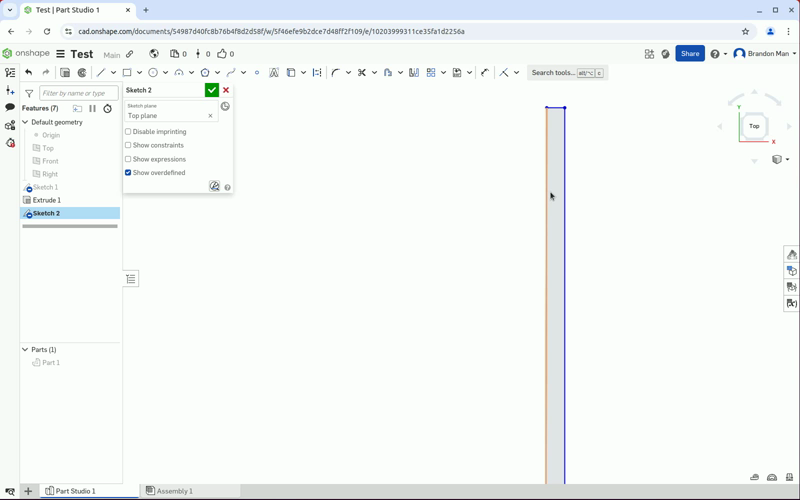
scroll(6)
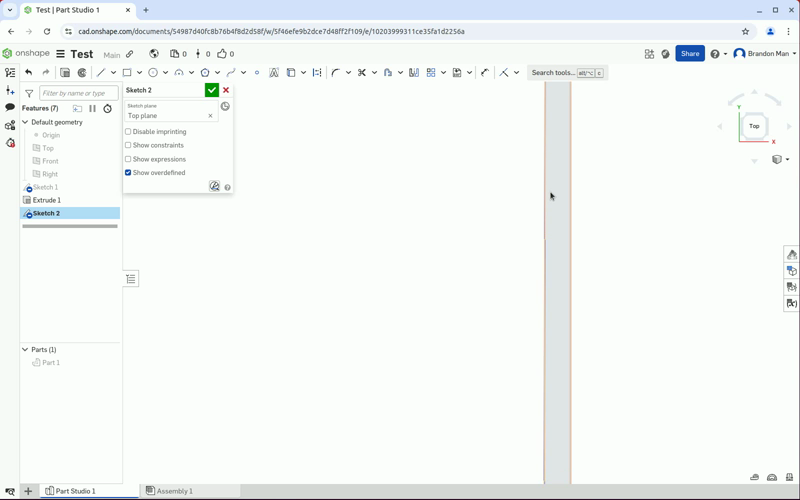
scroll(6)
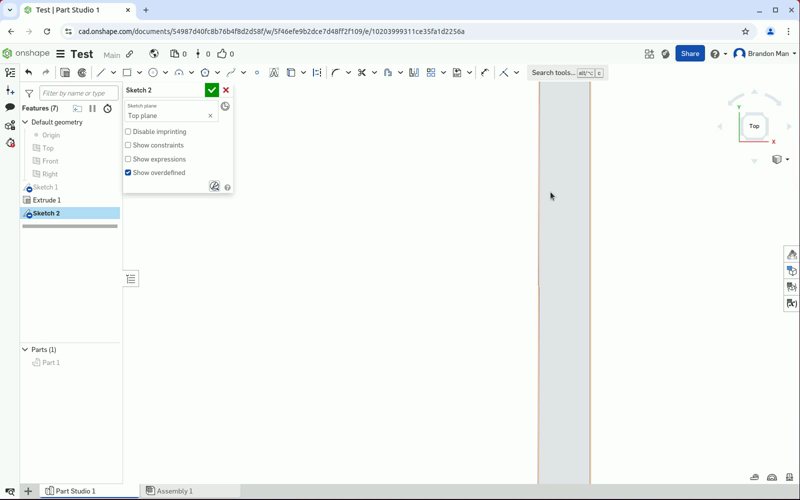
click(550, 191)
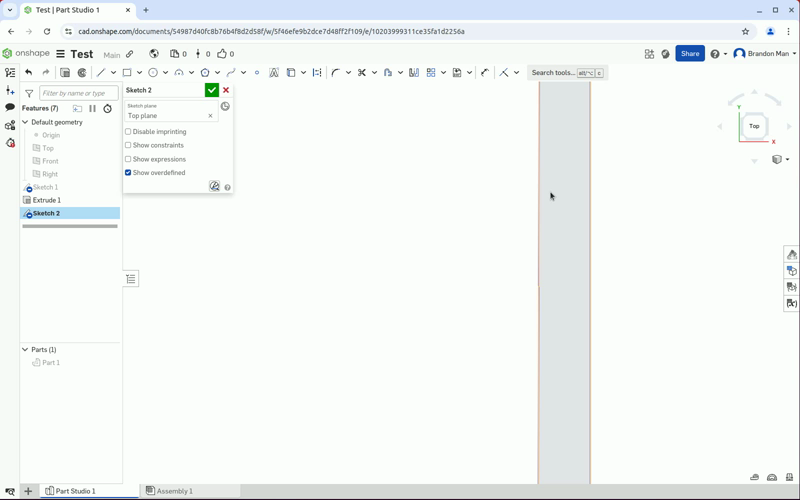
scroll(-6)
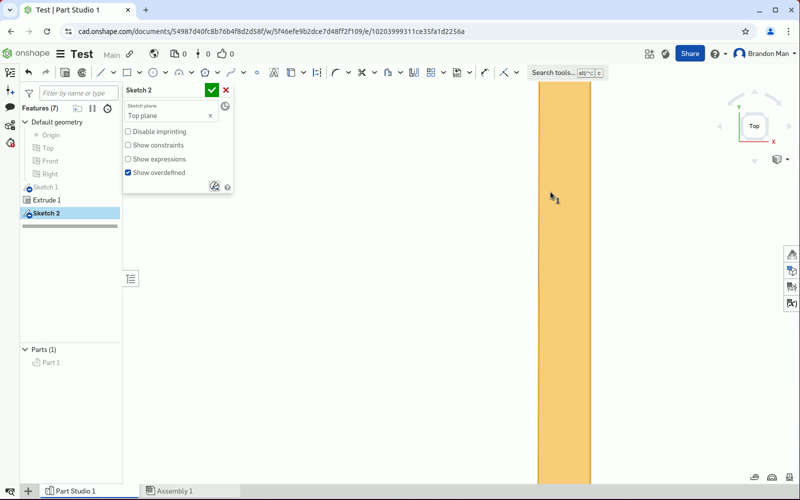
scroll(-6)
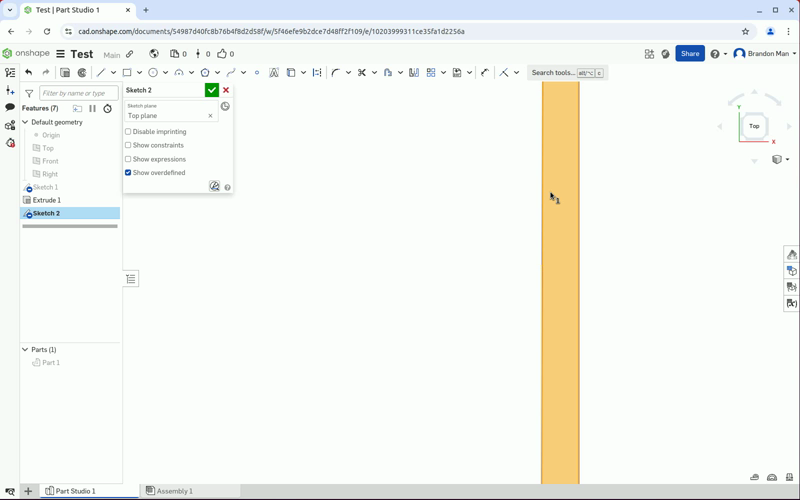
scroll(-6)
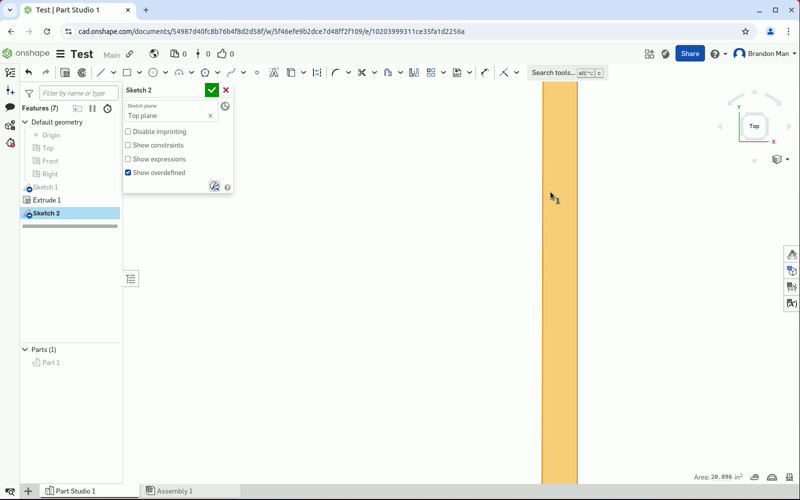
scroll(-6)
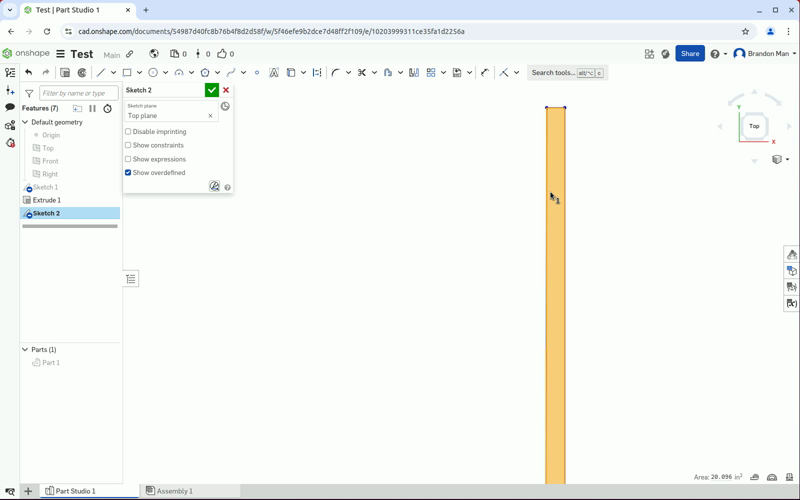
scroll(-6)
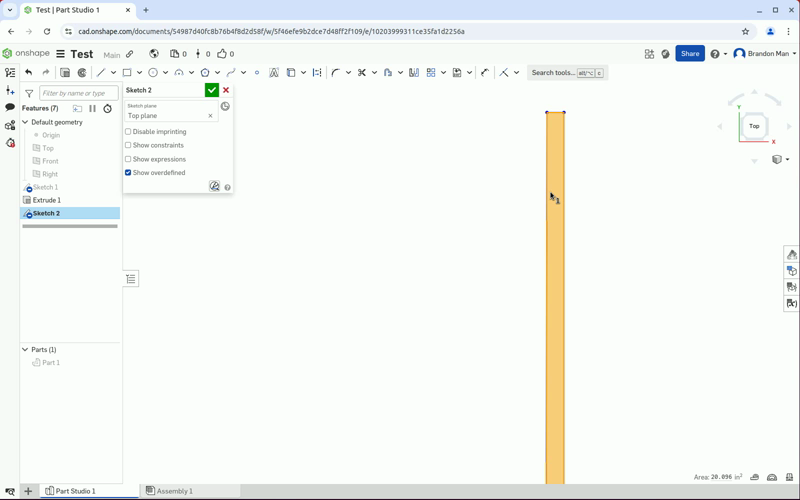
scroll(-6)
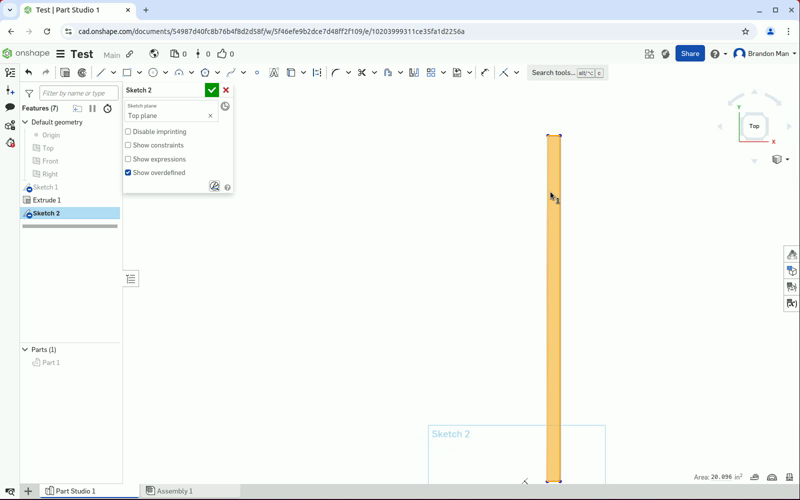
scroll(-6)
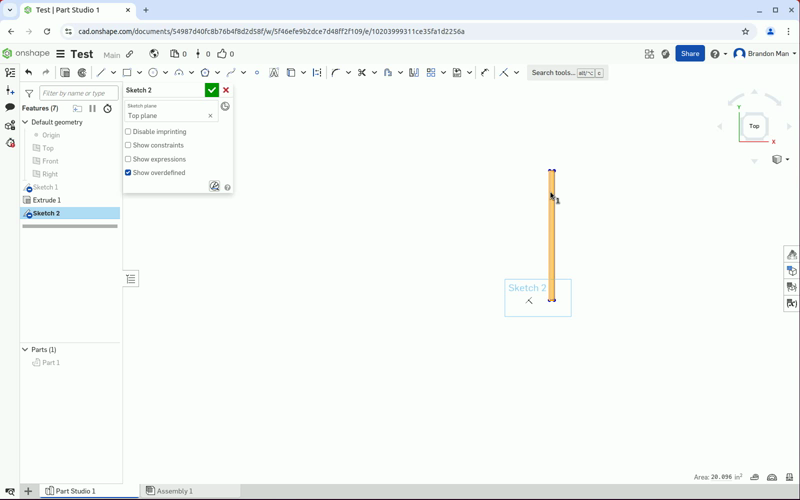
mouse_move(73, 352)
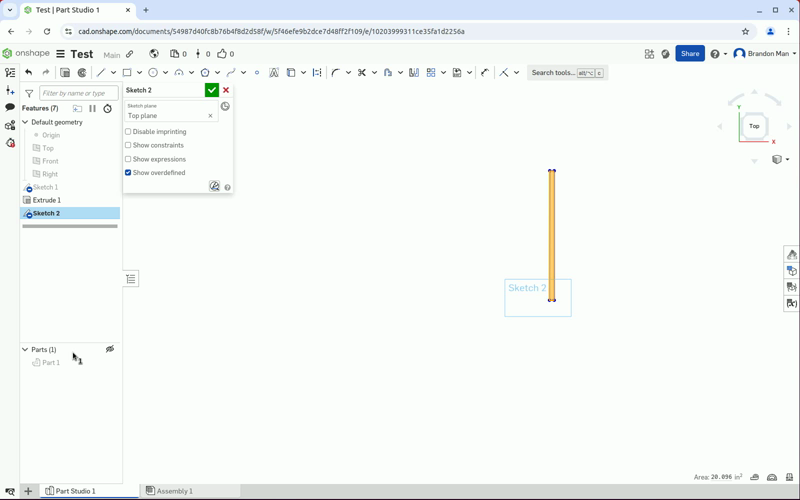
key(shift+y)
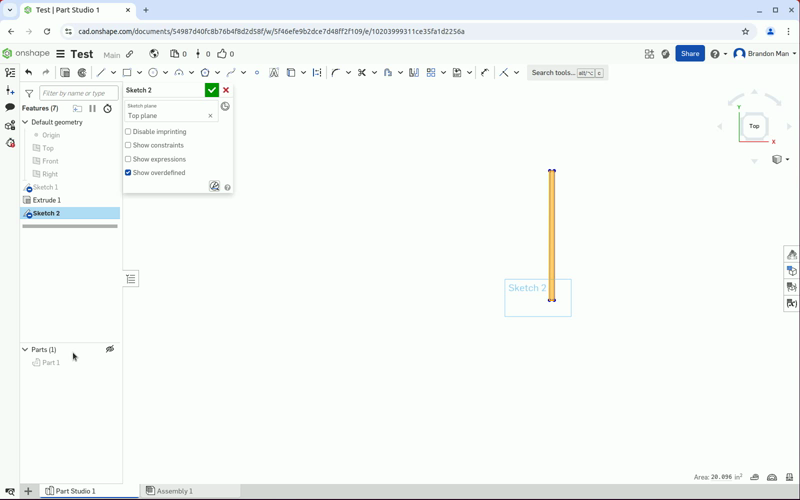
key(shift+e)
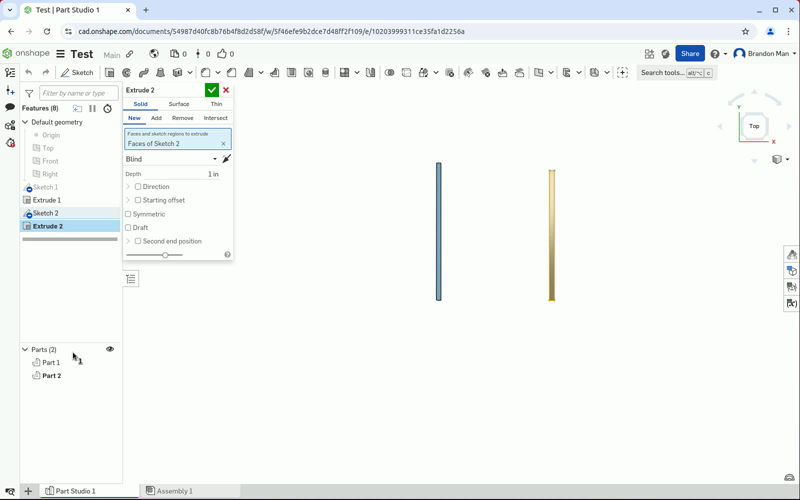
mouse_move(143, 106)
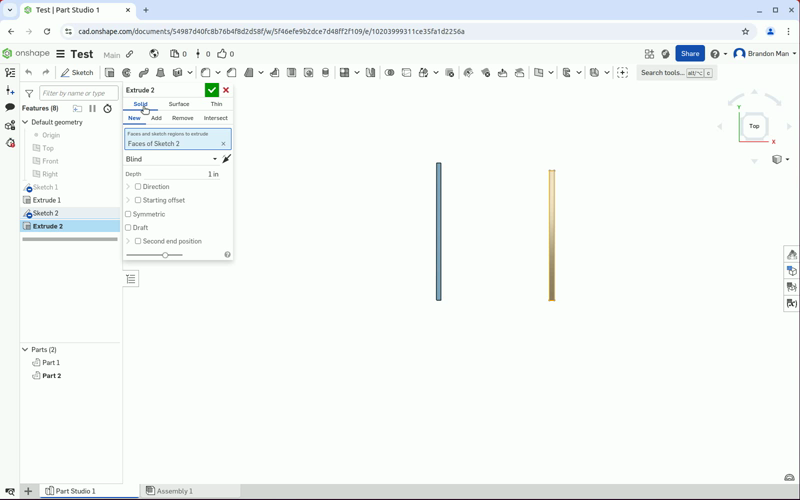
click(143, 106)
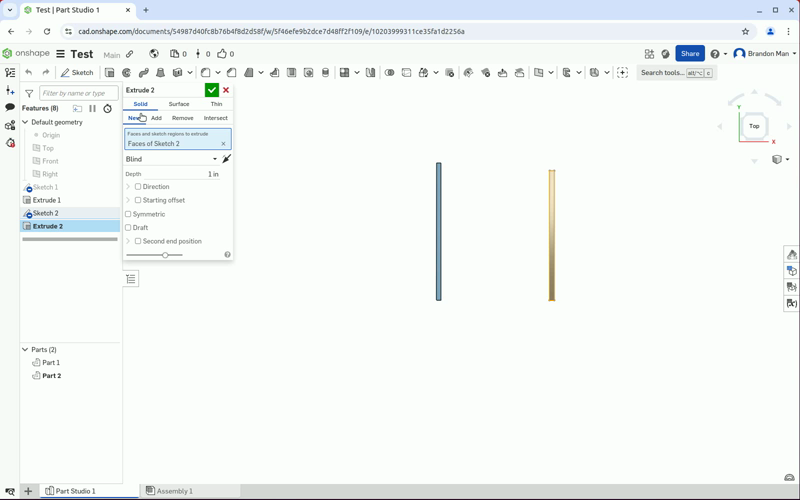
mouse_move(137, 120)
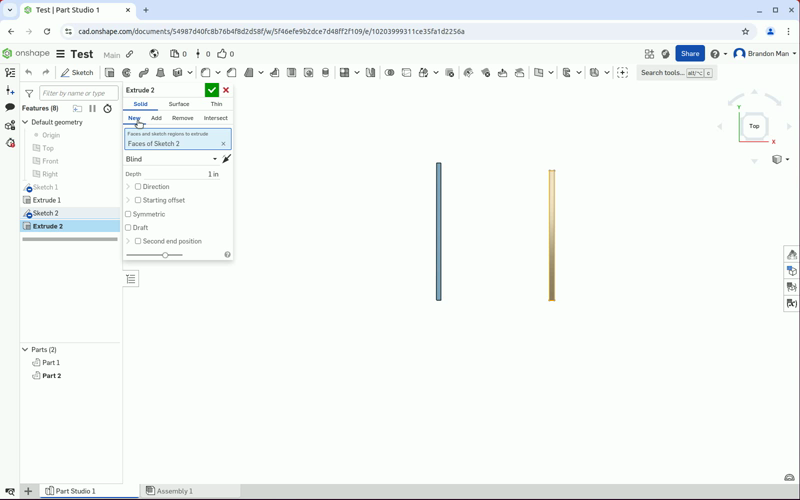
click(137, 120)
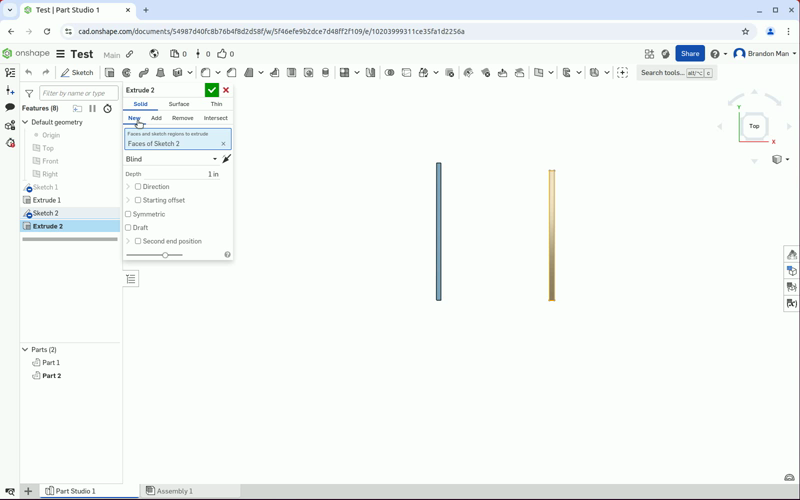
key(tab, 4)
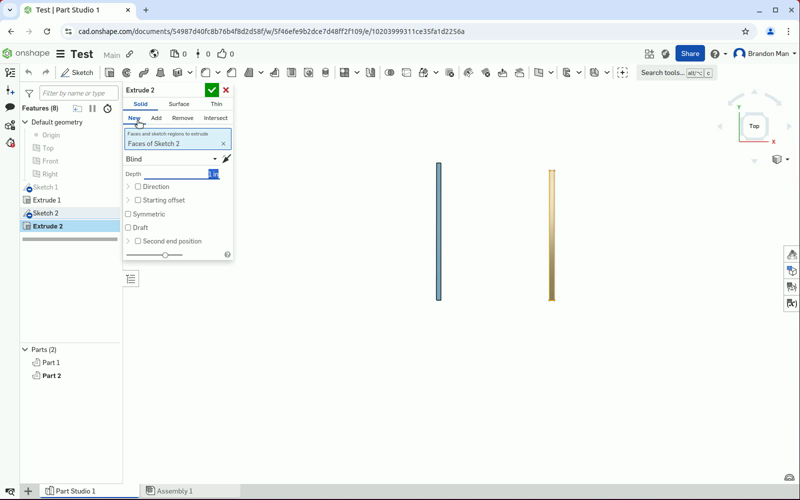
text(0.963)
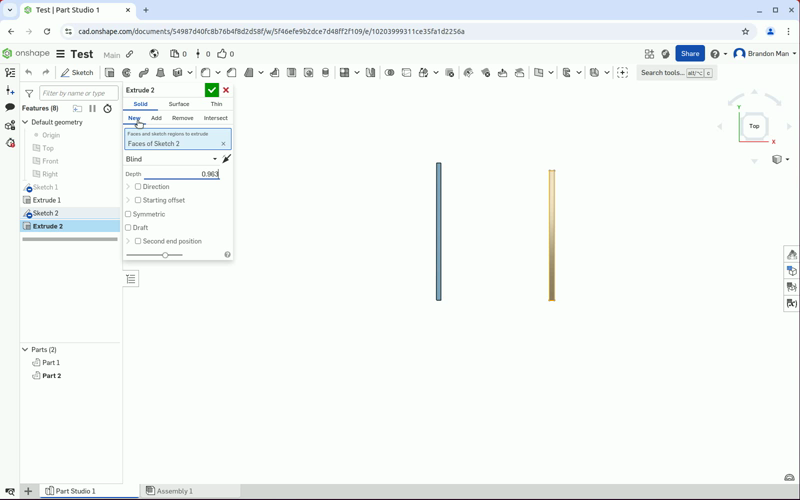
key(enter)
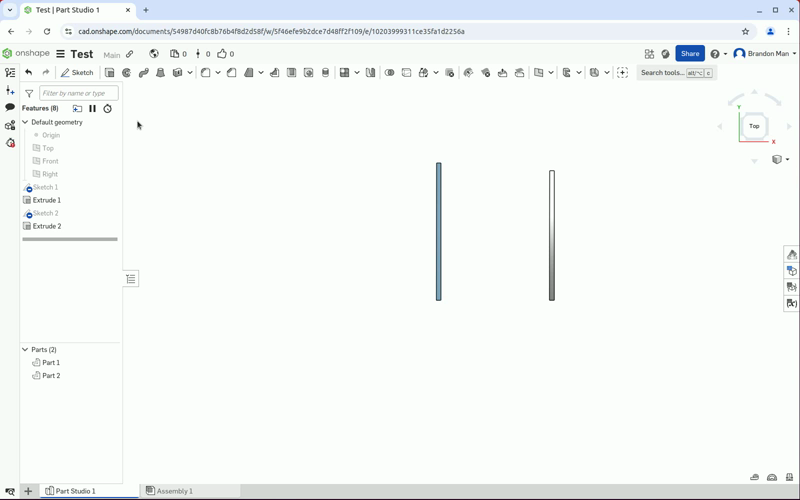
key(shift+h)
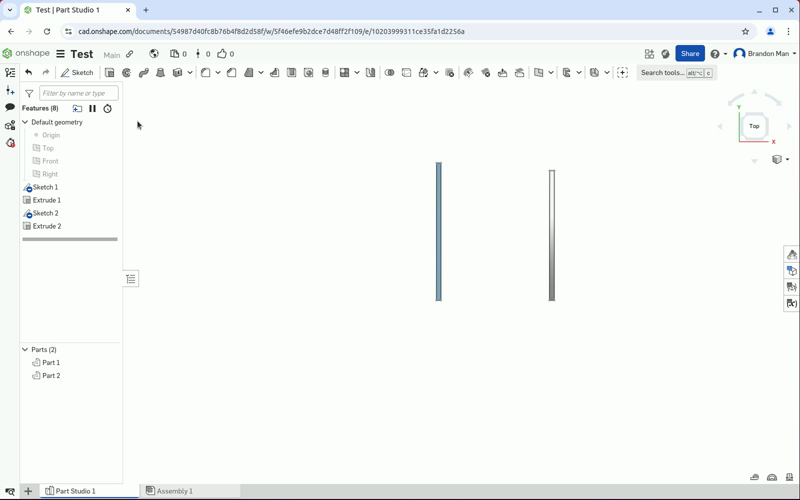
key(shift+h)
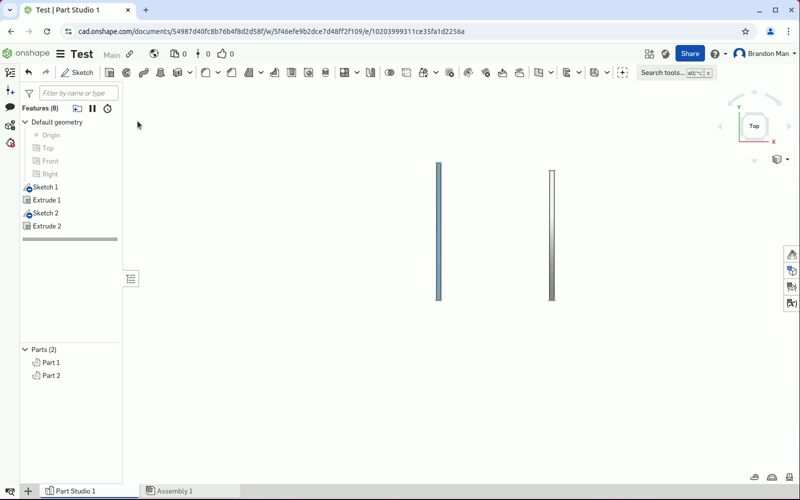
key(shift+7)
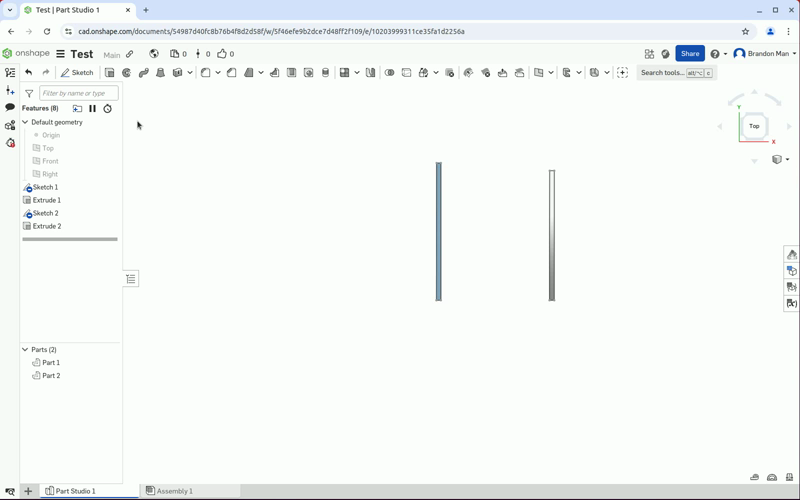
key(up, 3)
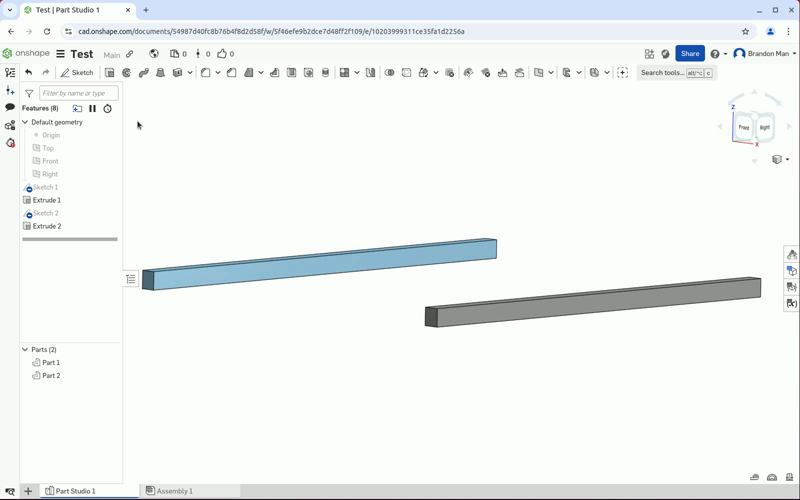
key(left, 3)
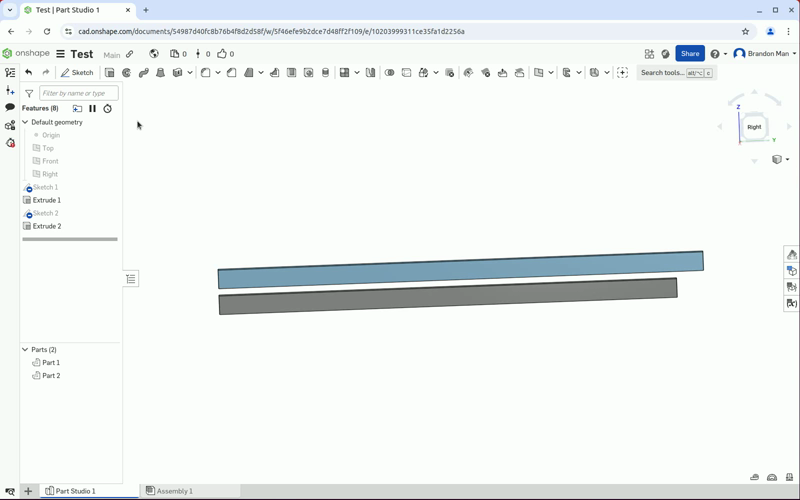
key(right, 3)
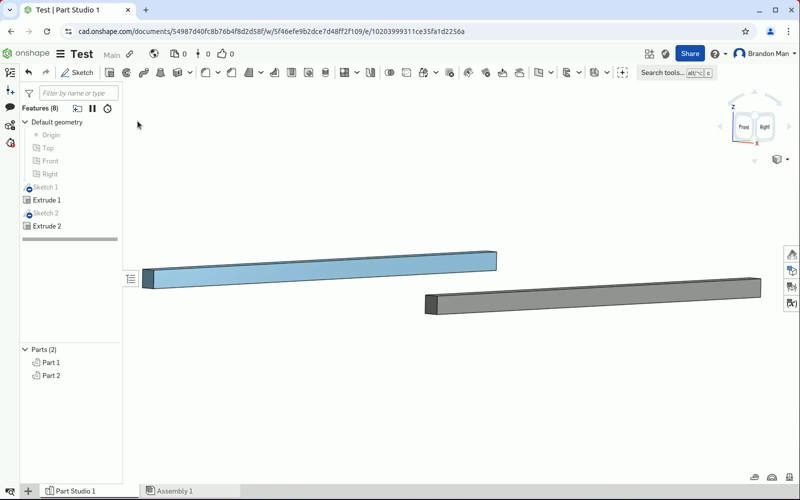
key(down, 3)
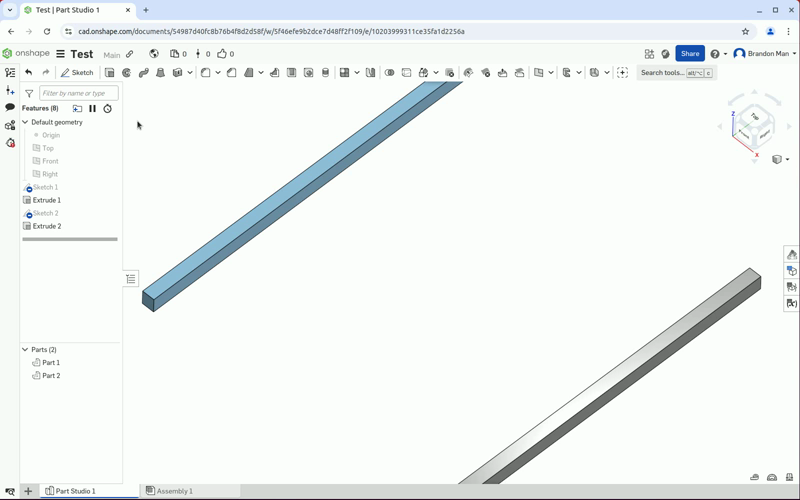
mouse_move(73, 189)
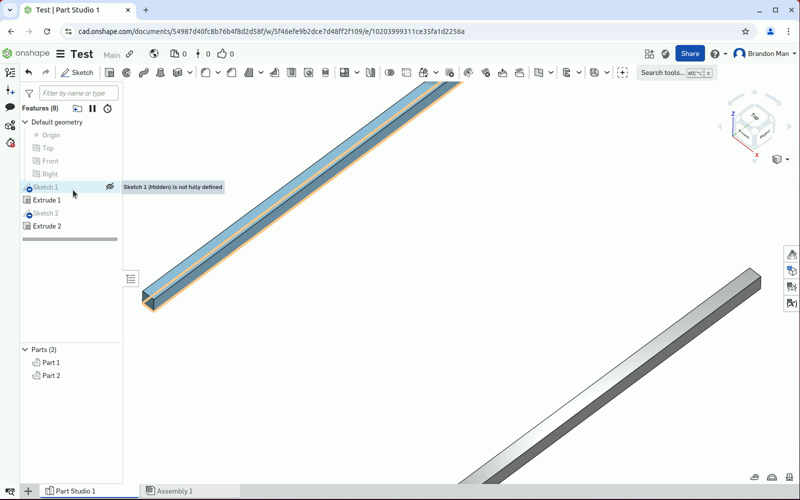
click(73, 189)